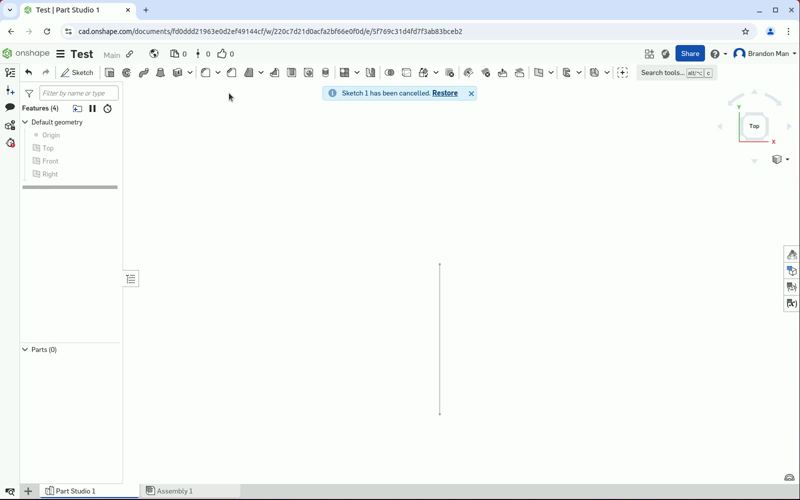
key(shift+h)
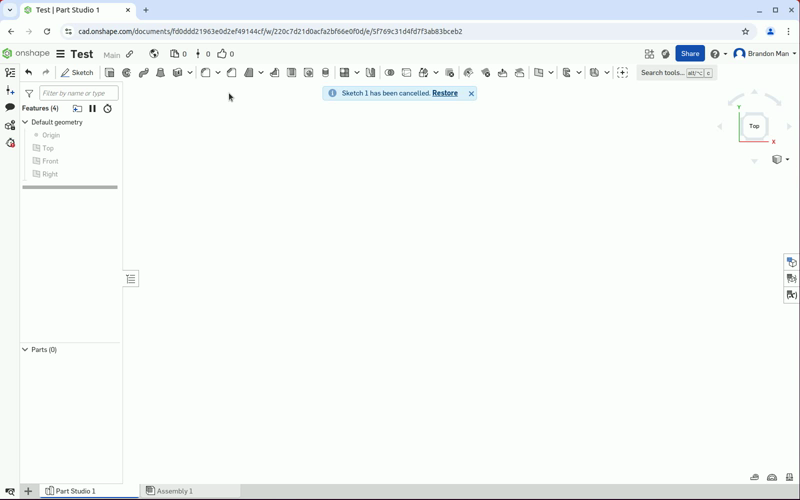
mouse_move(73, 352)
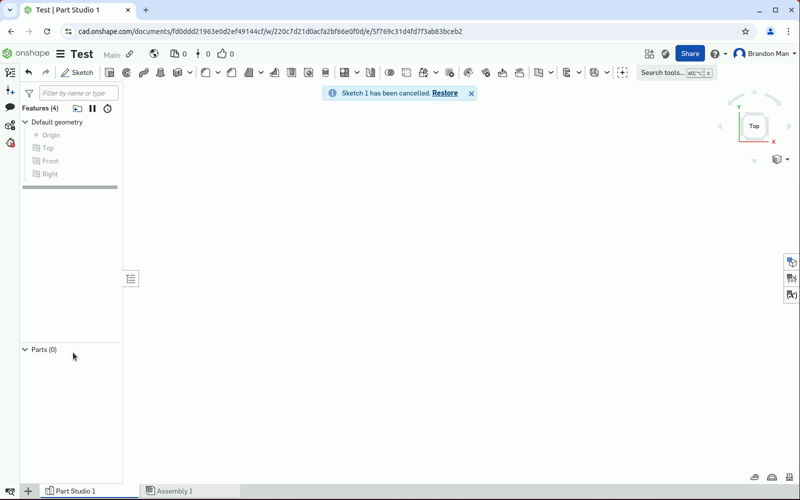
key(y)
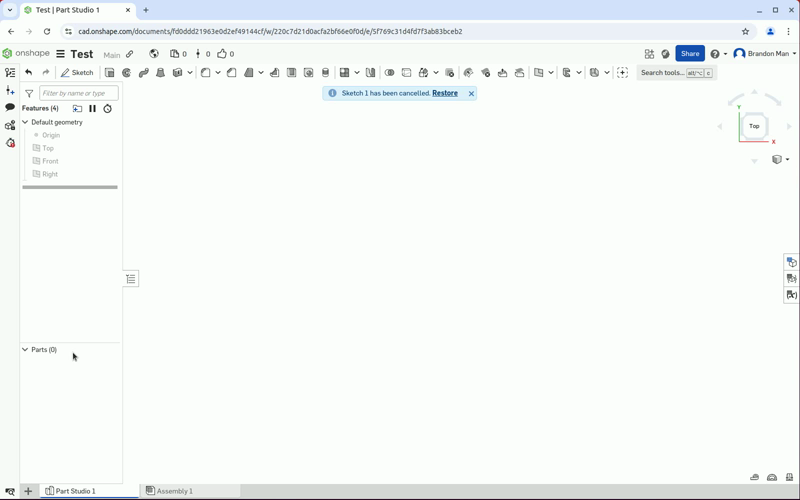
key(shift+p)
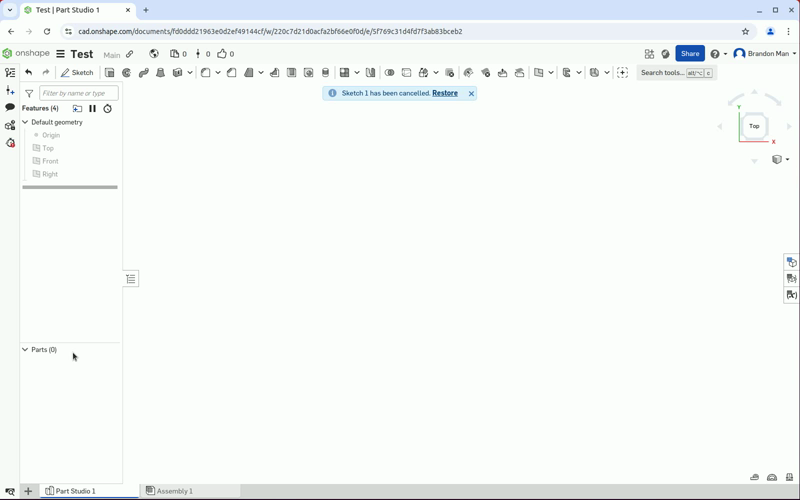
key(space)
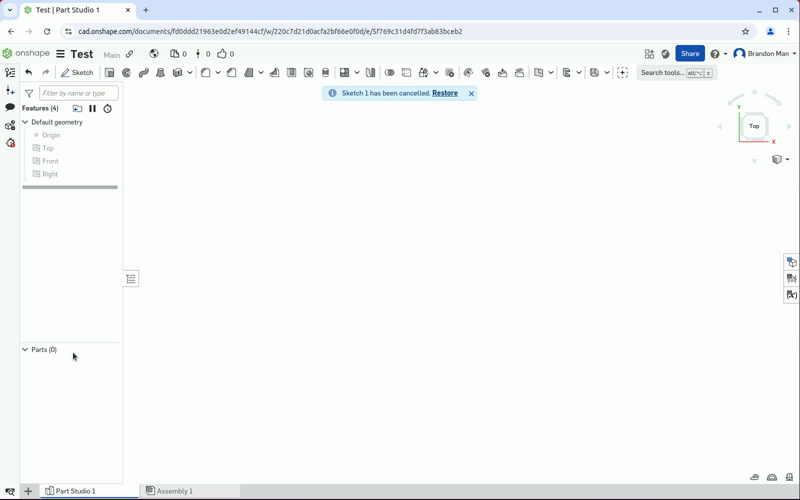
key_down(shift)
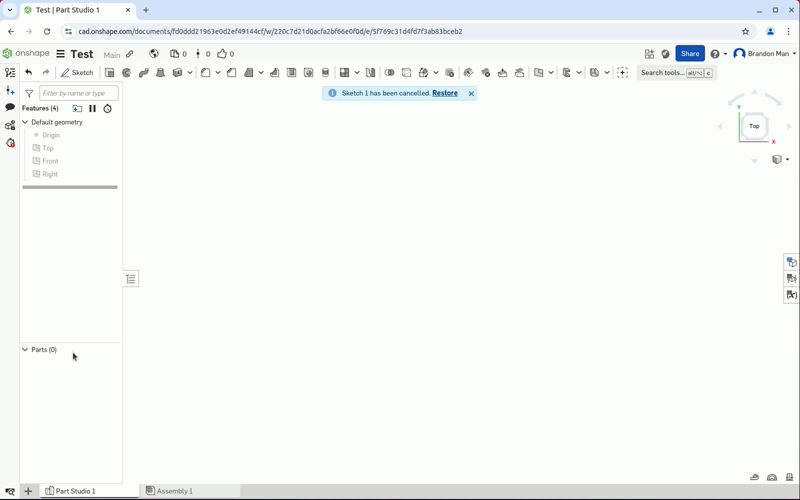
key(up)
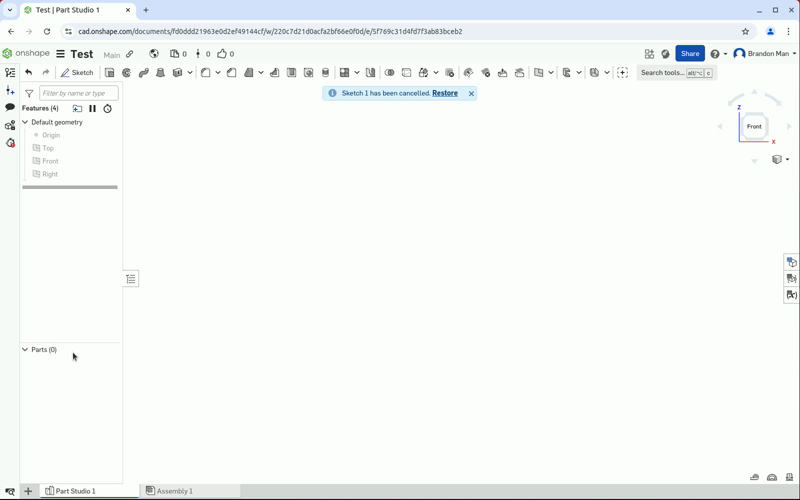
key_up(shift)
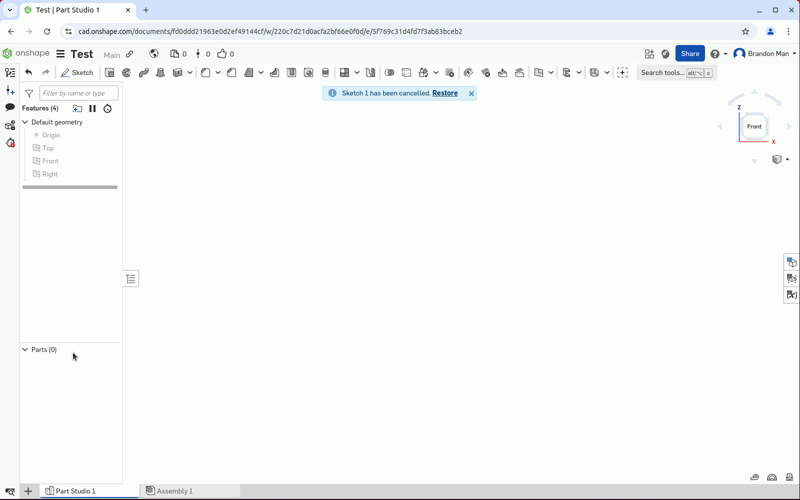
mouse_move(73, 352)
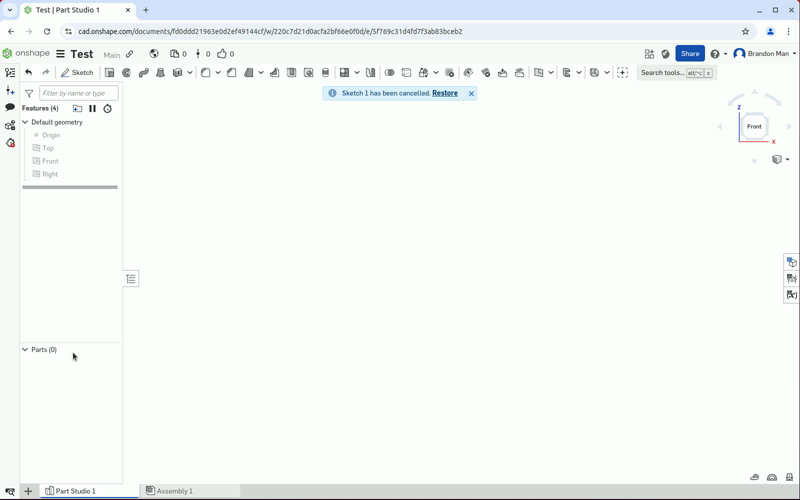
key(shift+y)
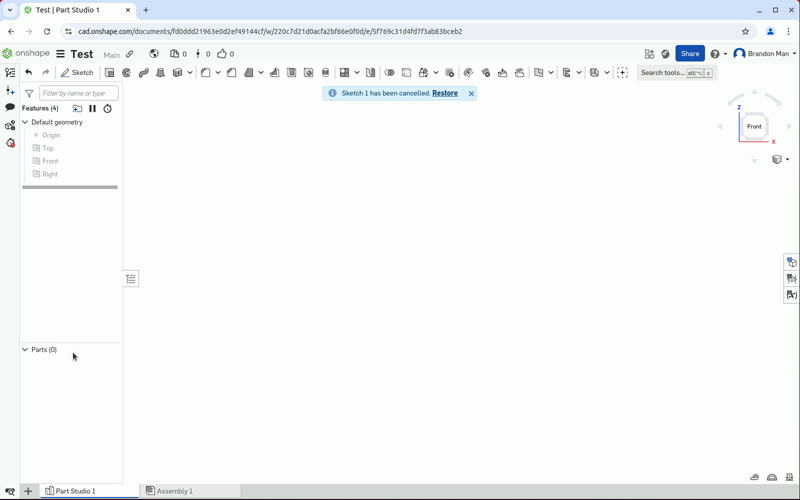
key(shift+s)
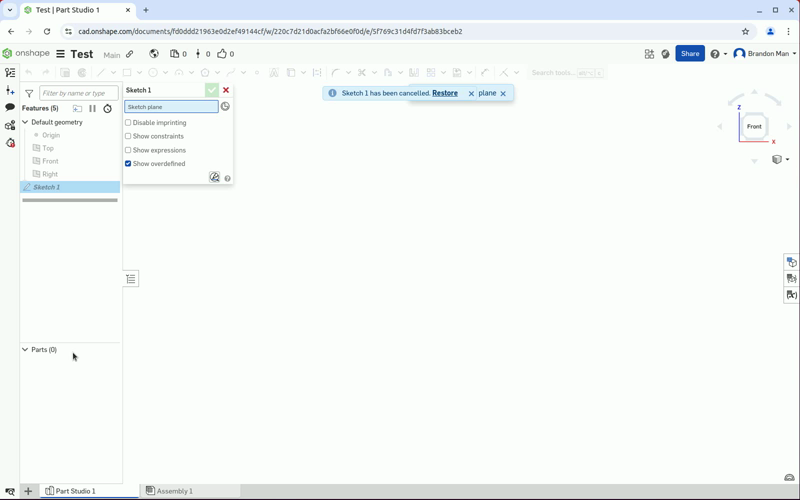
mouse_move(73, 163)
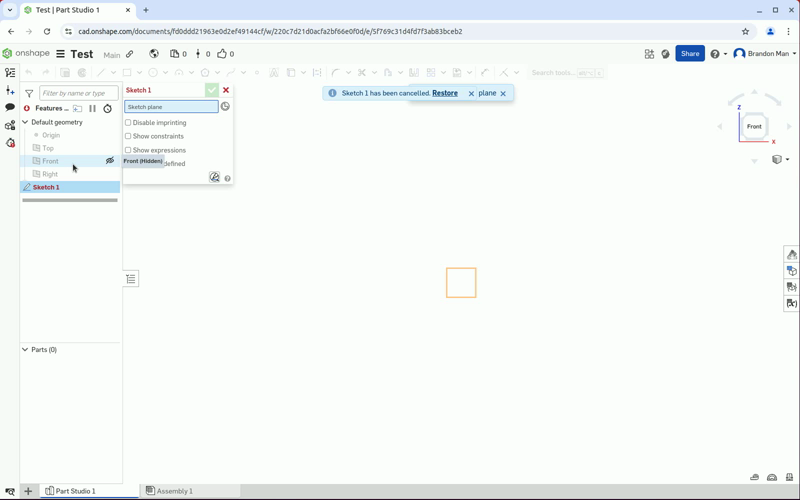
click(73, 163)
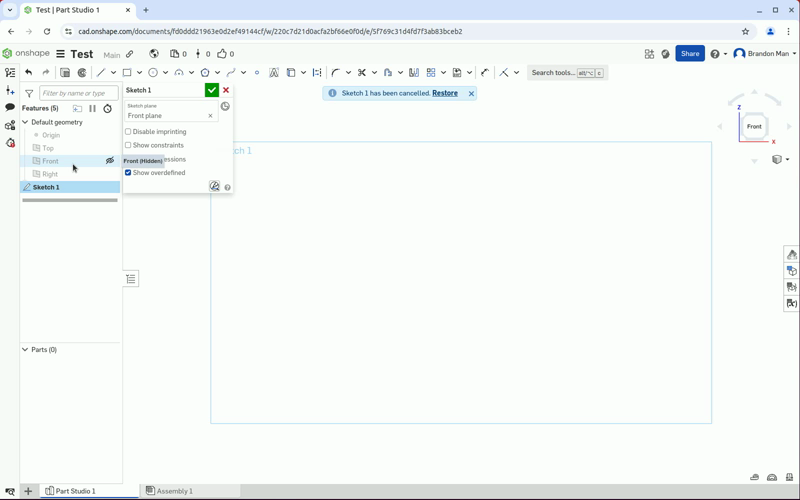
mouse_move(73, 352)
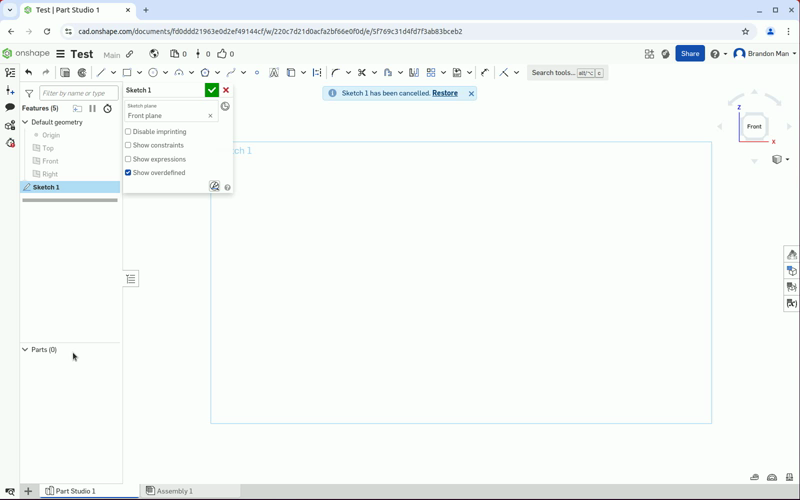
key(y)
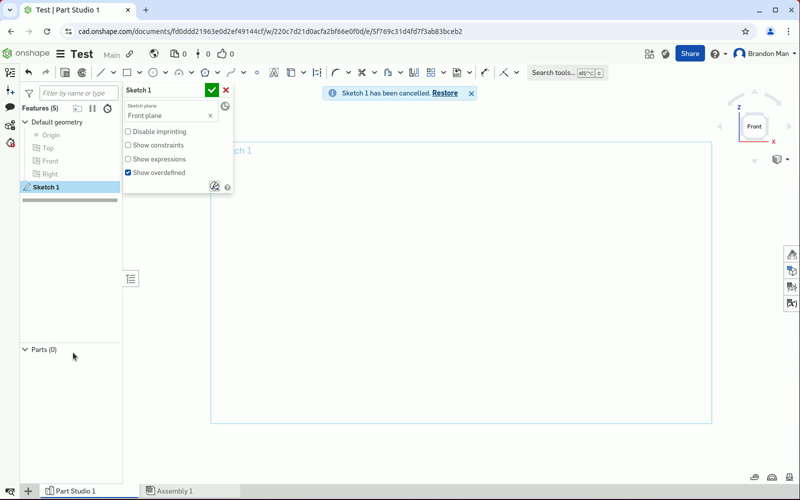
key(a)
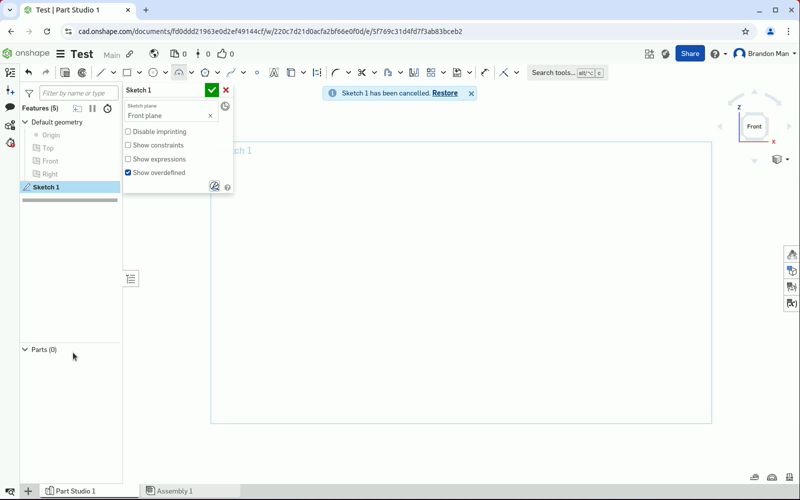
key_down(shift)
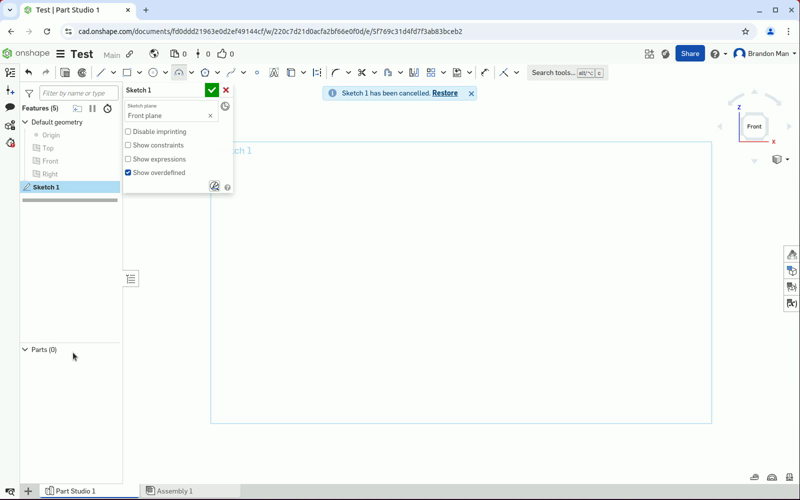
mouse_move(452, 282)
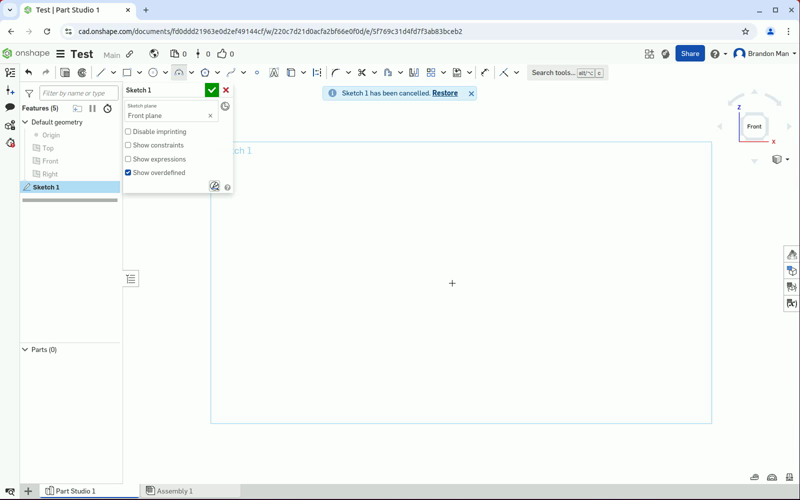
click(452, 282)
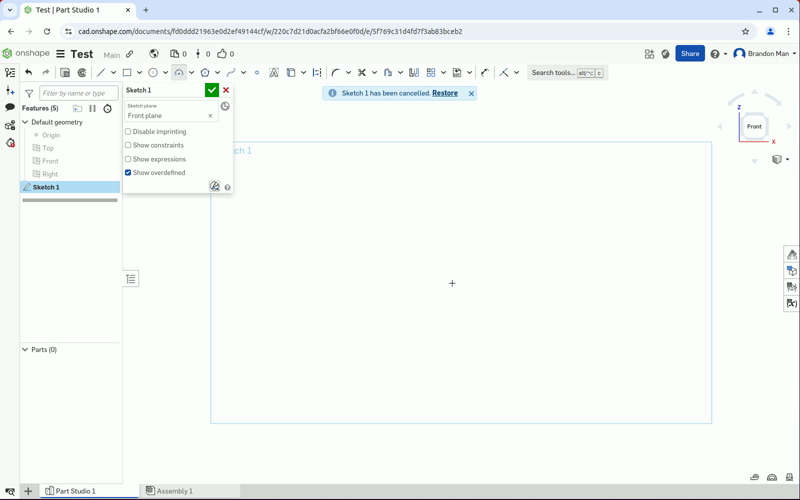
key_up(shift)
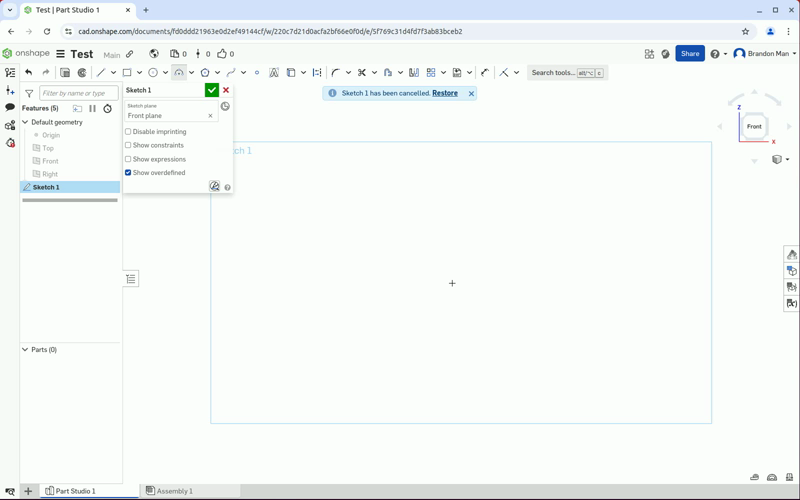
key_down(shift)
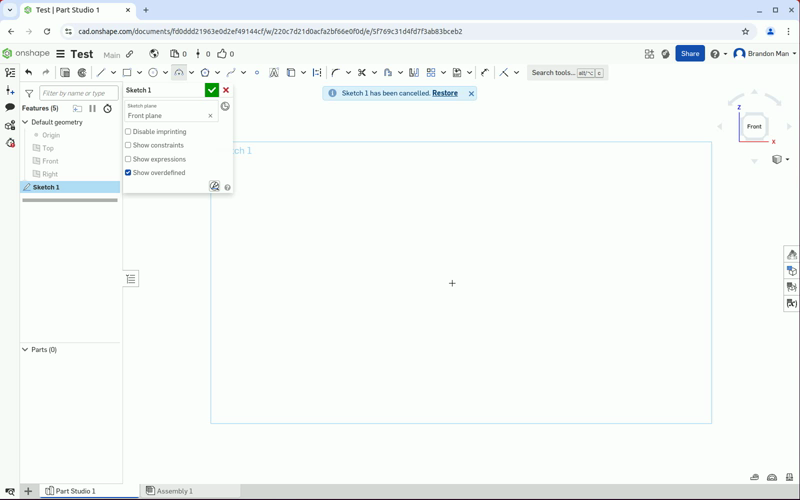
mouse_move(453, 298)
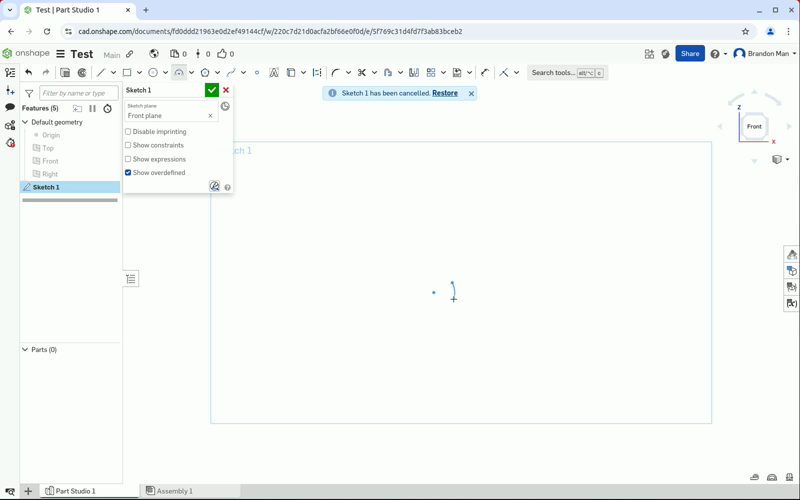
click(453, 298)
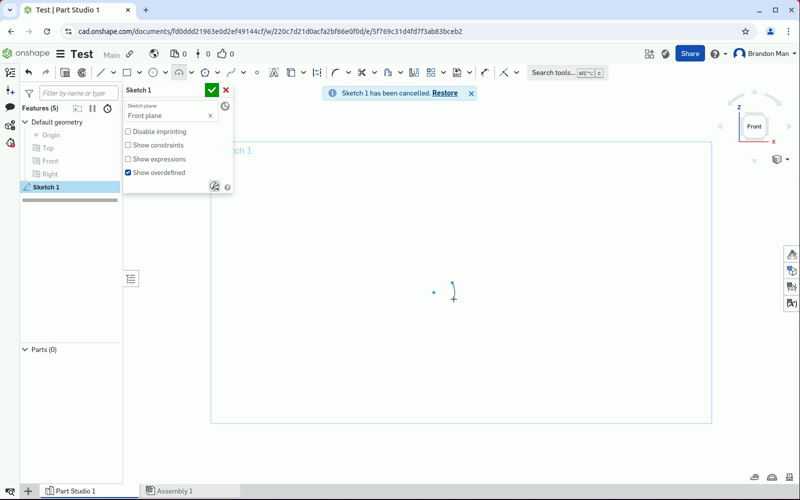
mouse_move(452, 290)
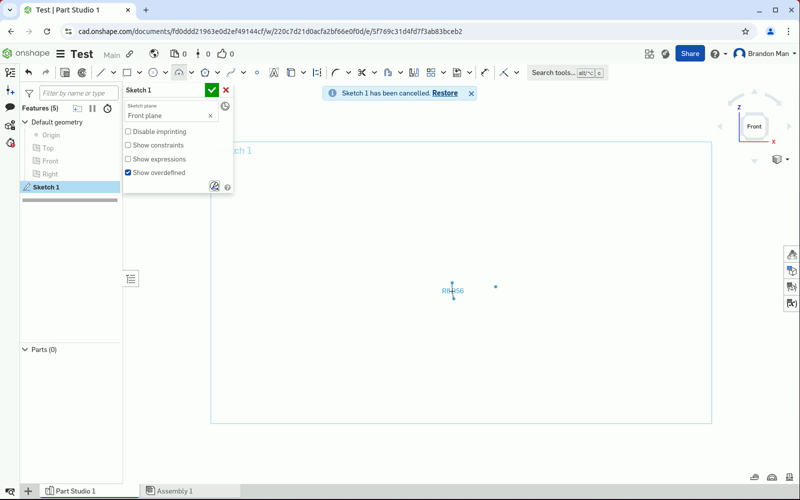
click(452, 290)
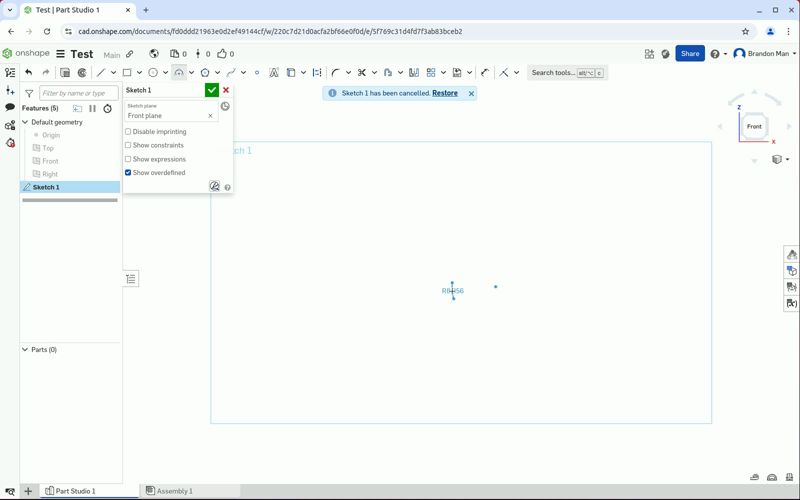
key_up(shift)
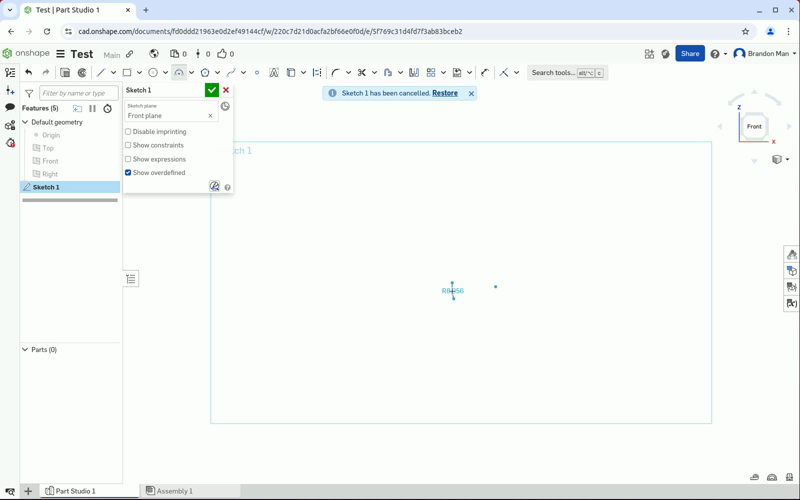
key(esc)
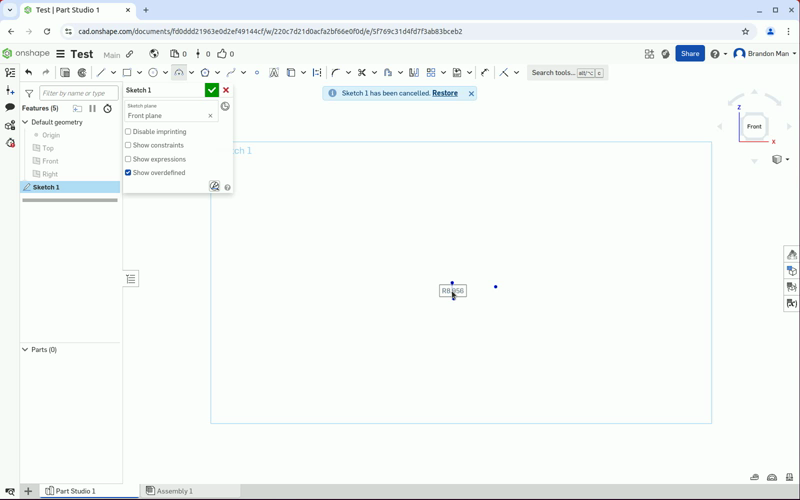
key(l)
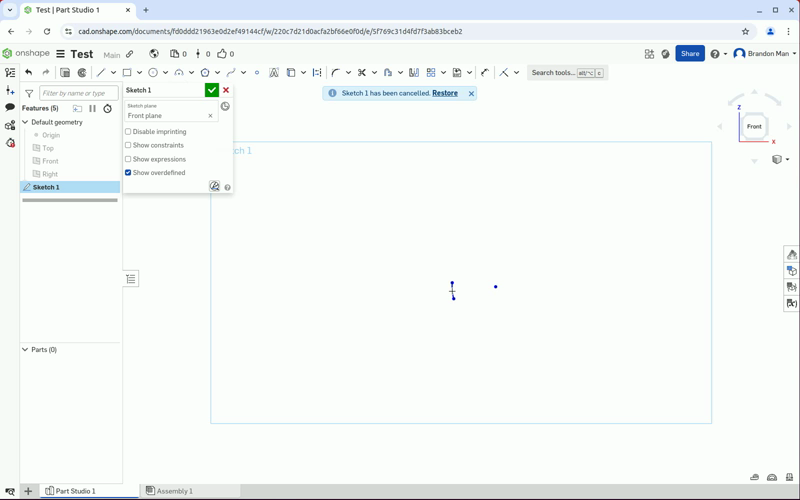
mouse_move(453, 298)
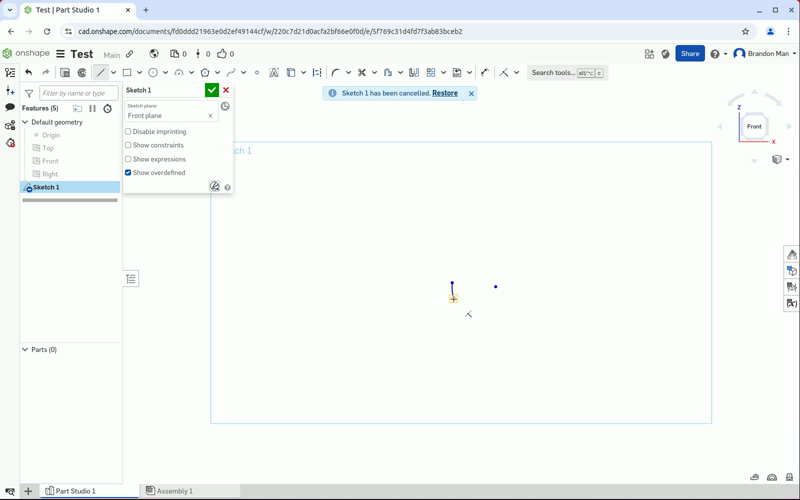
click(453, 298)
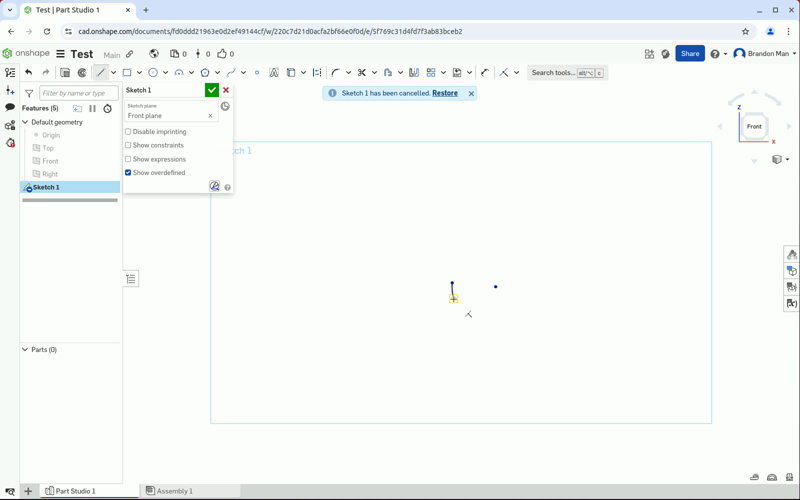
key_down(shift)
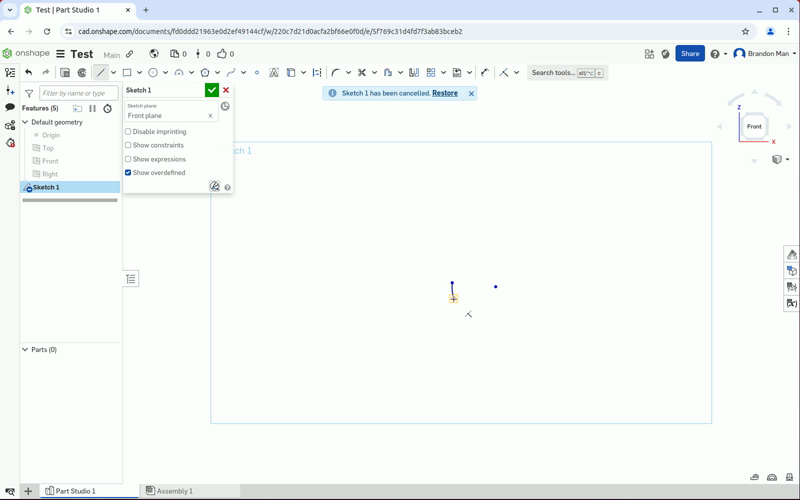
mouse_move(483, 298)
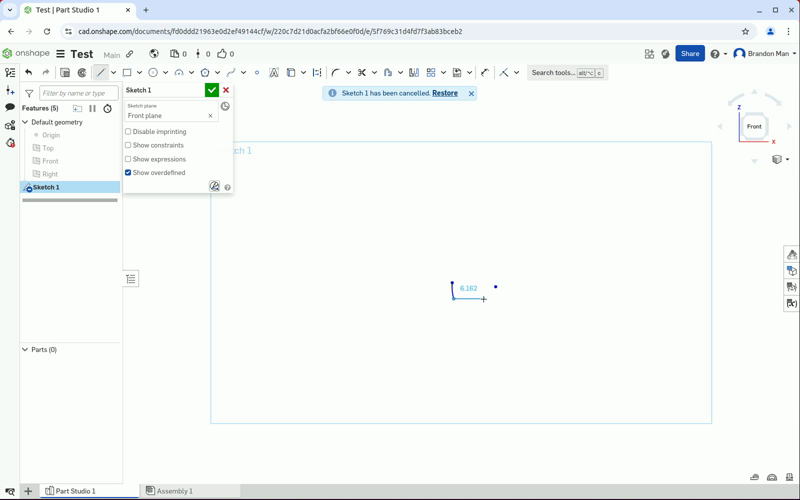
mouse_move(468, 298)
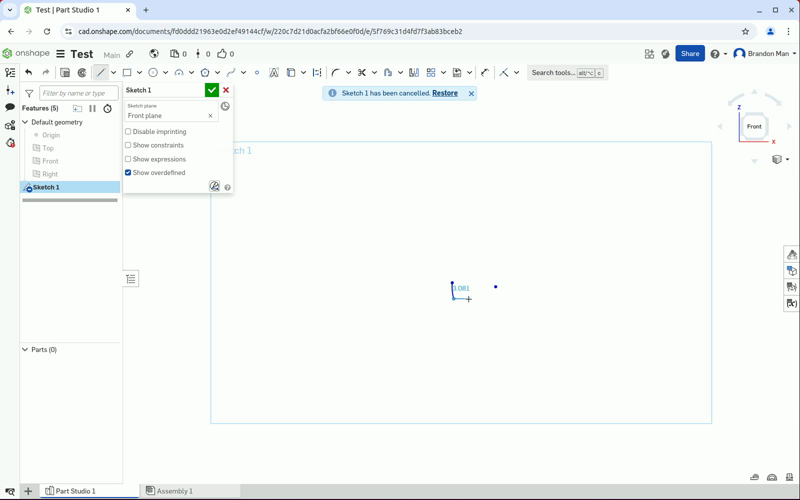
click(468, 298)
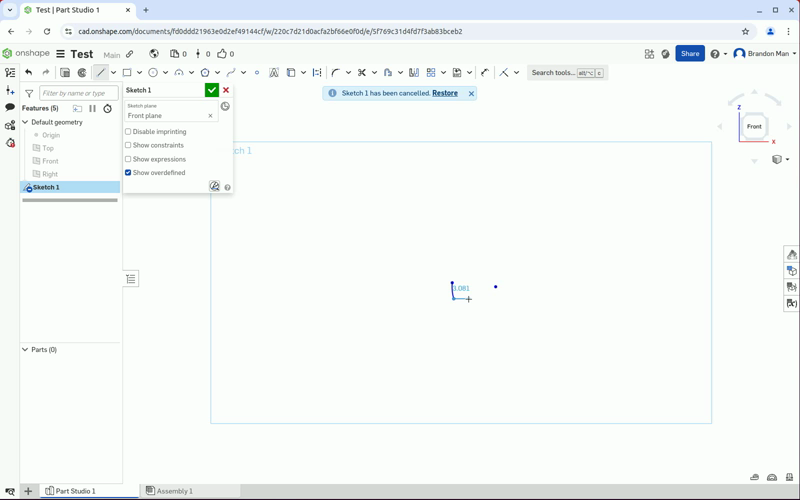
key_up(shift)
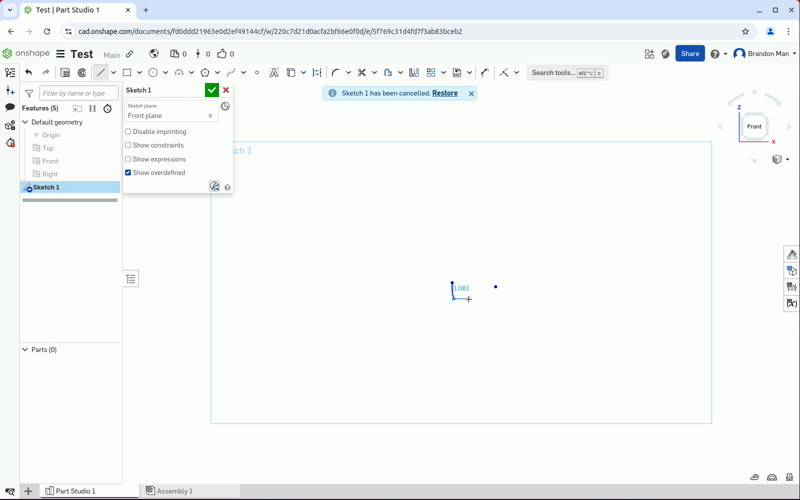
key_down(shift)
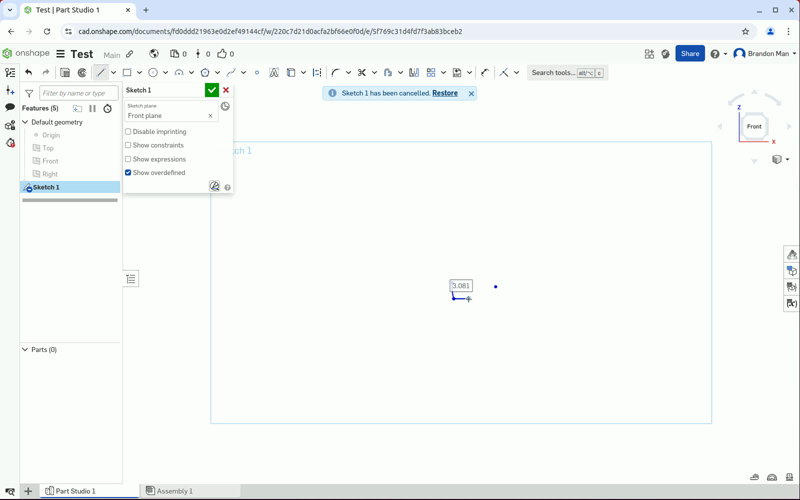
mouse_move(498, 298)
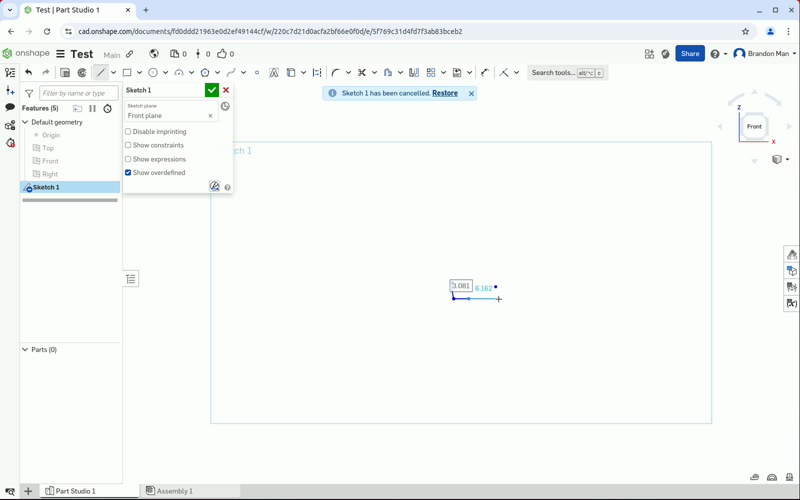
mouse_move(468, 282)
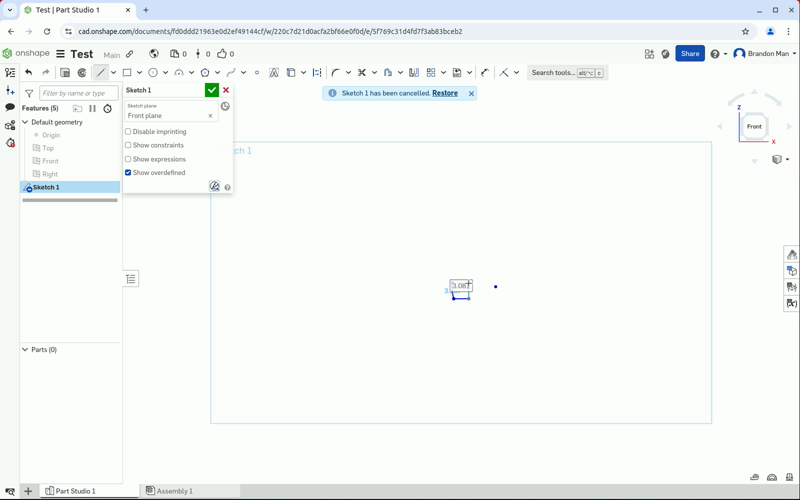
click(468, 282)
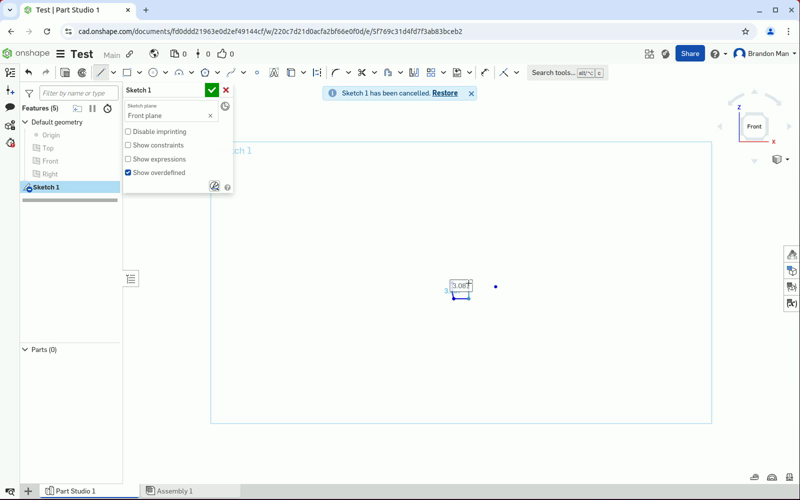
key_up(shift)
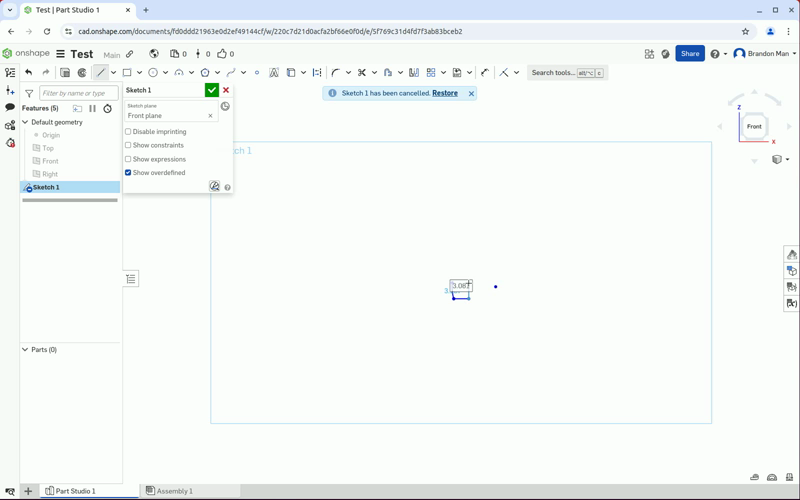
mouse_move(498, 282)
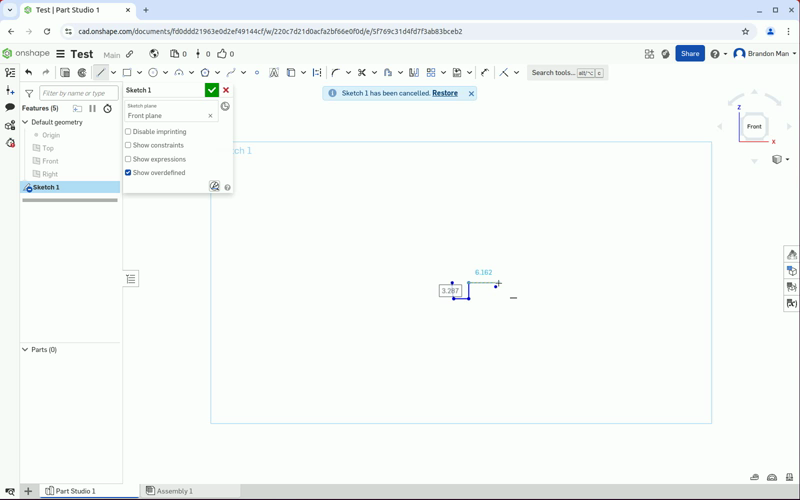
key_down(shift)
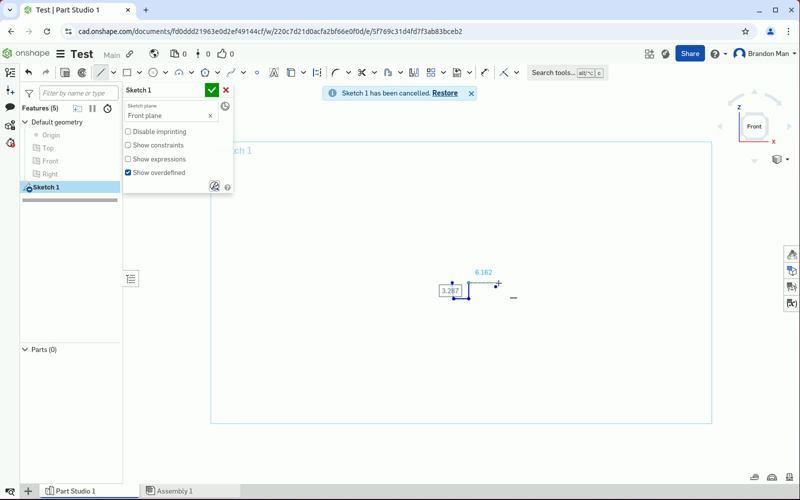
mouse_move(452, 282)
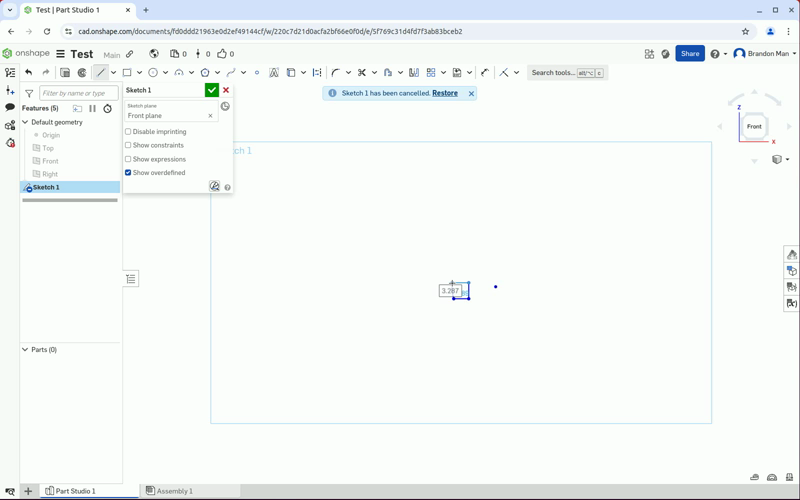
key_up(shift)
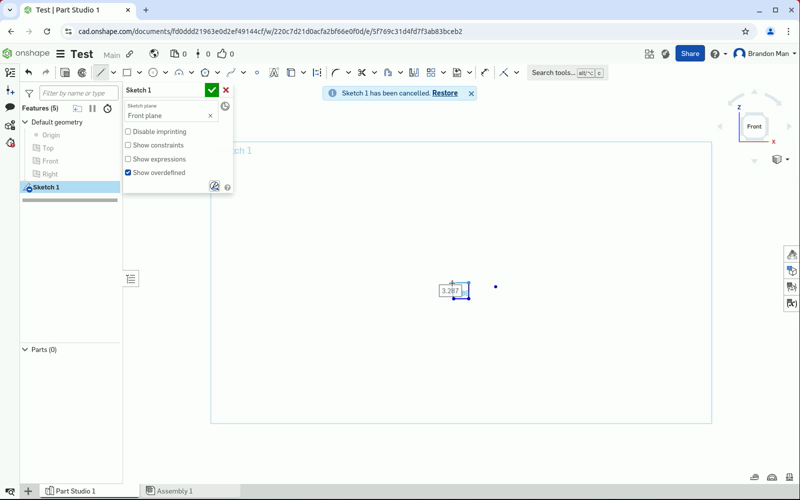
click(452, 282)
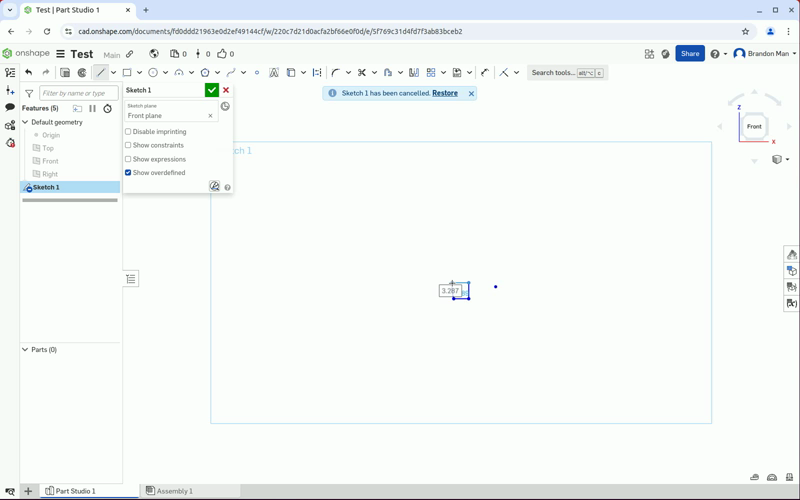
key(esc)
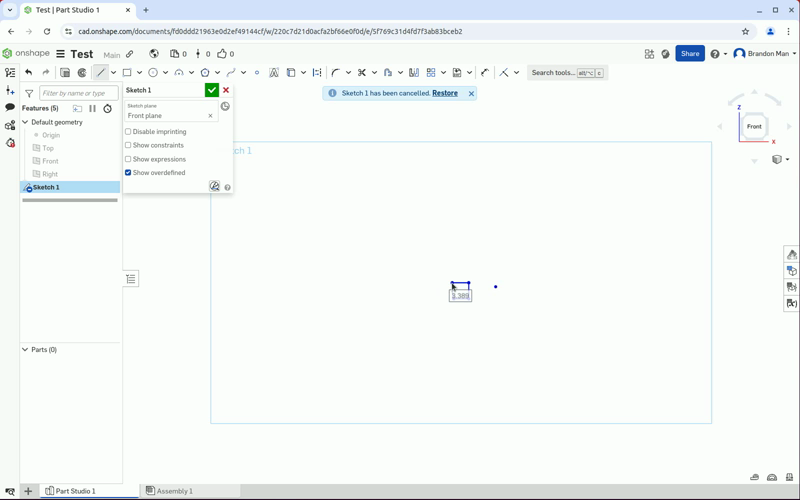
mouse_move(467, 294)
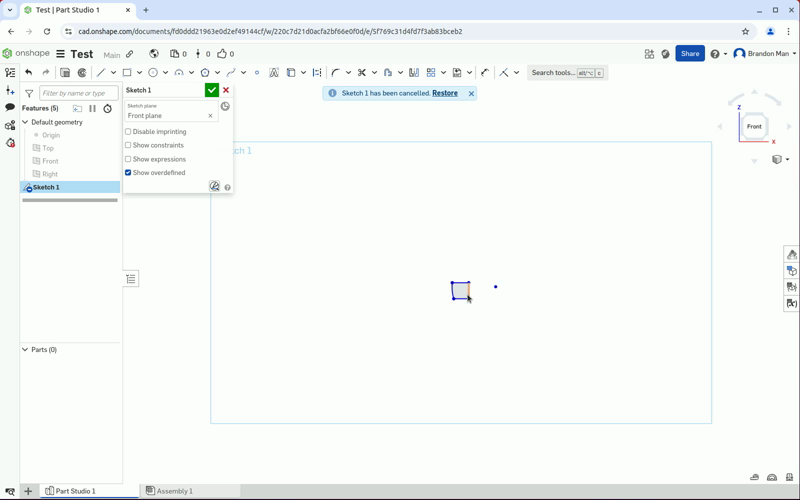
scroll(6)
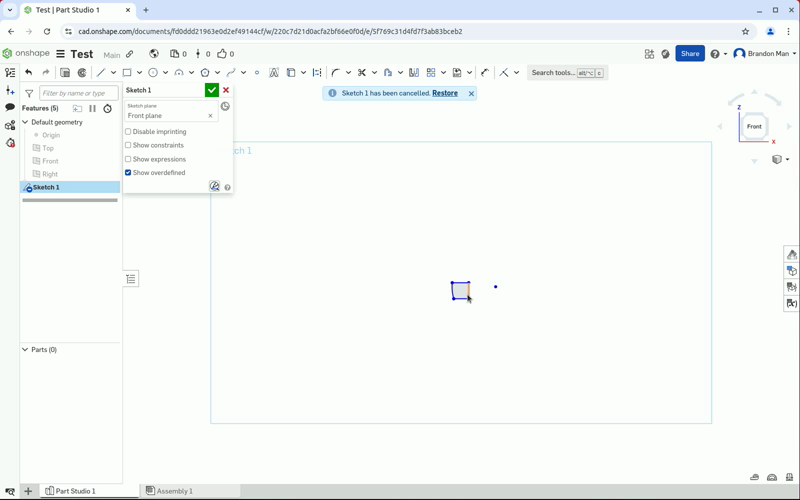
scroll(6)
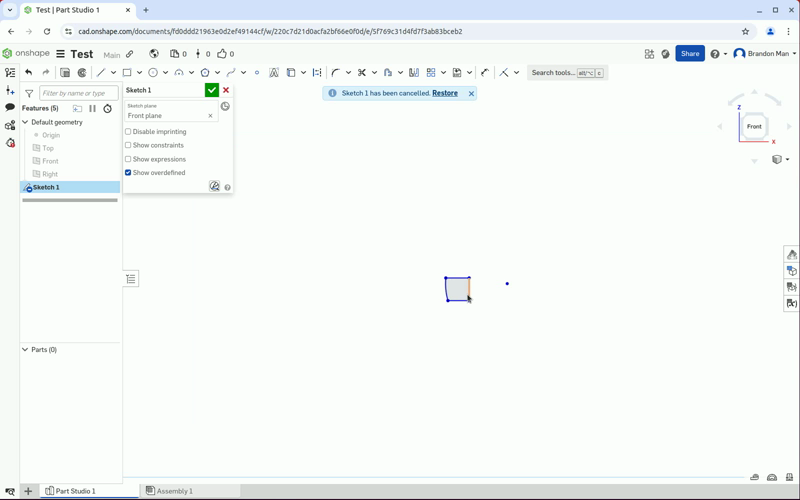
scroll(6)
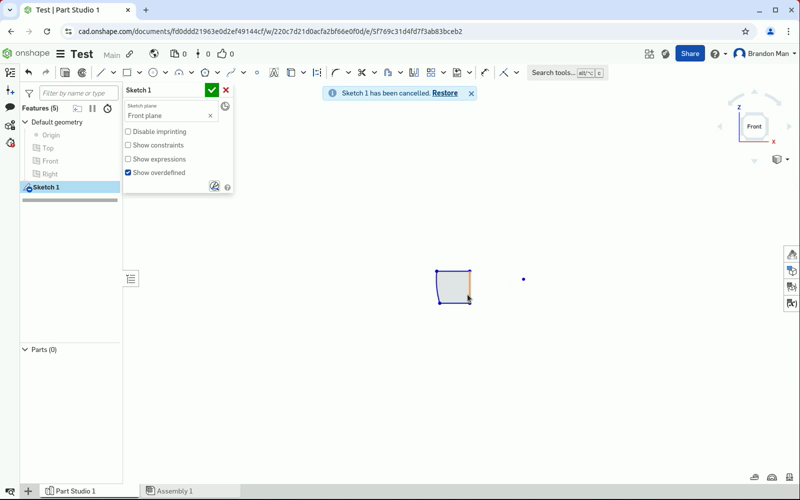
scroll(6)
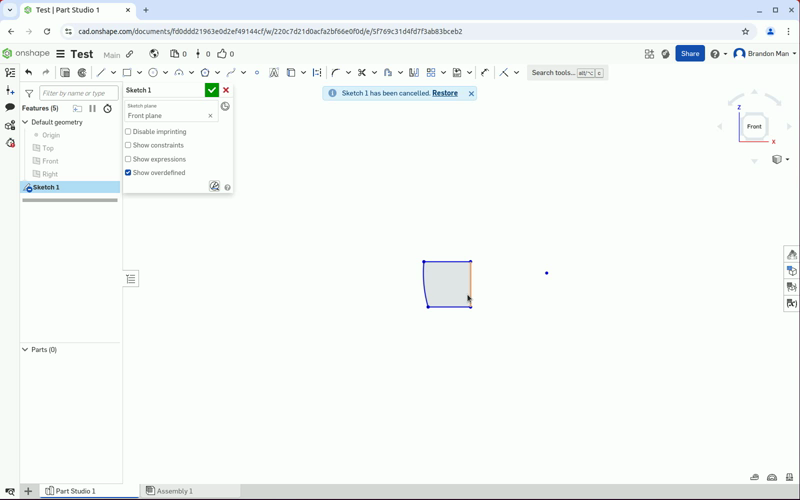
scroll(6)
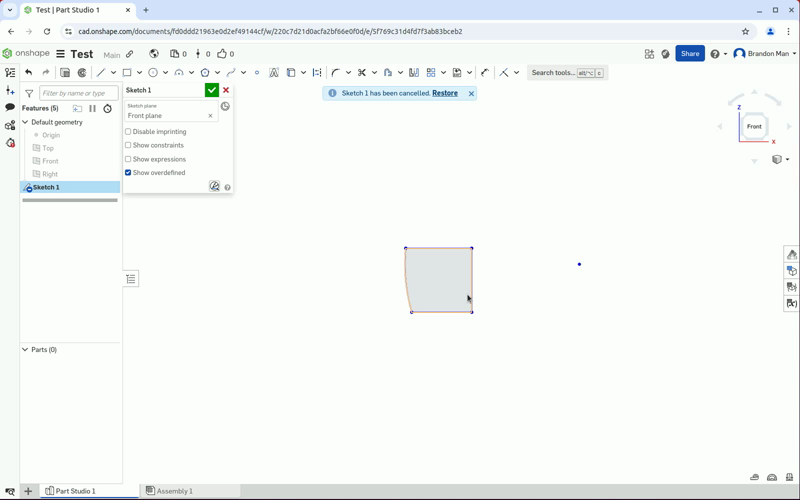
scroll(6)
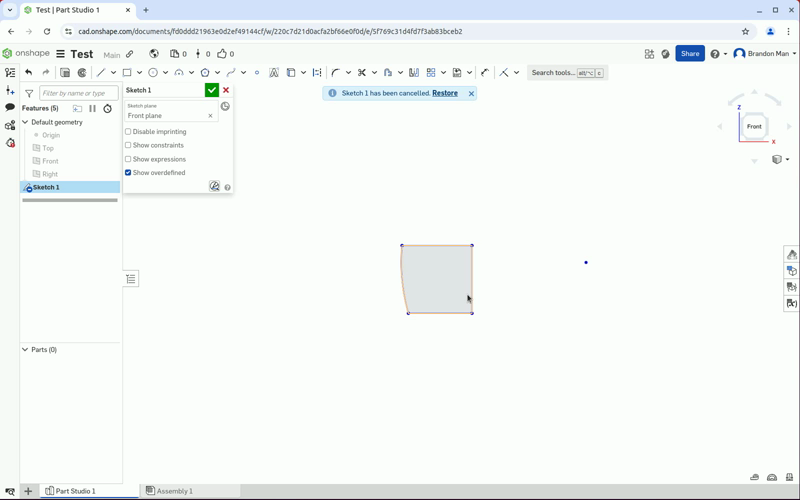
scroll(6)
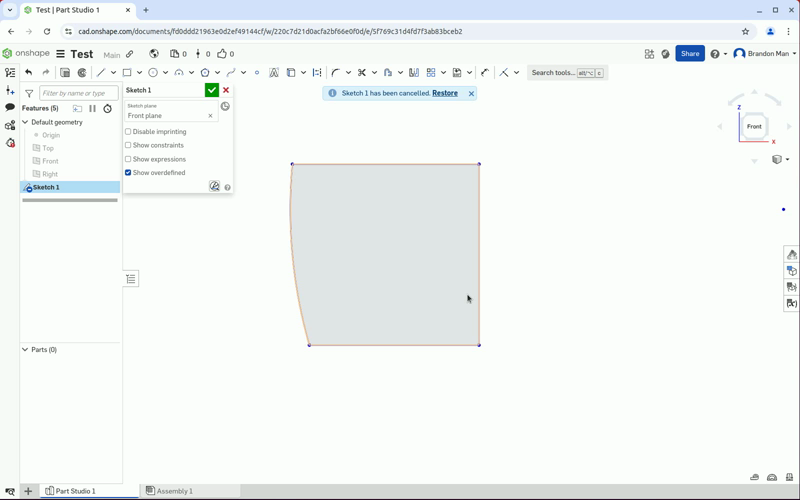
click(467, 294)
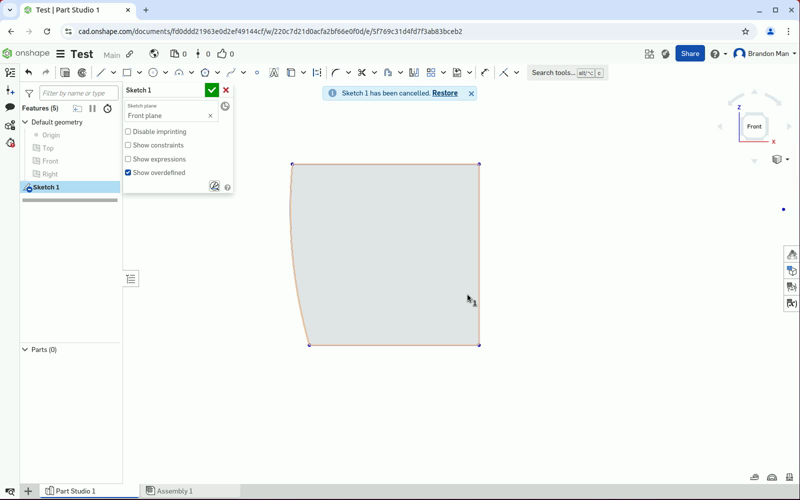
scroll(-6)
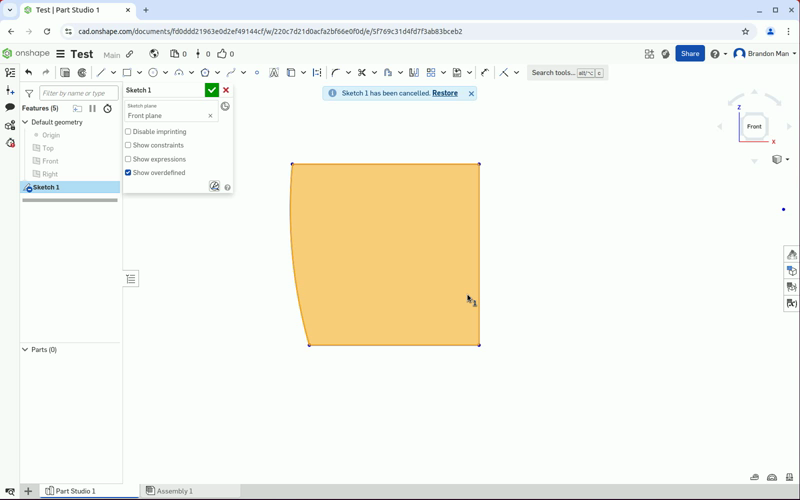
scroll(-6)
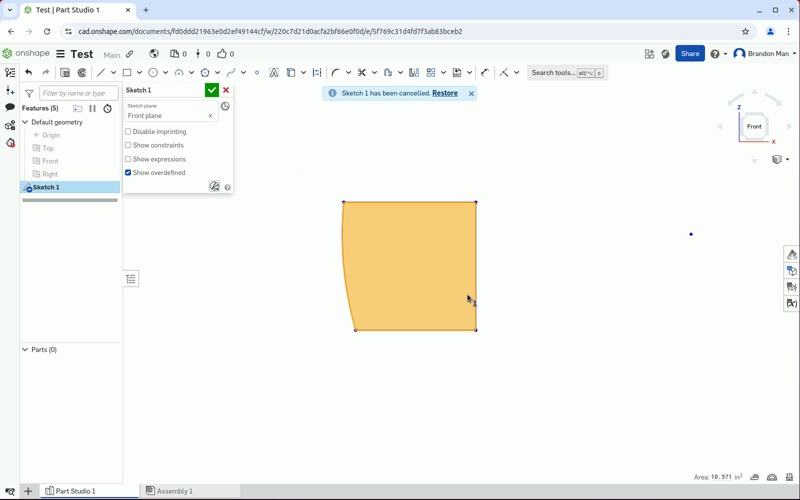
scroll(-6)
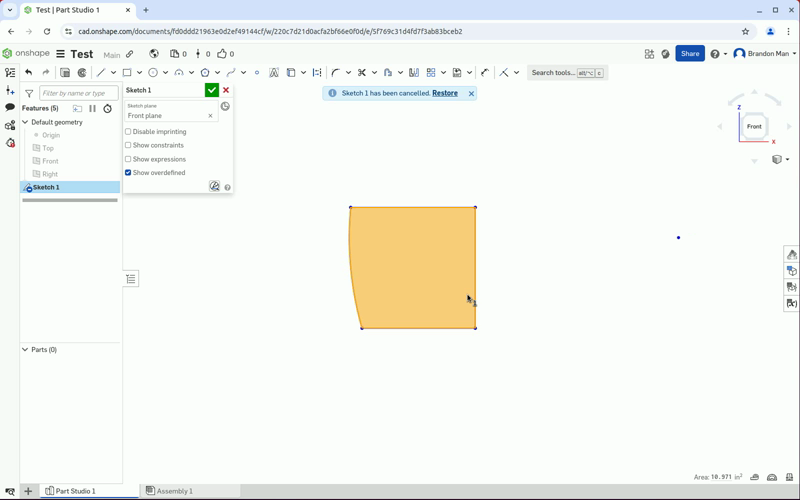
scroll(-6)
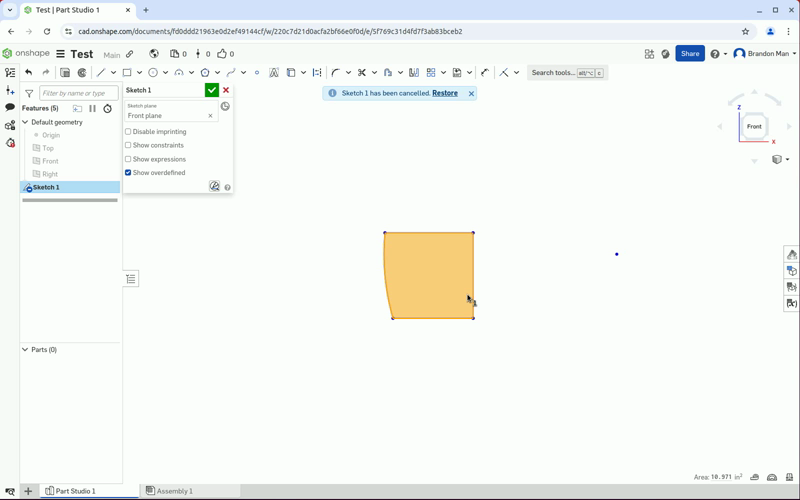
scroll(-6)
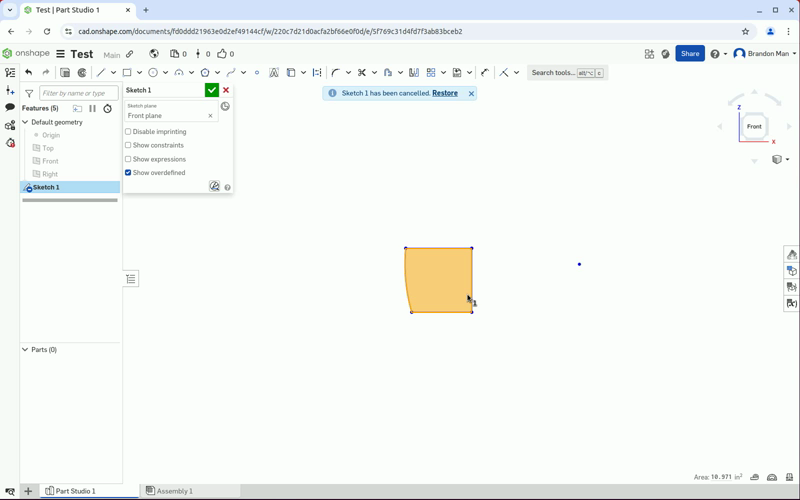
scroll(-6)
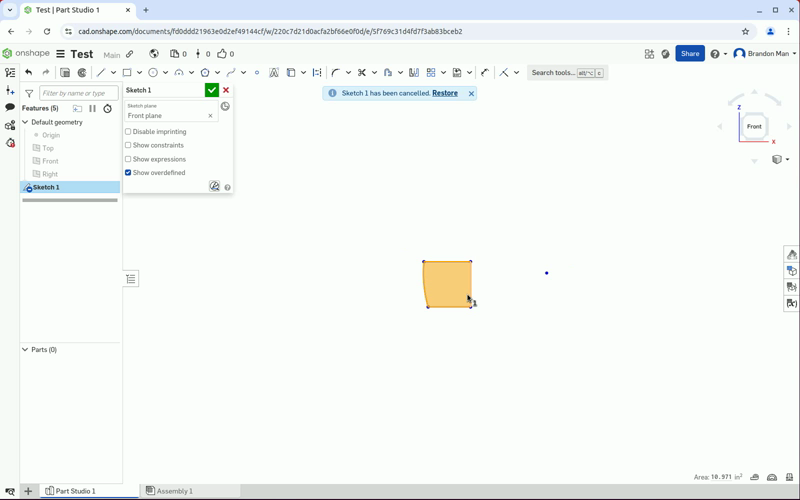
scroll(-6)
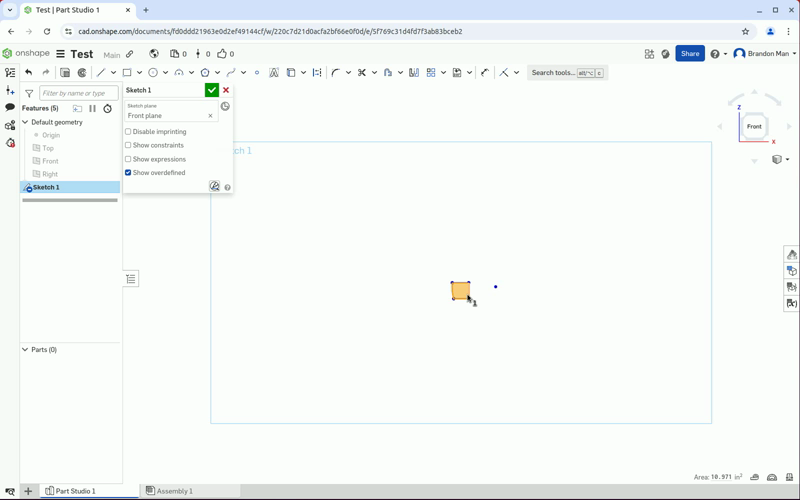
mouse_move(73, 352)
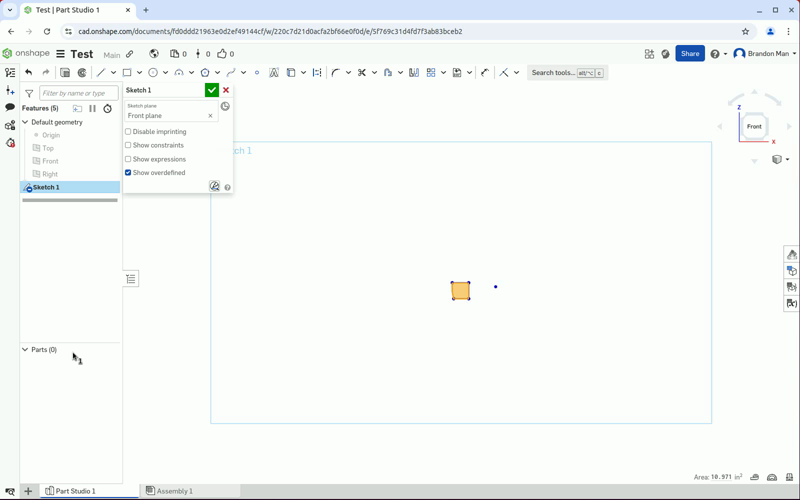
key(shift+y)
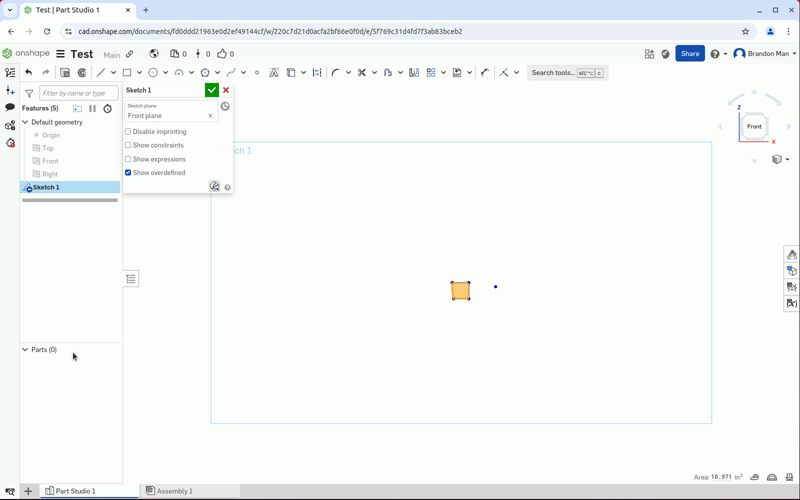
key(shift+e)
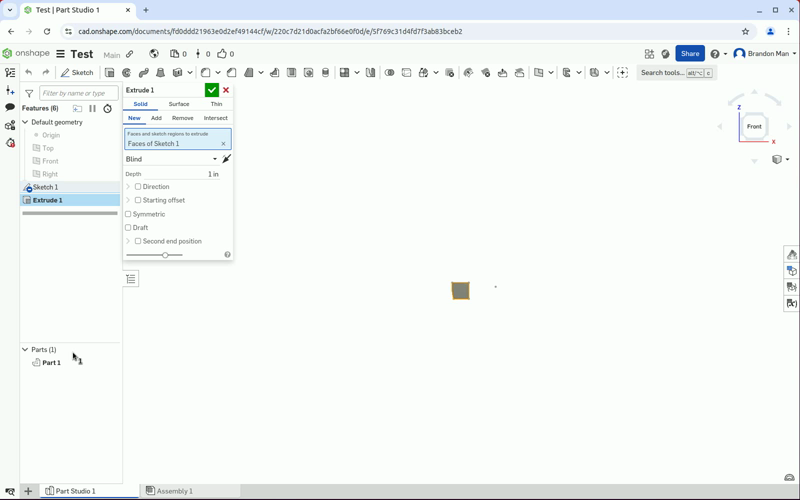
mouse_move(143, 106)
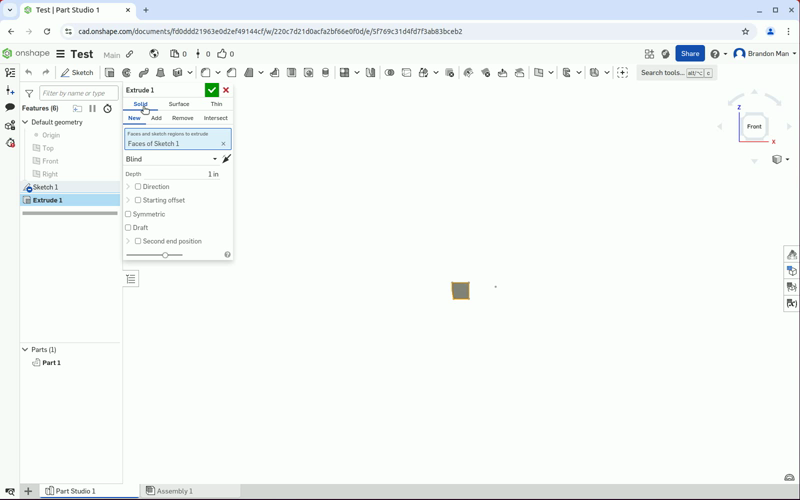
click(143, 106)
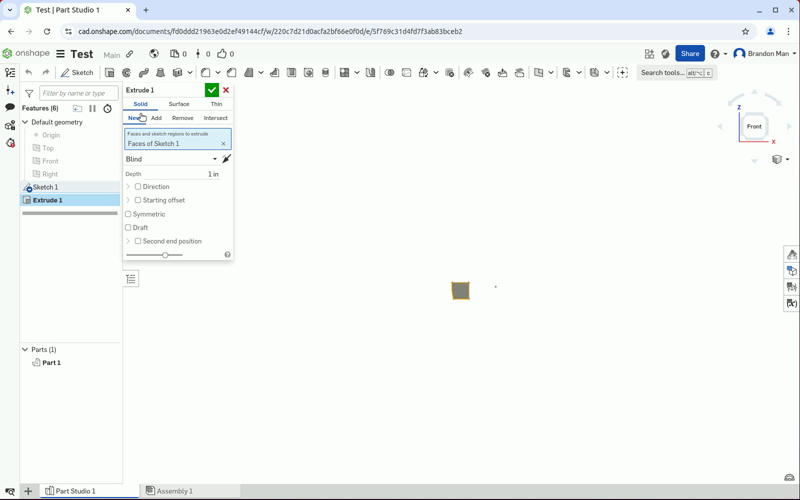
mouse_move(137, 120)
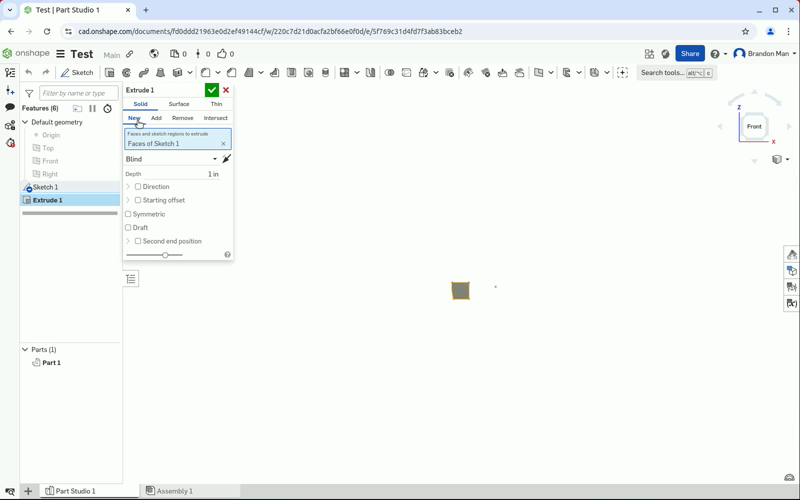
click(137, 120)
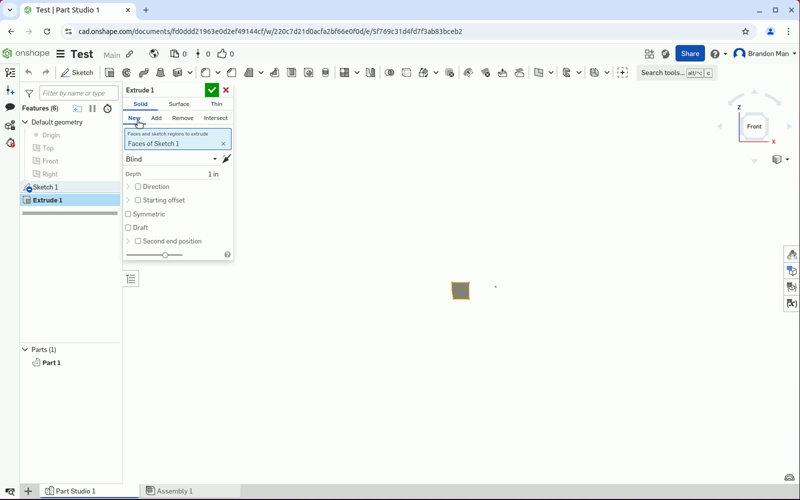
key(tab, 4)
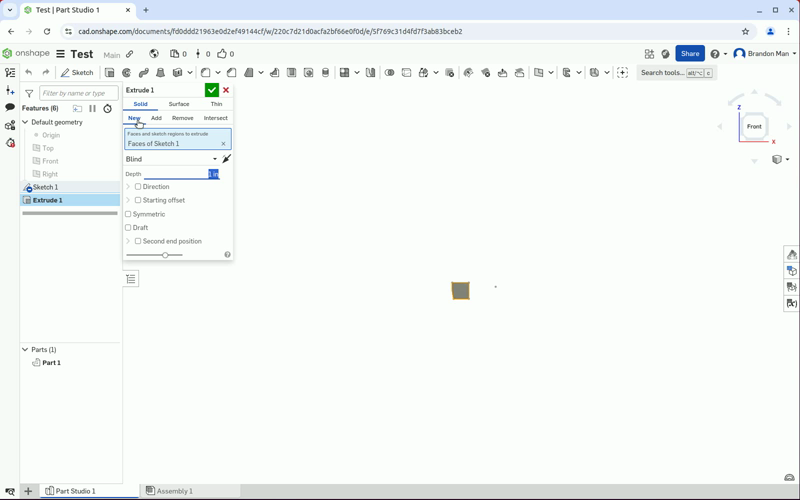
text(0.722)
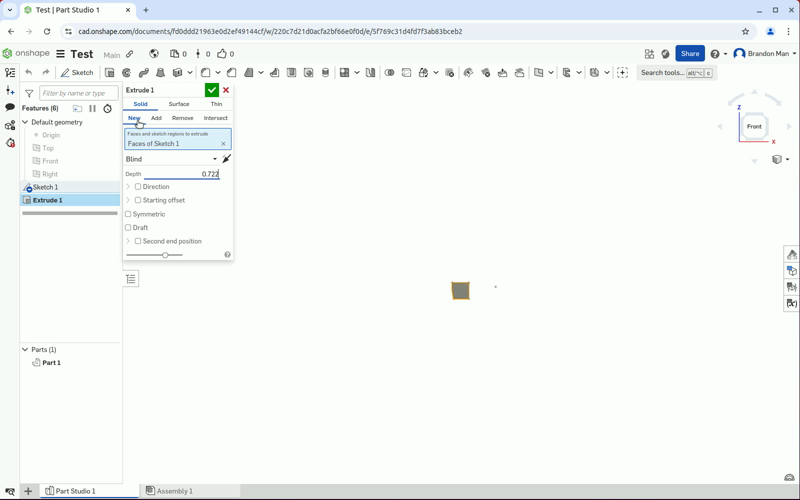
key(enter)
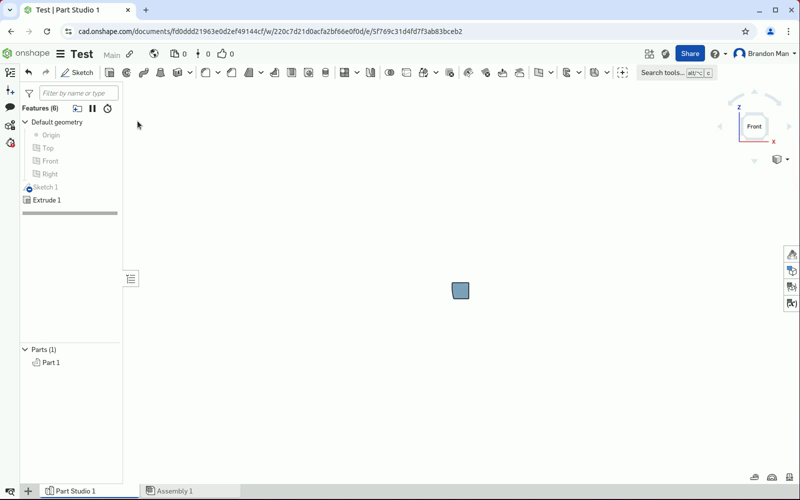
key(shift+h)
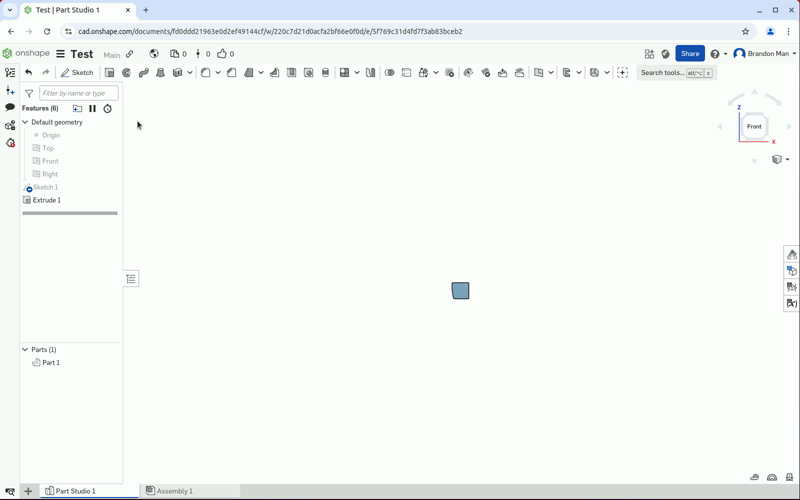
key(shift+h)
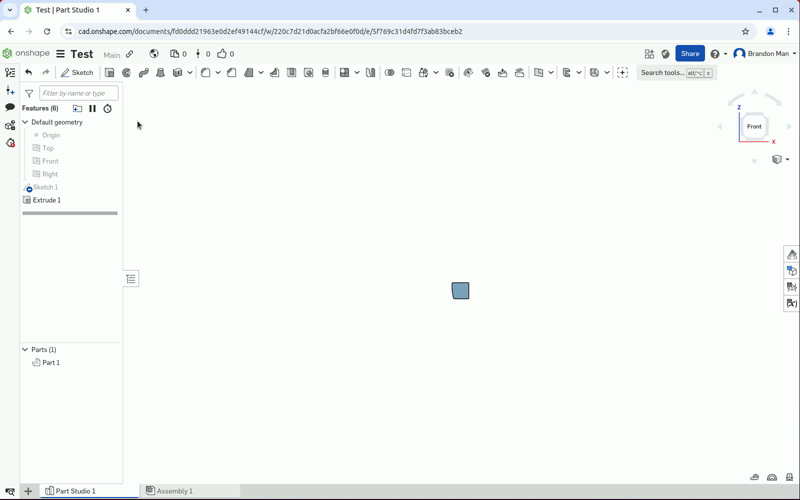
mouse_move(73, 189)
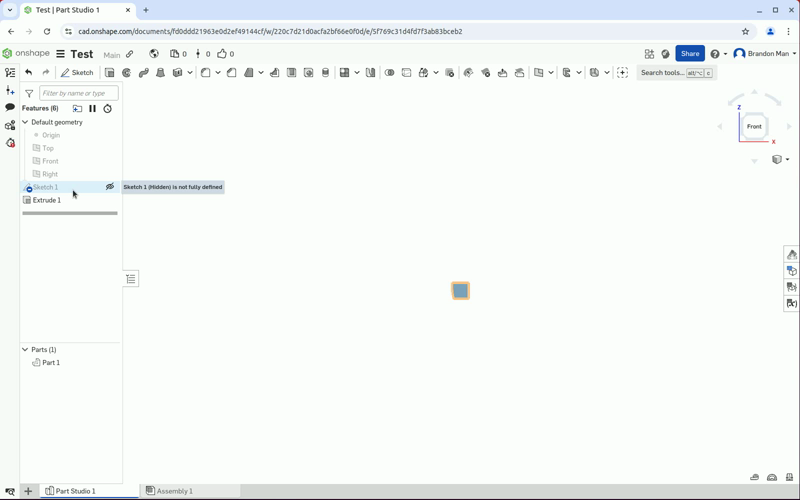
click(73, 189)
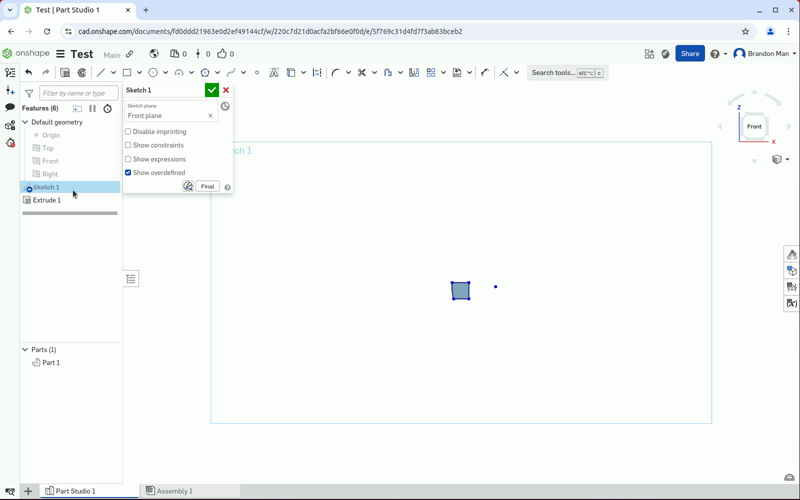
mouse_move(229, 92)
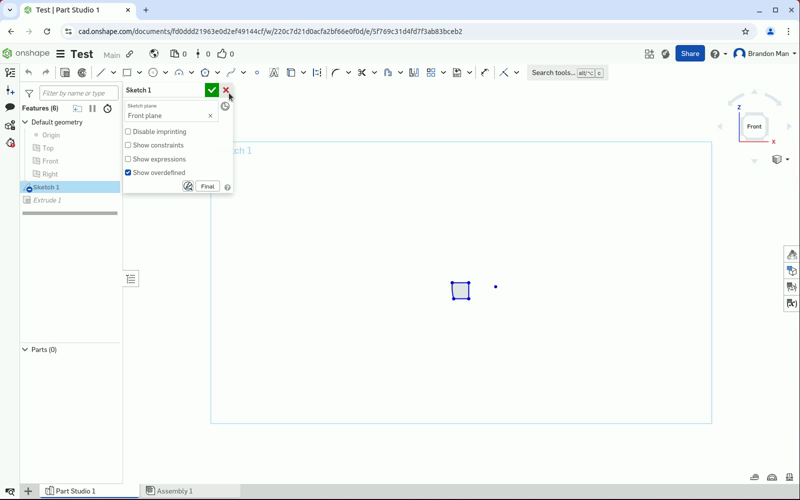
click(229, 92)
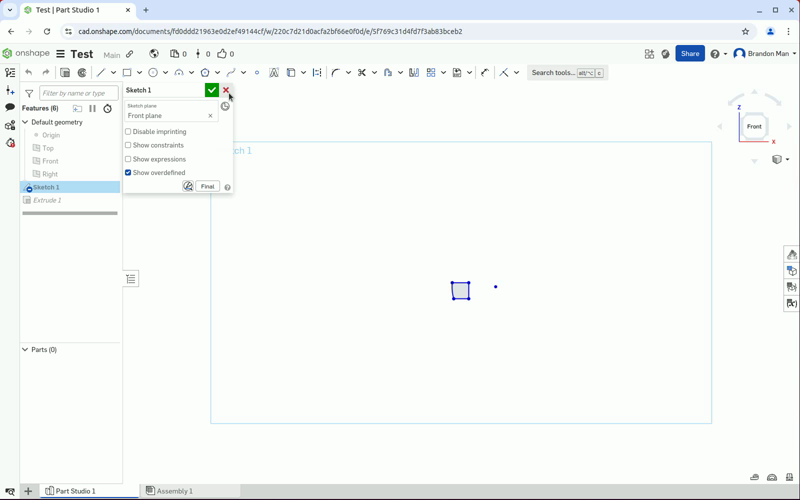
key(shift+s)
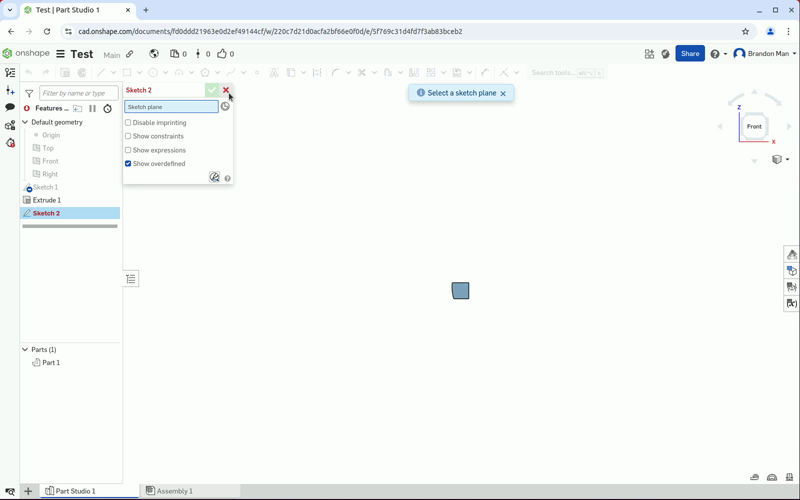
mouse_move(73, 163)
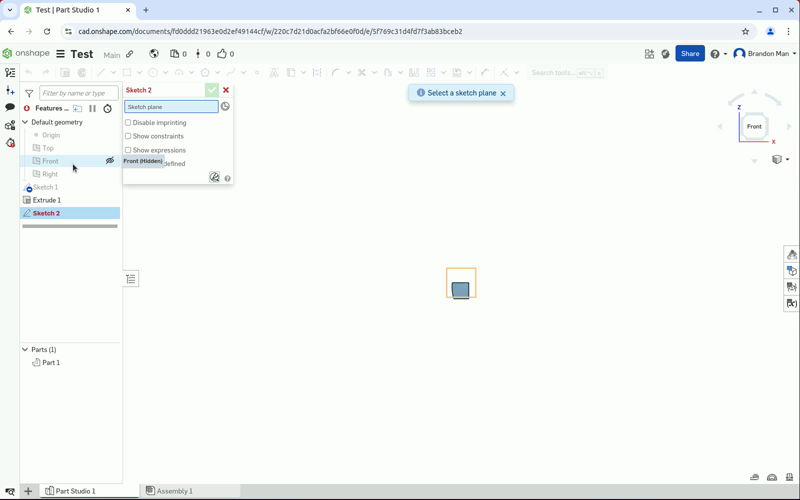
click(73, 163)
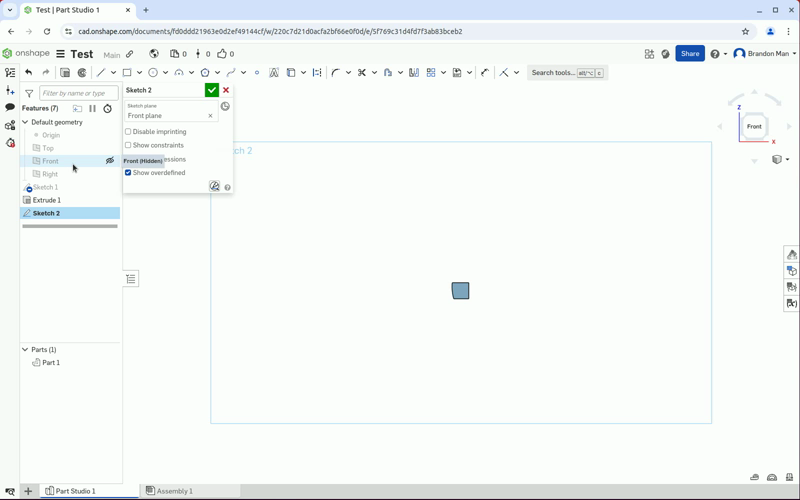
mouse_move(73, 352)
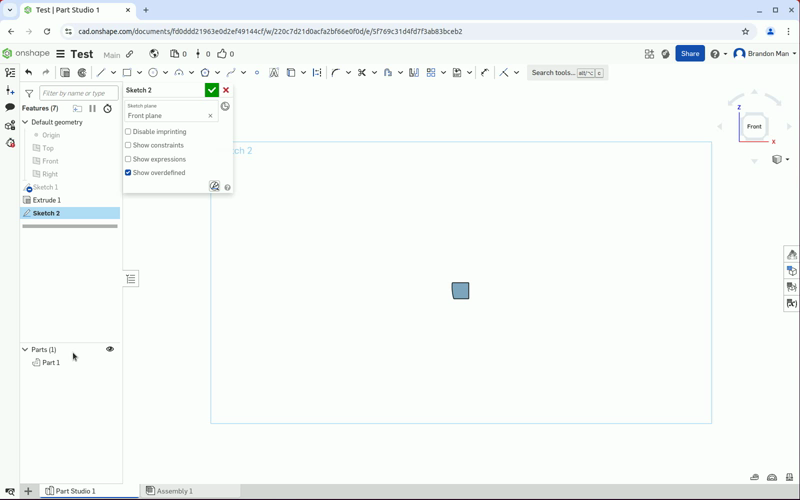
key(y)
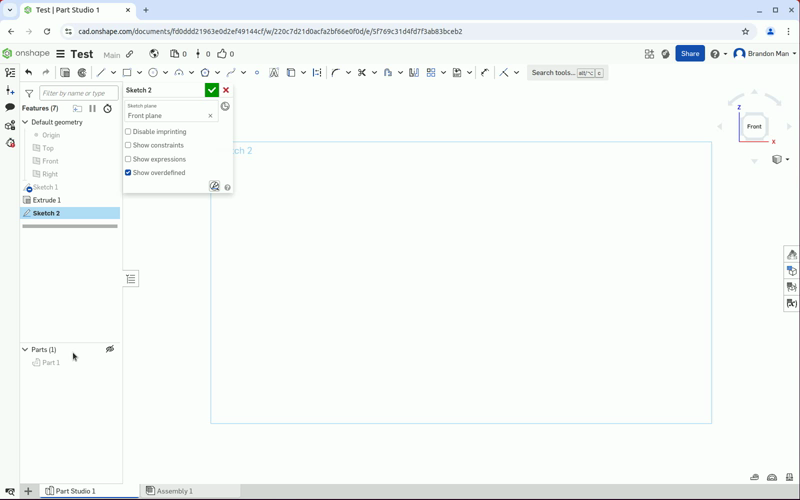
key(l)
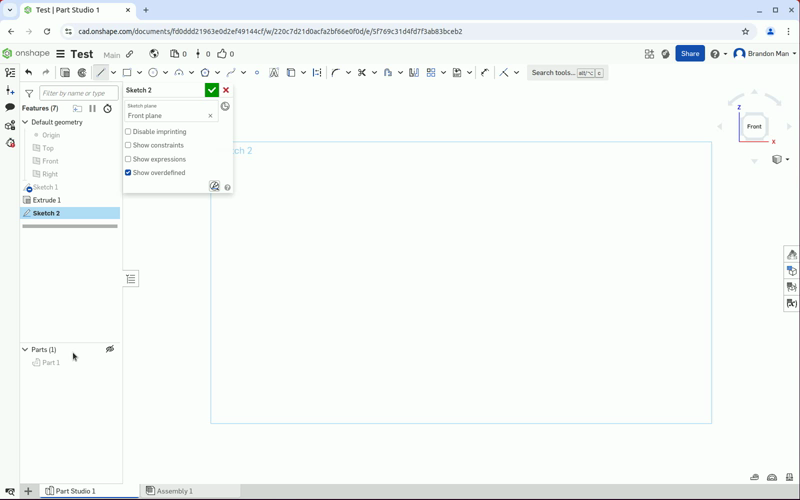
key_down(shift)
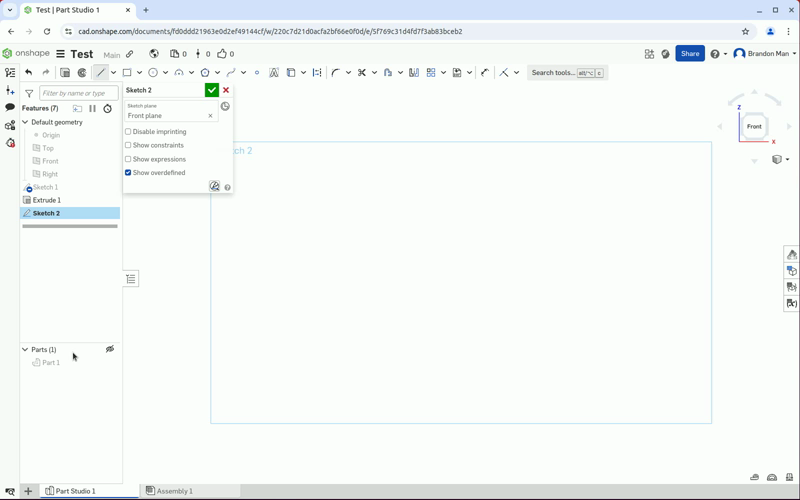
mouse_move(452, 282)
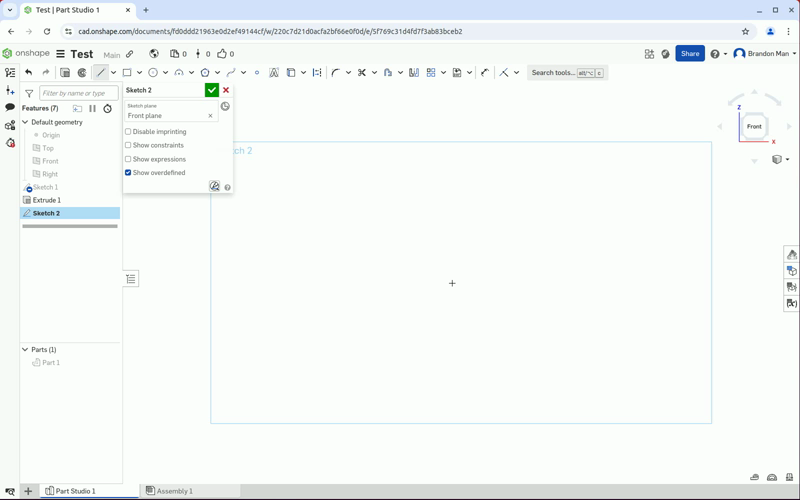
click(452, 282)
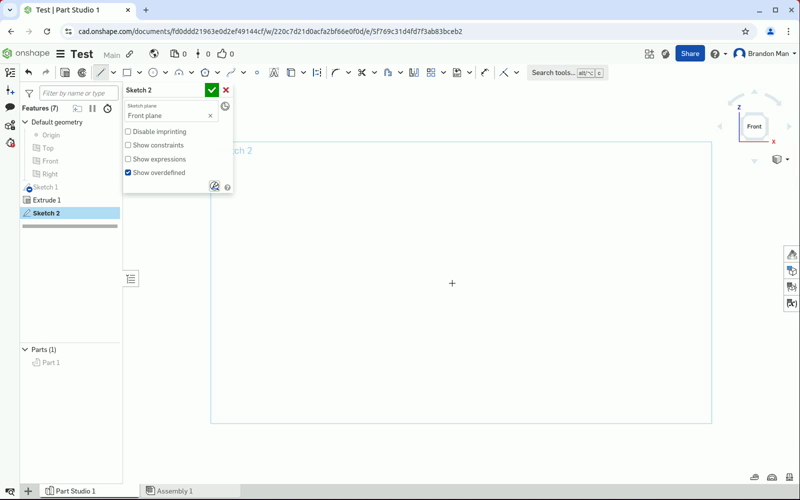
key_up(shift)
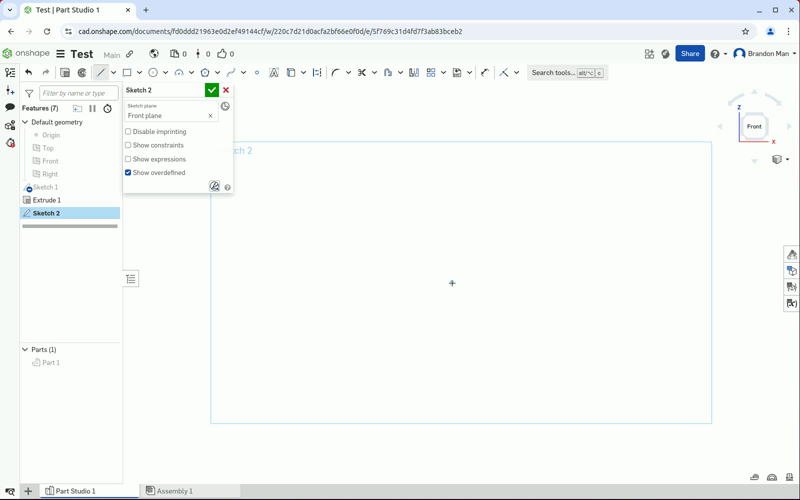
key_down(shift)
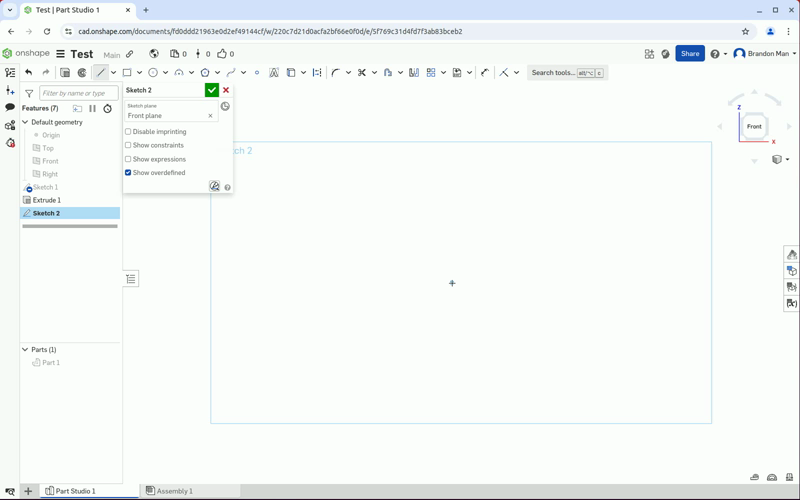
mouse_move(482, 282)
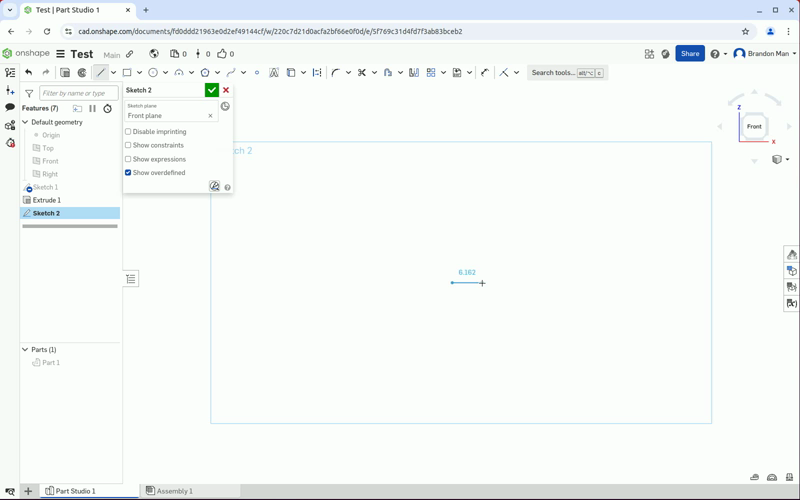
mouse_move(468, 282)
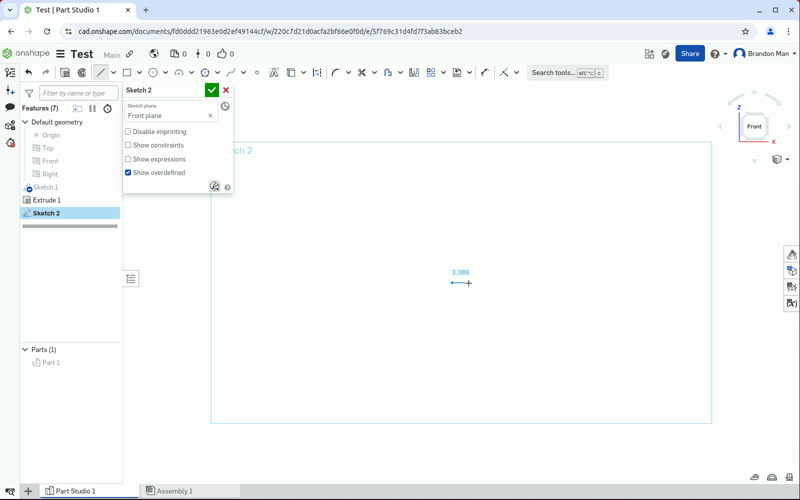
click(468, 282)
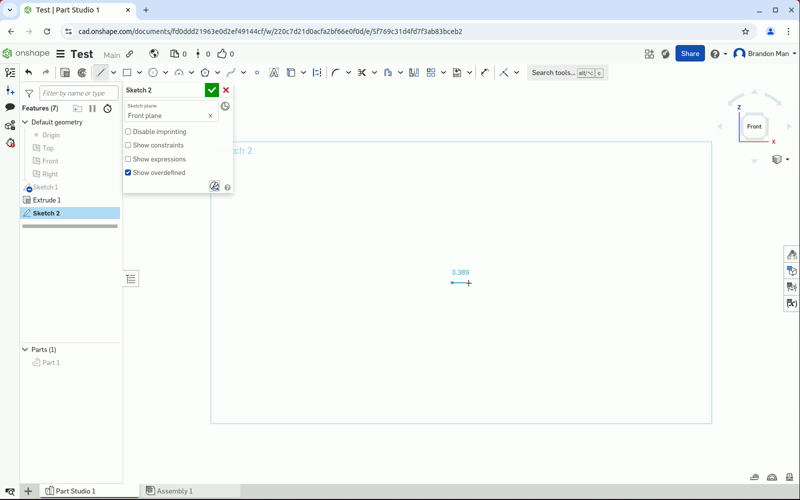
key_up(shift)
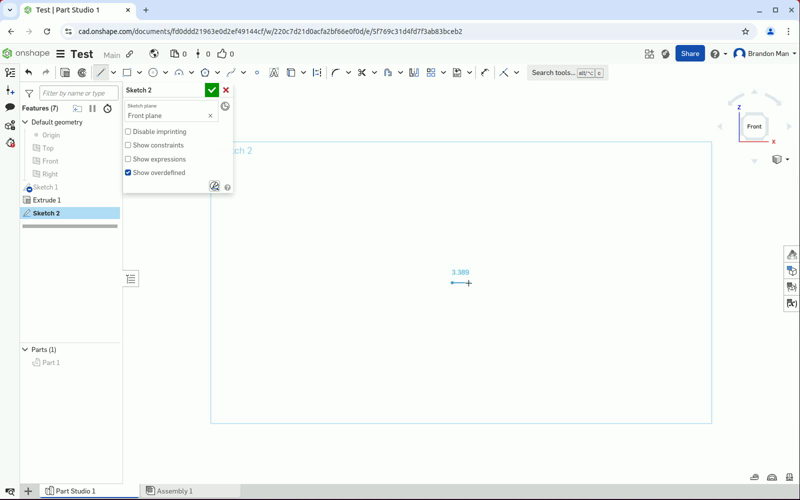
key_down(shift)
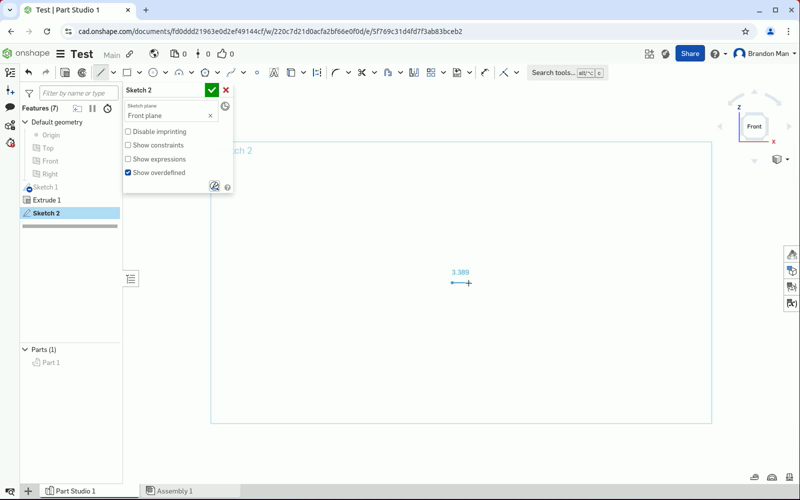
mouse_move(498, 282)
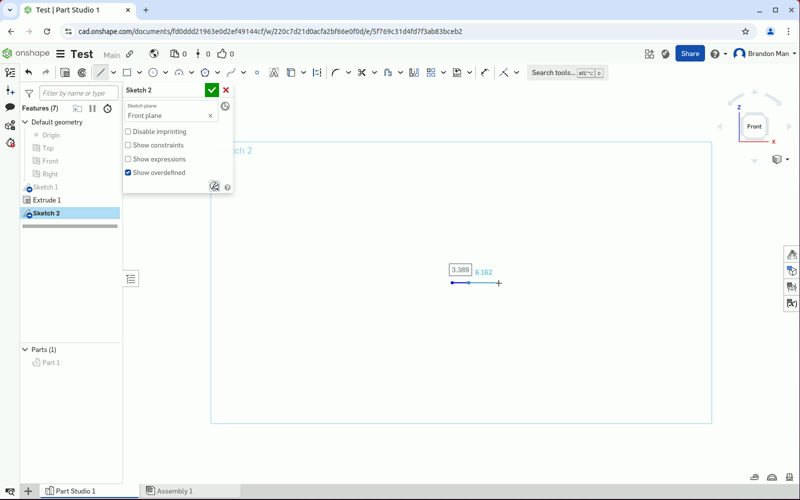
mouse_move(468, 267)
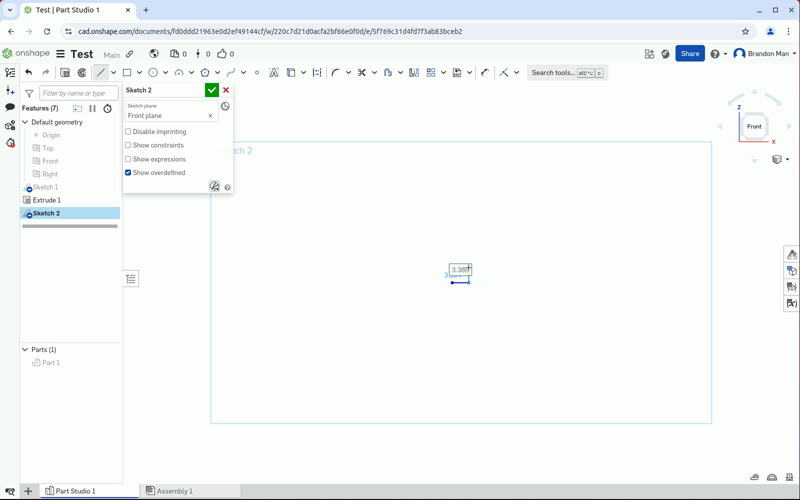
click(468, 267)
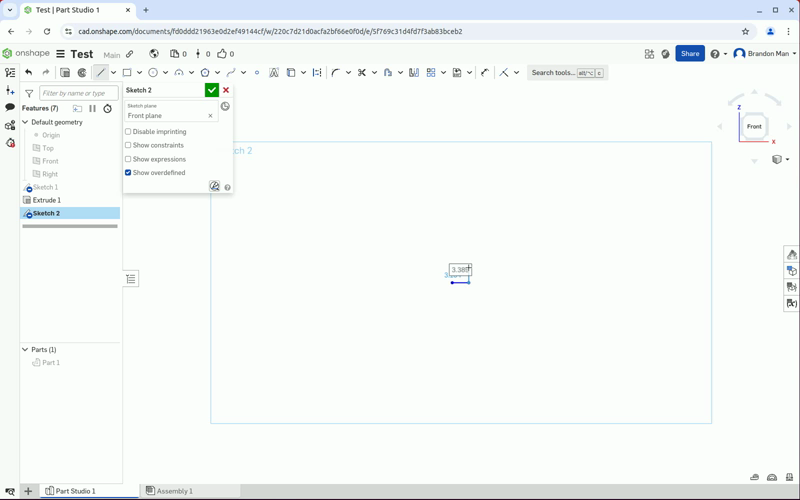
key_up(shift)
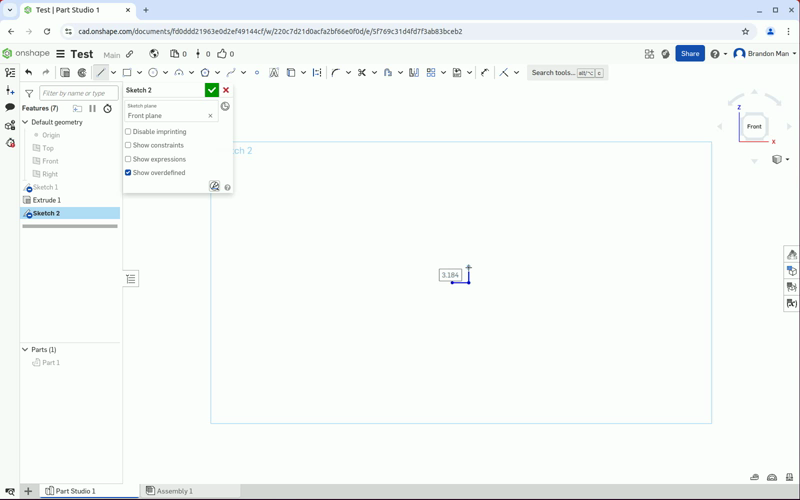
key_down(shift)
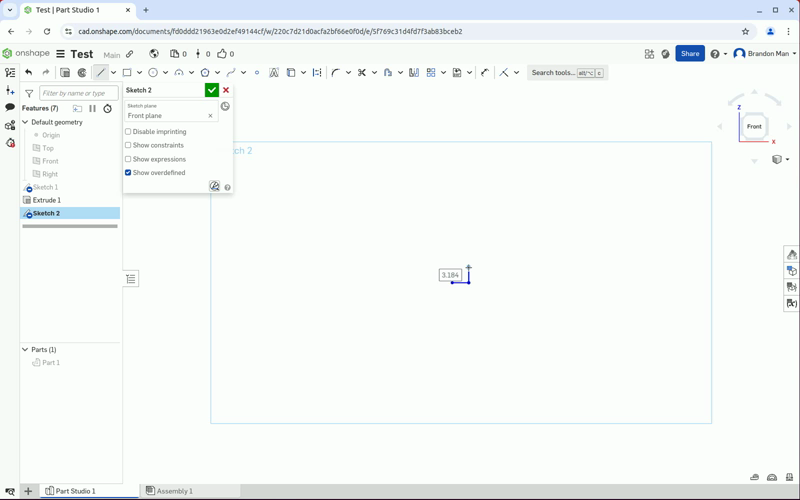
mouse_move(498, 267)
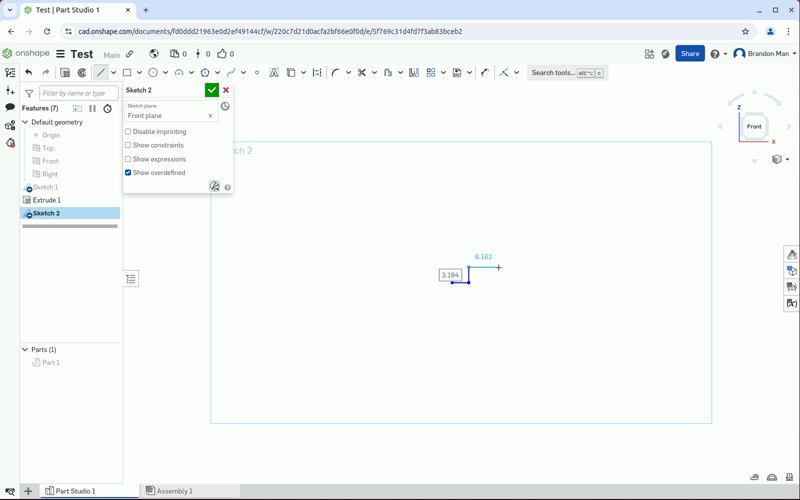
mouse_move(453, 267)
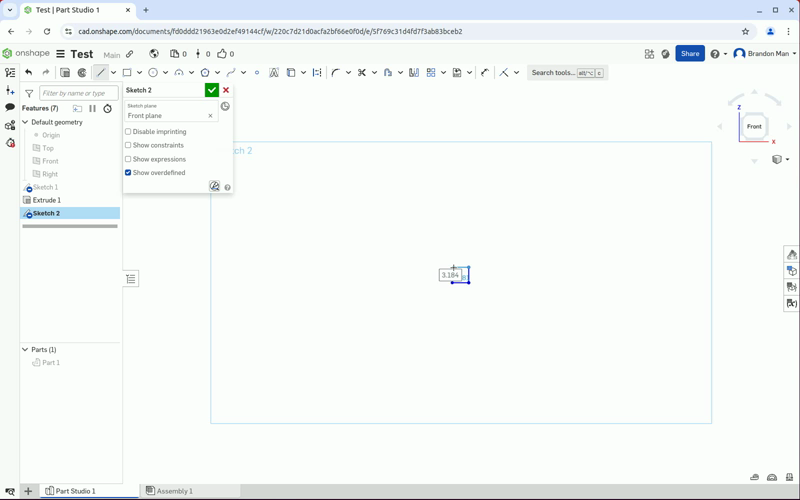
click(453, 267)
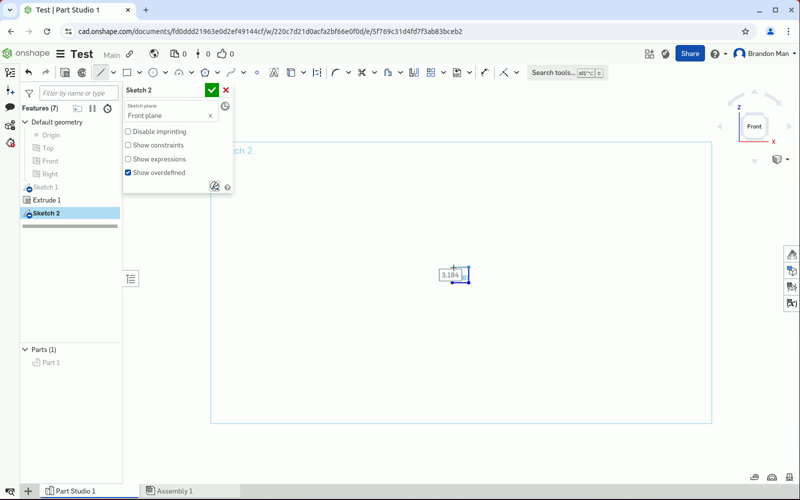
key_up(shift)
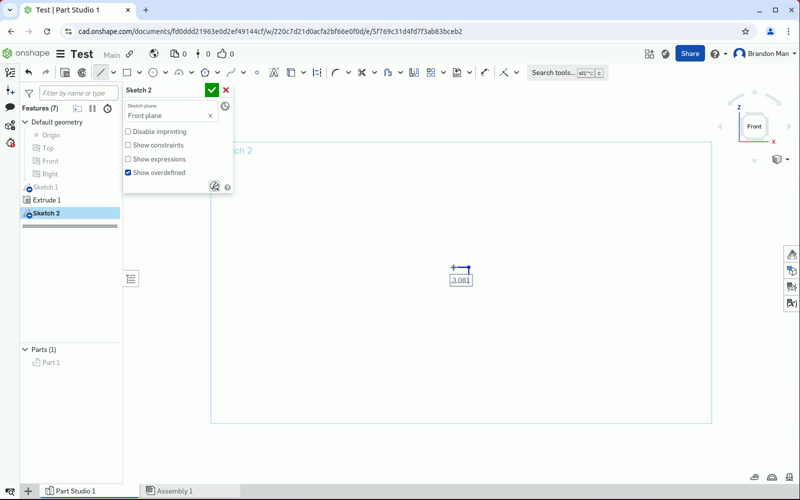
key(esc)
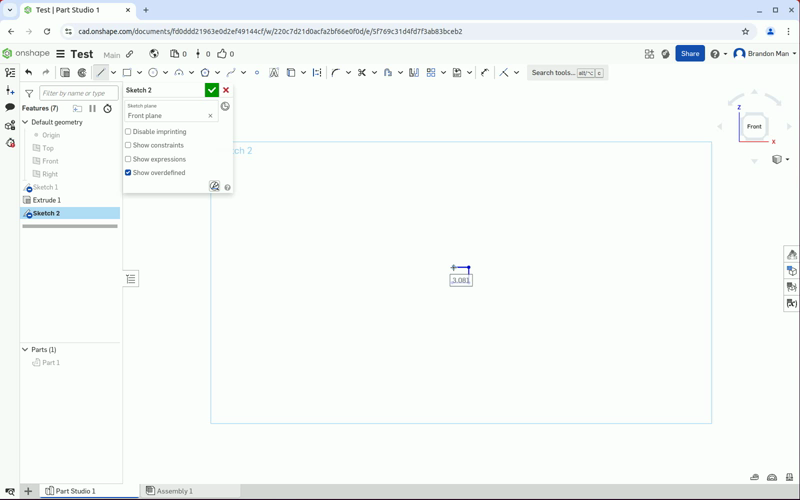
key(a)
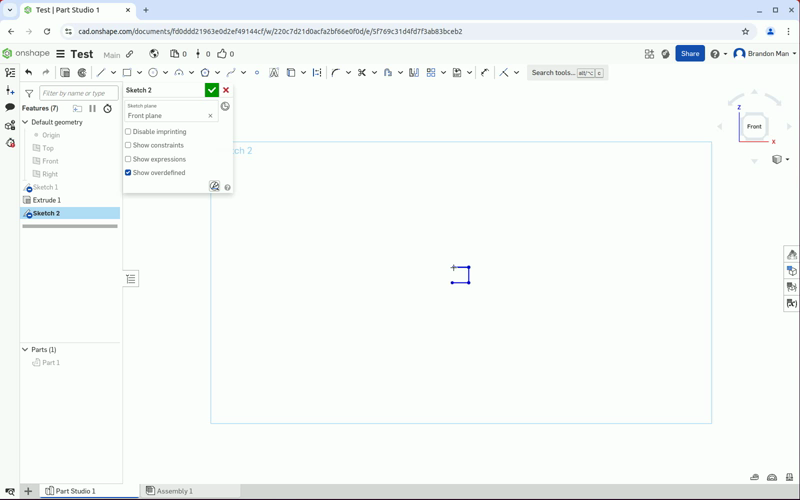
mouse_move(453, 267)
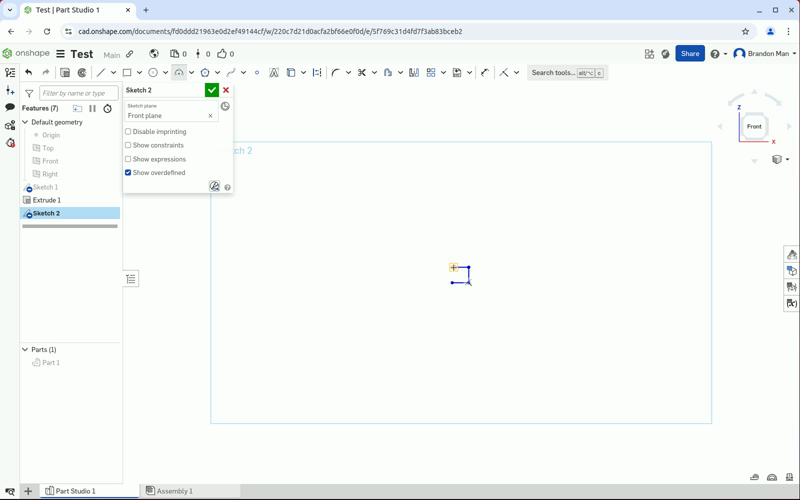
click(453, 267)
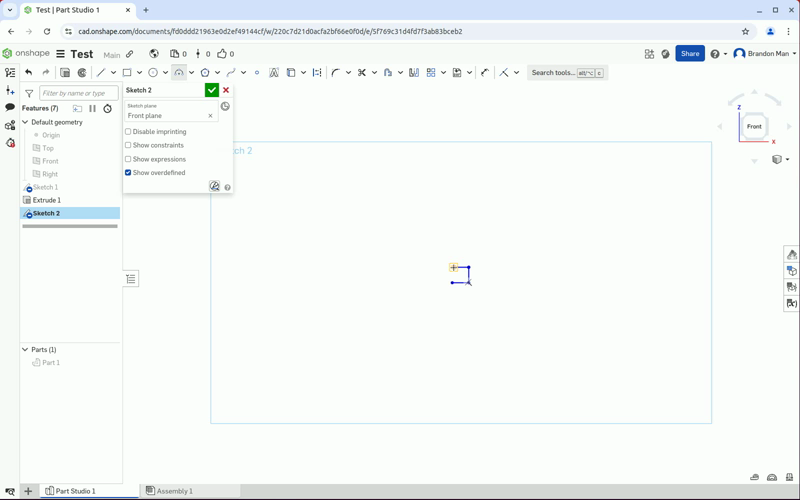
mouse_move(452, 282)
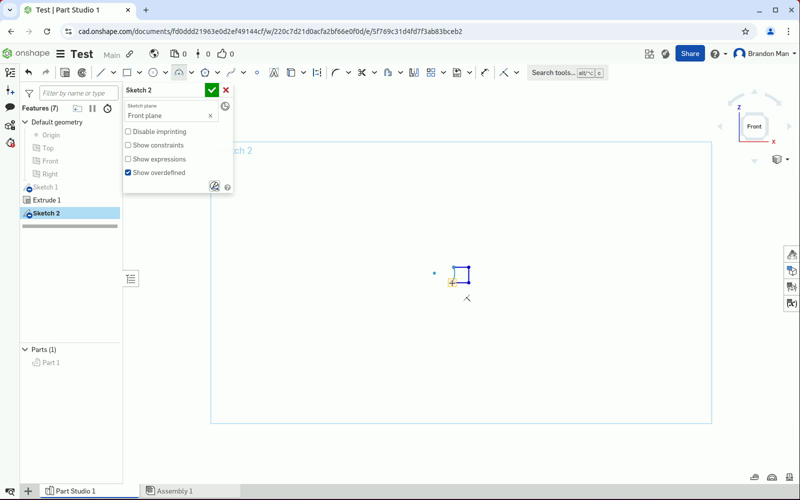
click(452, 282)
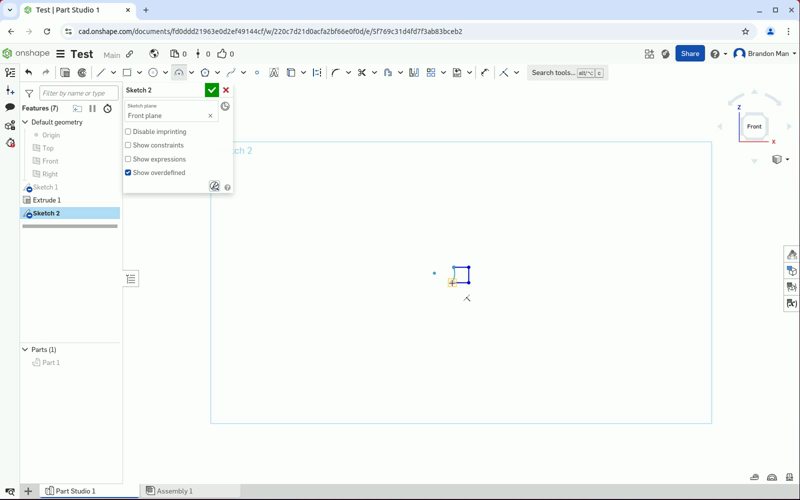
key_down(shift)
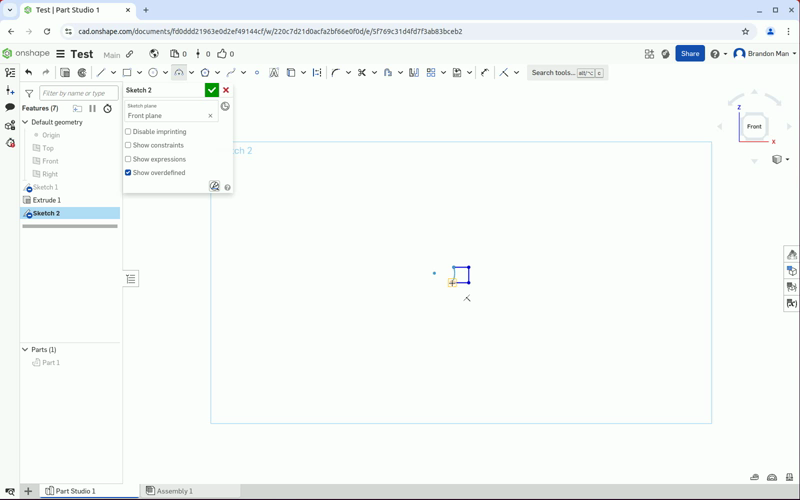
mouse_move(452, 275)
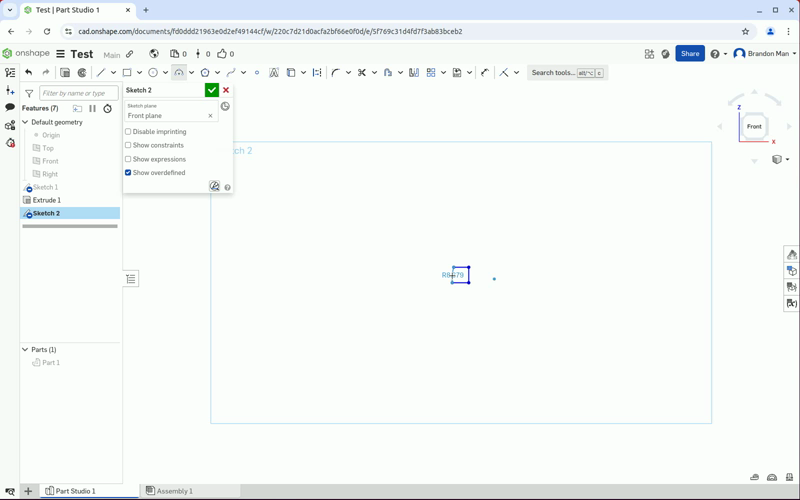
click(452, 275)
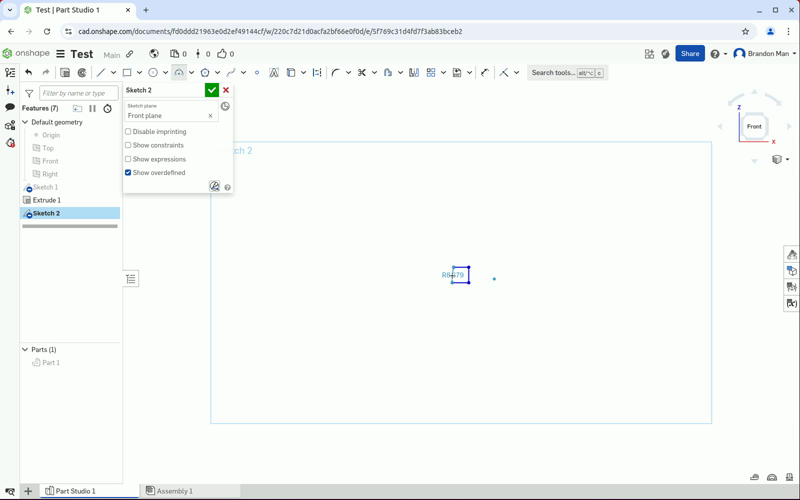
key_up(shift)
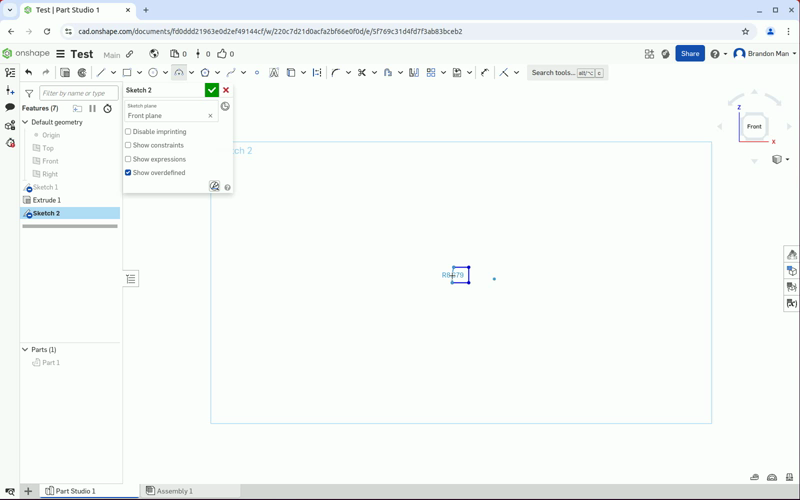
key(esc)
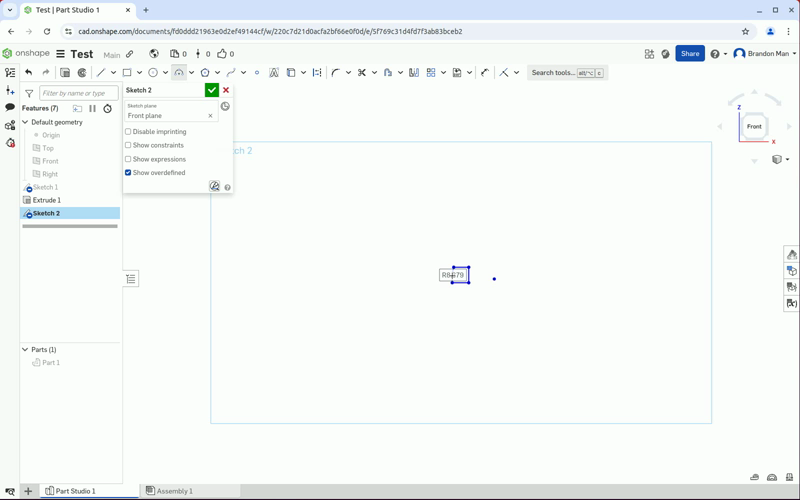
mouse_move(459, 280)
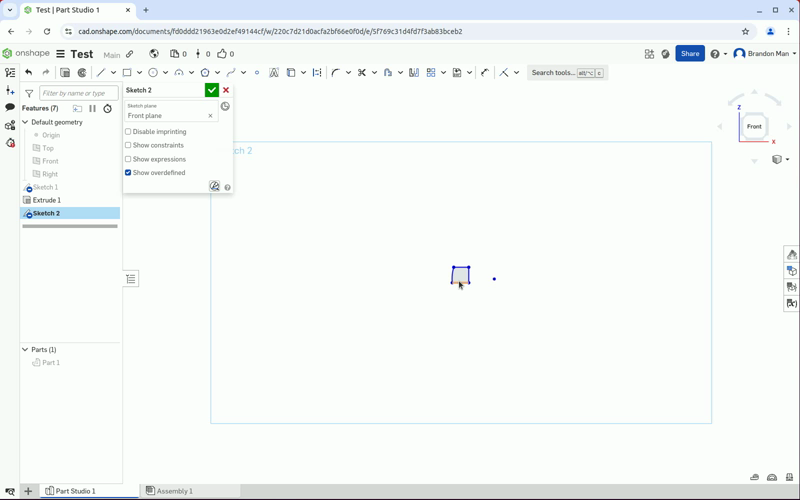
scroll(6)
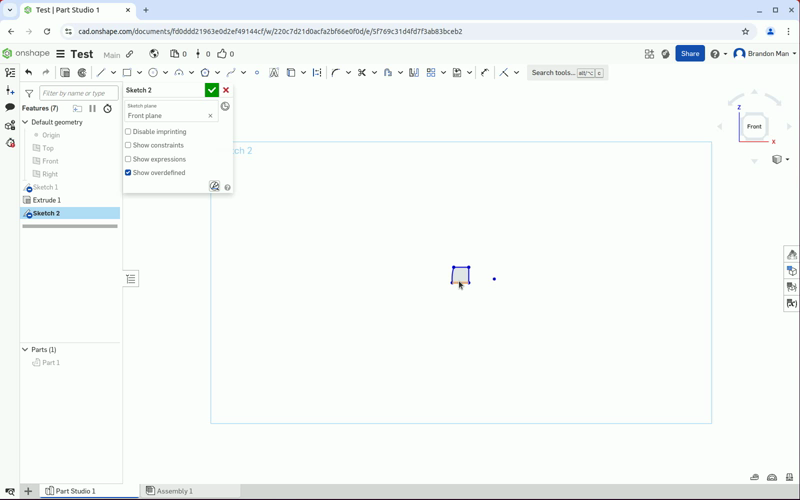
scroll(6)
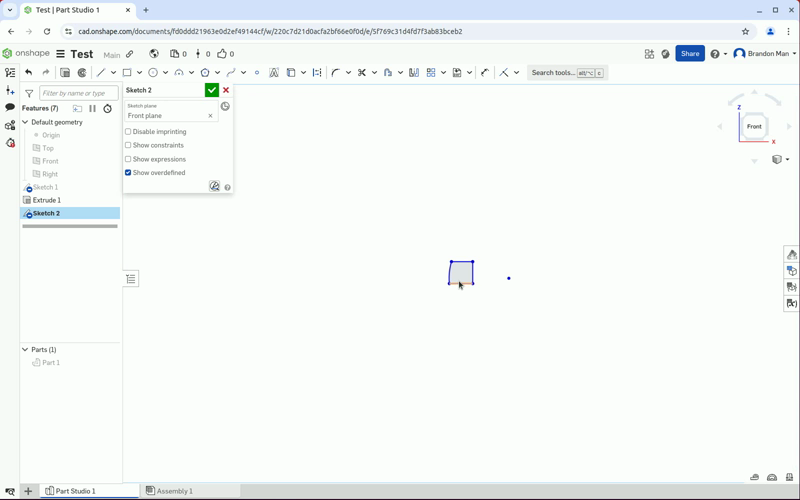
scroll(6)
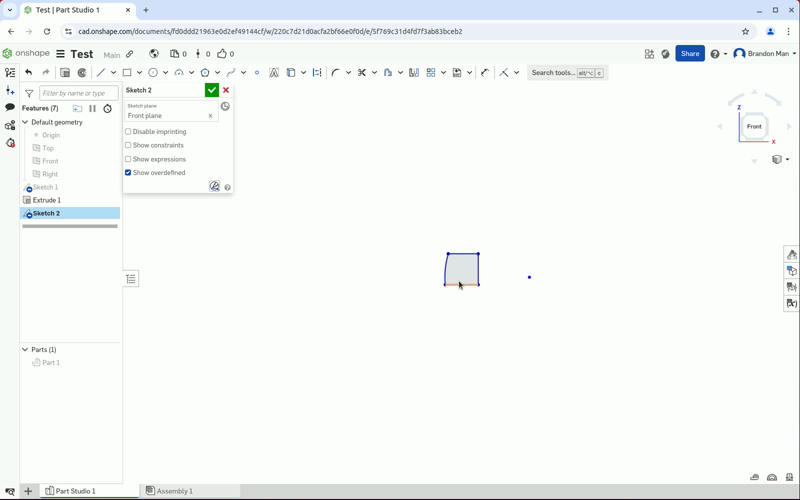
scroll(6)
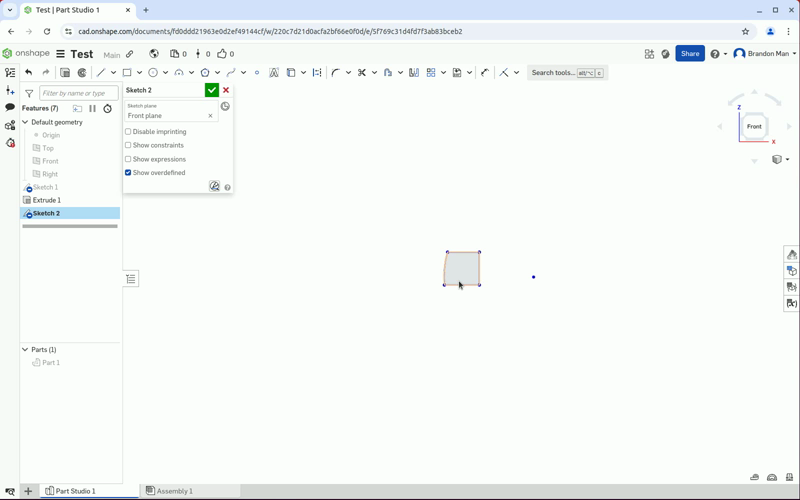
scroll(6)
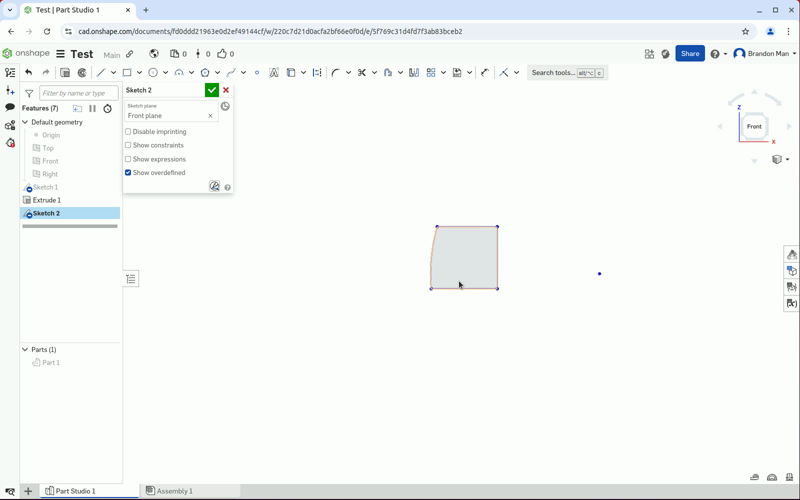
scroll(6)
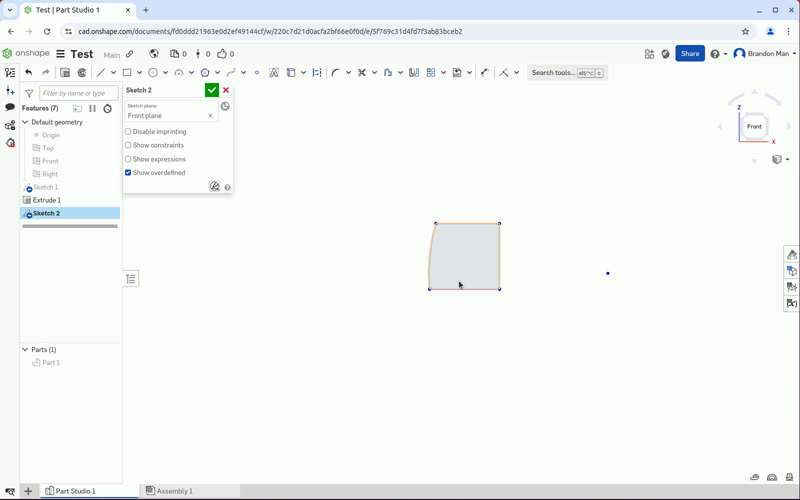
scroll(6)
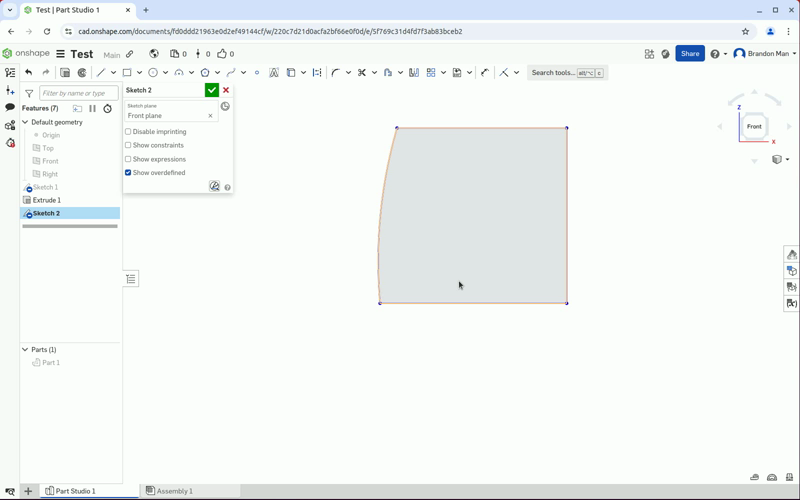
click(459, 280)
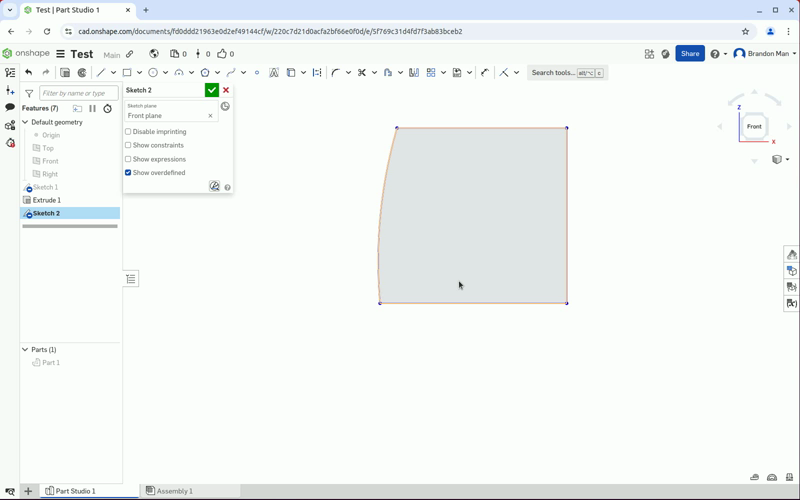
scroll(-6)
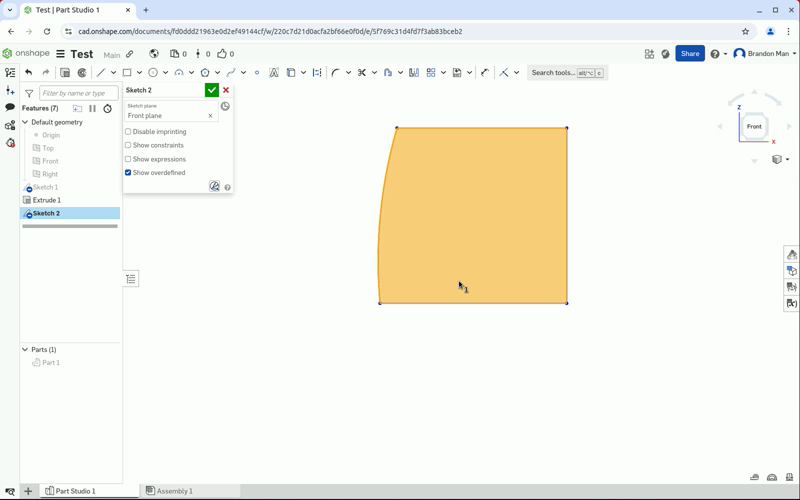
scroll(-6)
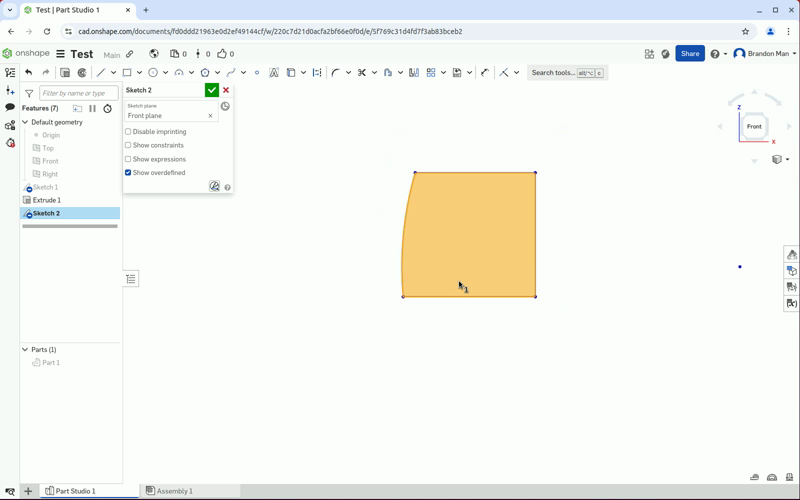
scroll(-6)
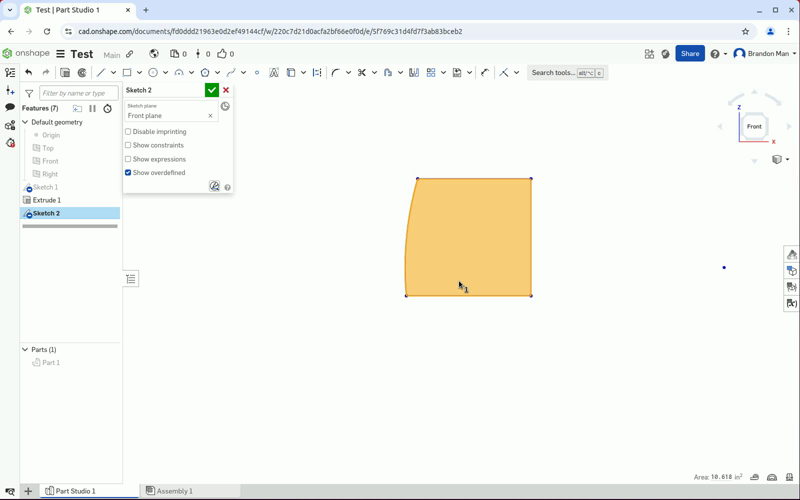
scroll(-6)
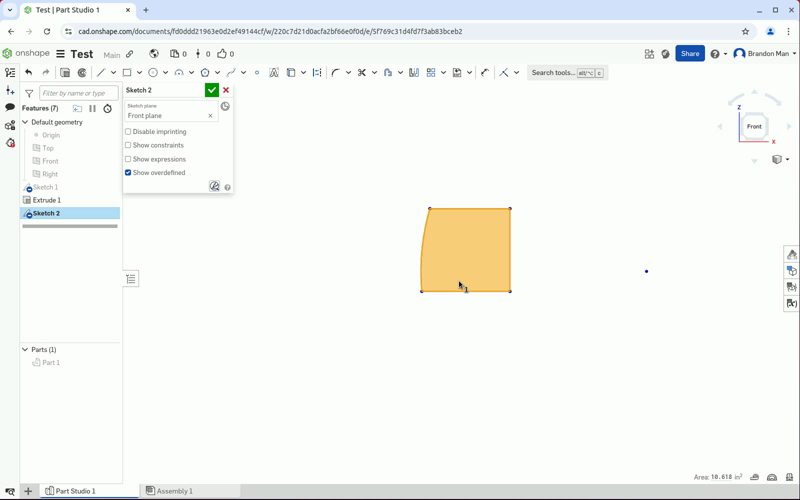
scroll(-6)
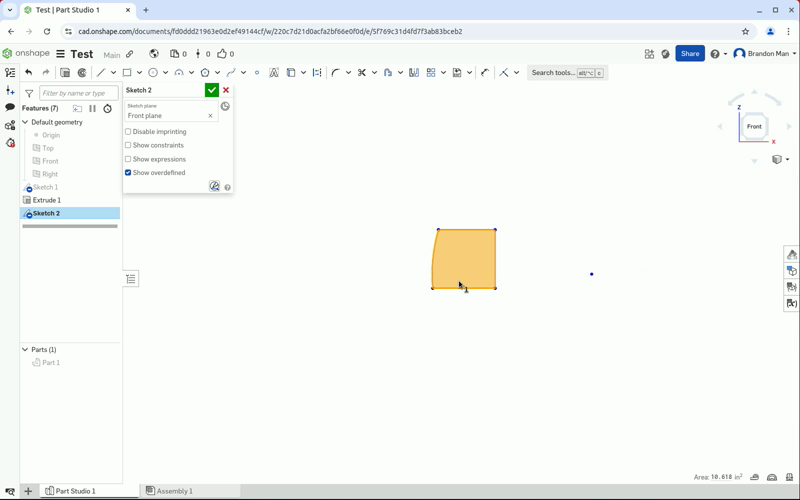
scroll(-6)
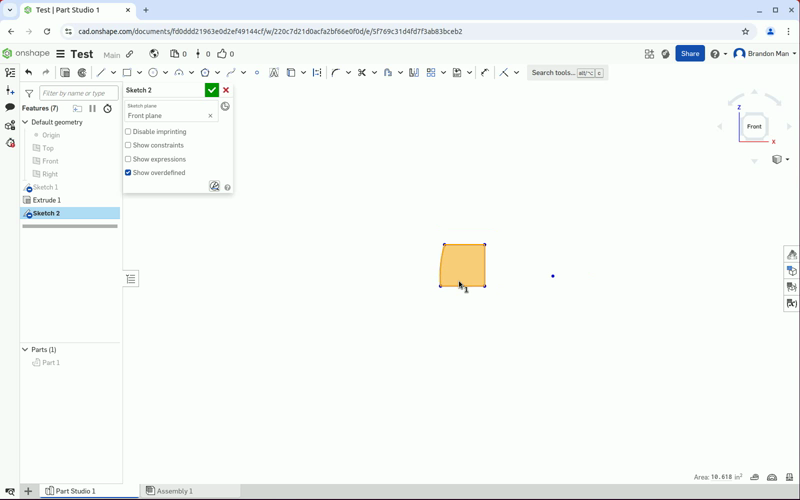
scroll(-6)
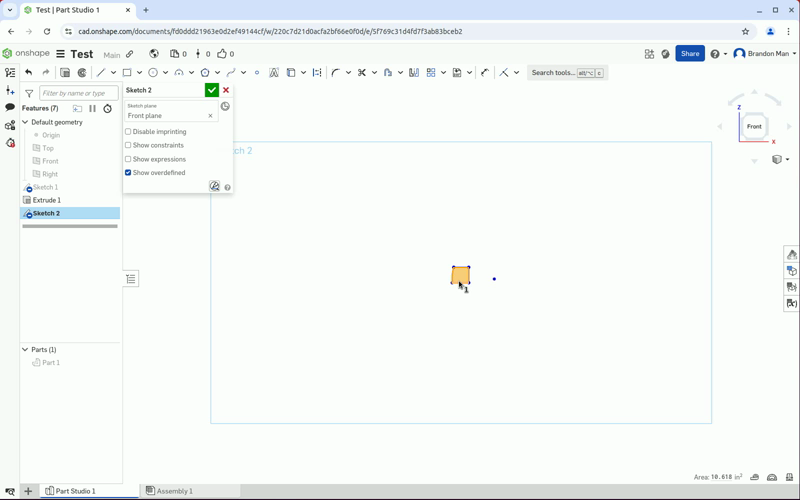
mouse_move(73, 352)
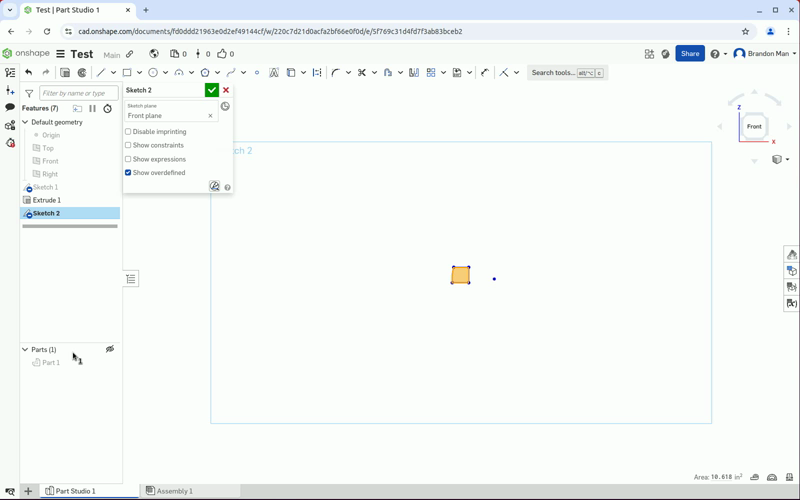
key(shift+y)
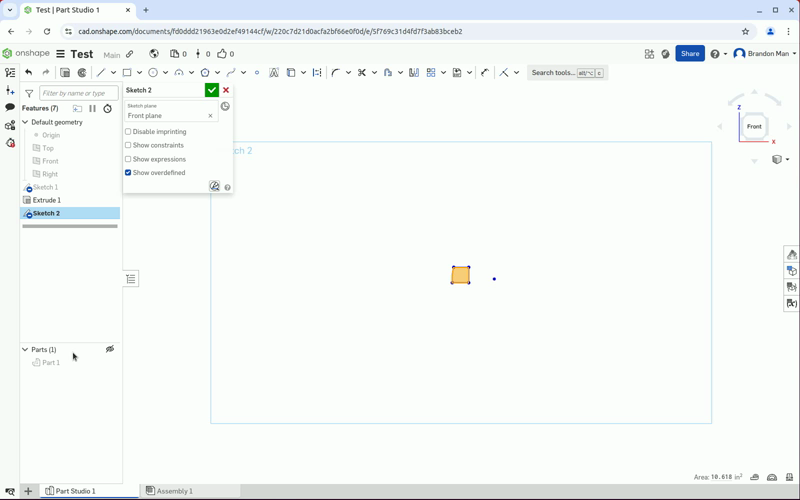
key(shift+e)
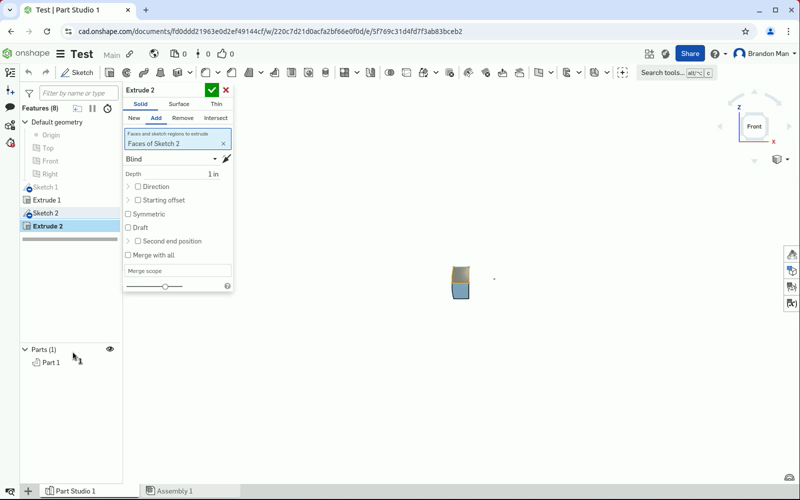
mouse_move(143, 106)
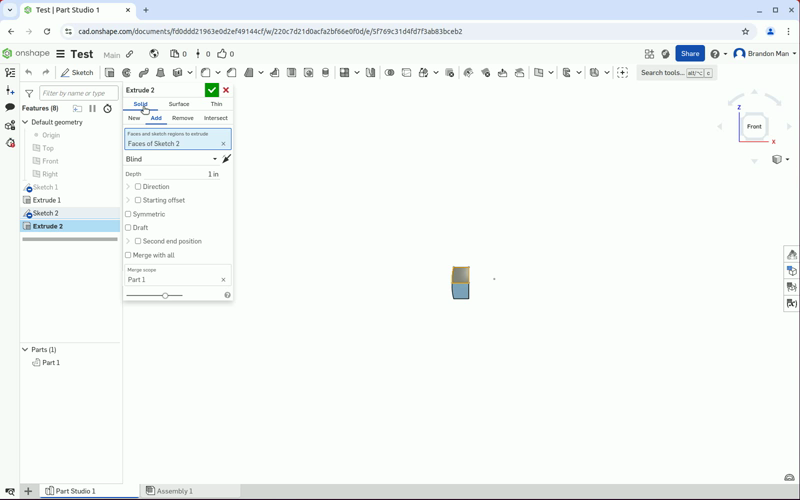
click(143, 106)
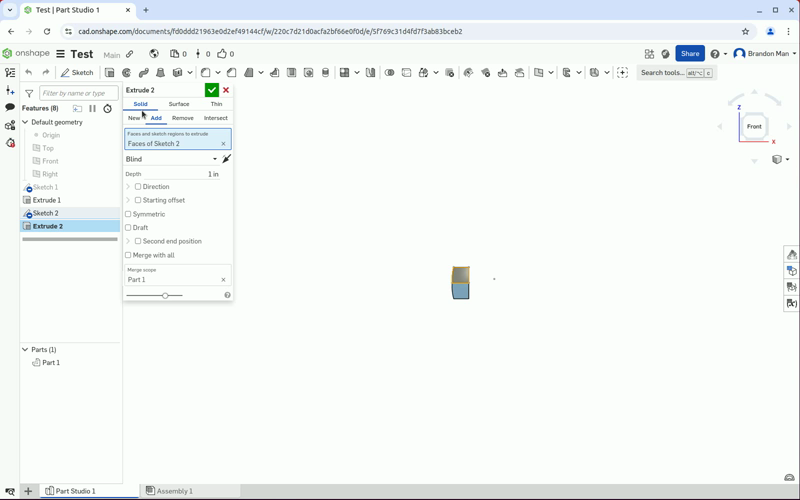
mouse_move(137, 120)
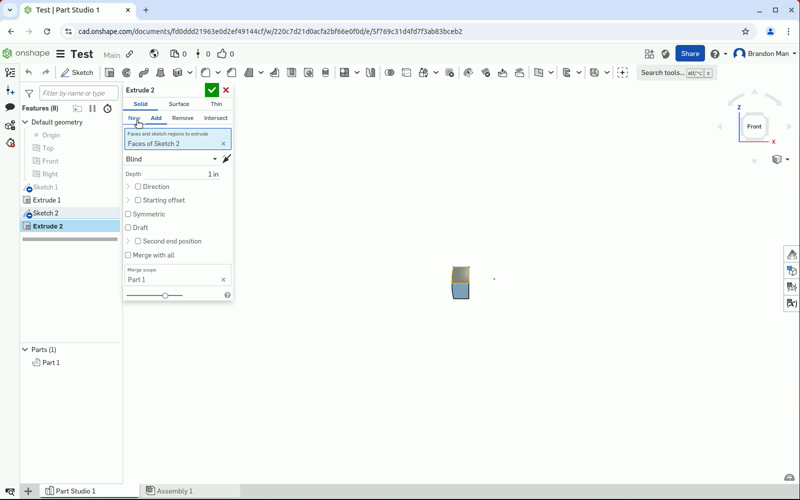
click(137, 120)
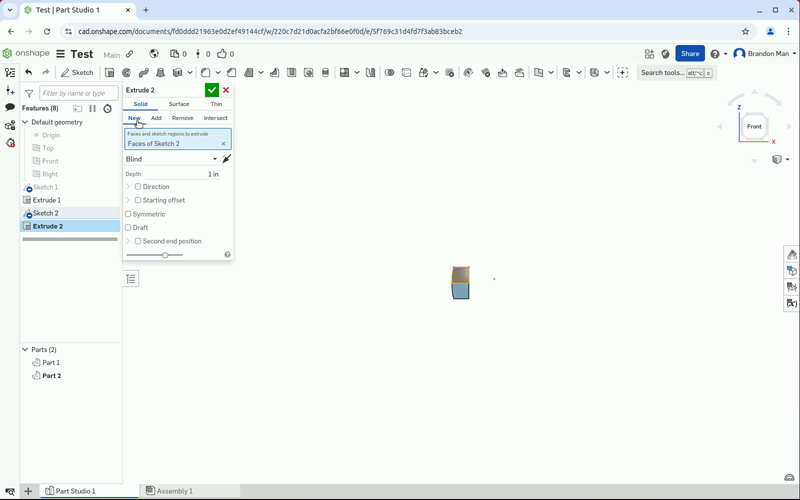
key(tab, 4)
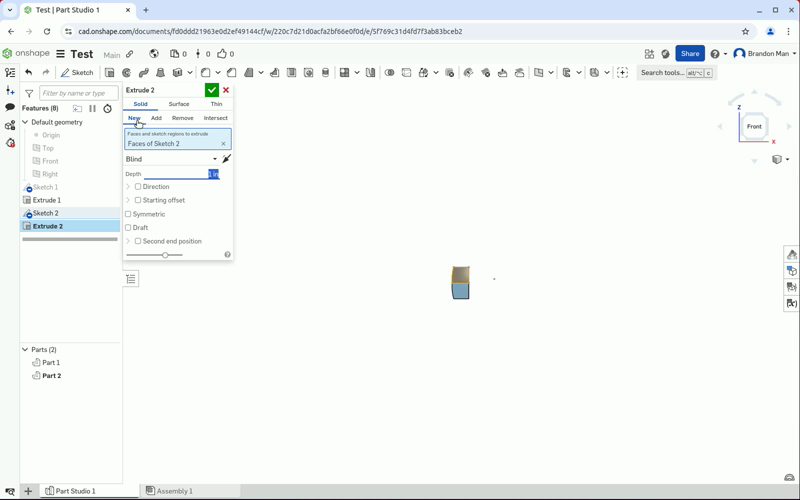
text(0.722)
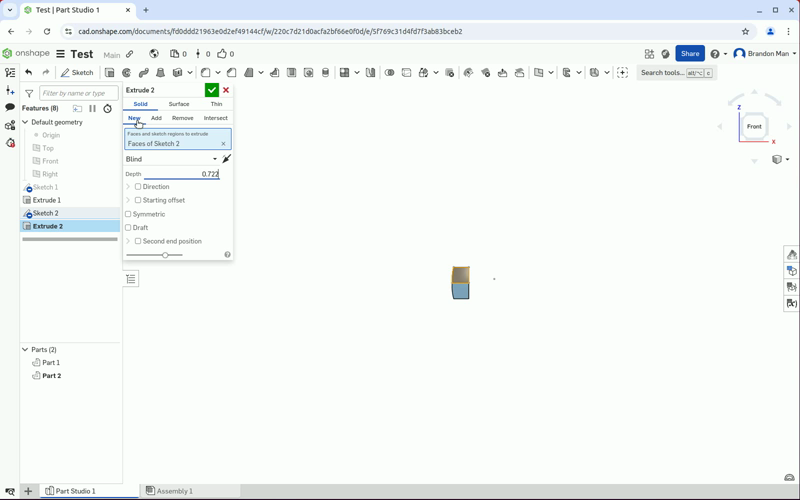
key(enter)
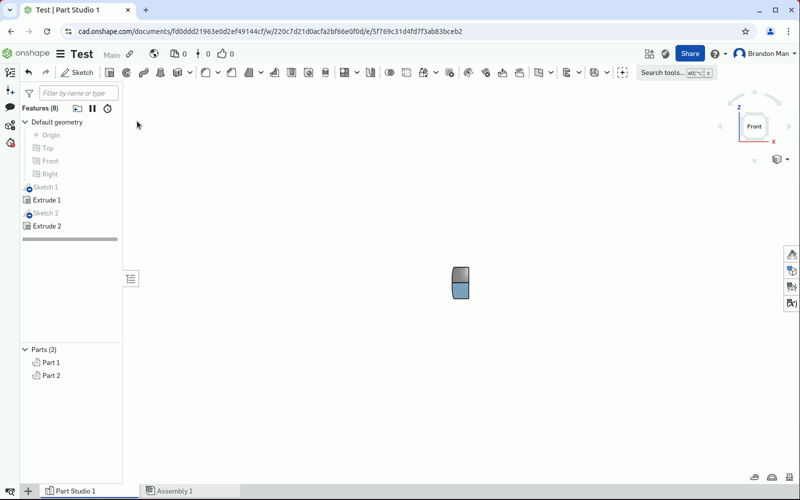
key(shift+h)
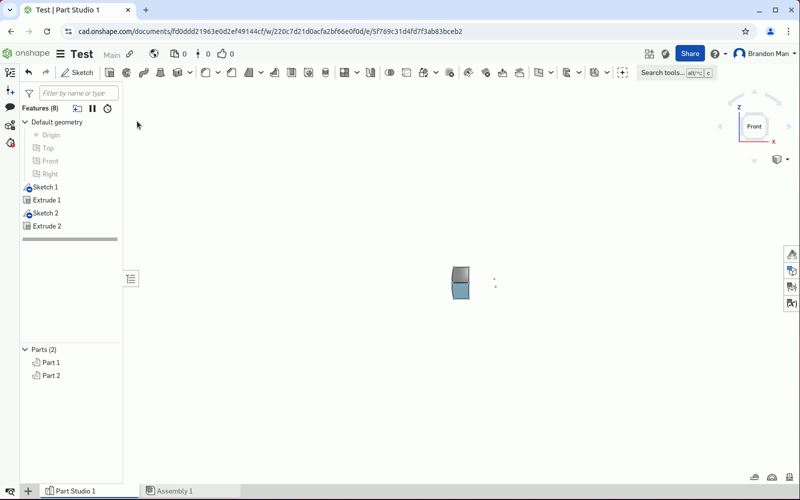
key(shift+h)
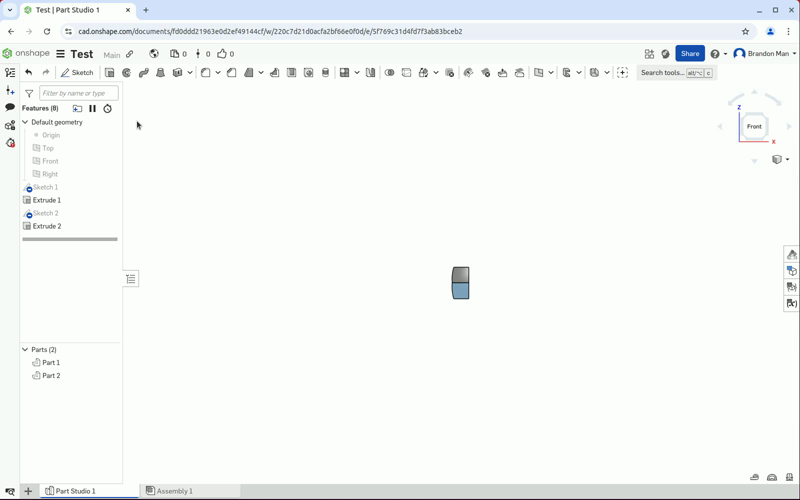
mouse_move(73, 189)
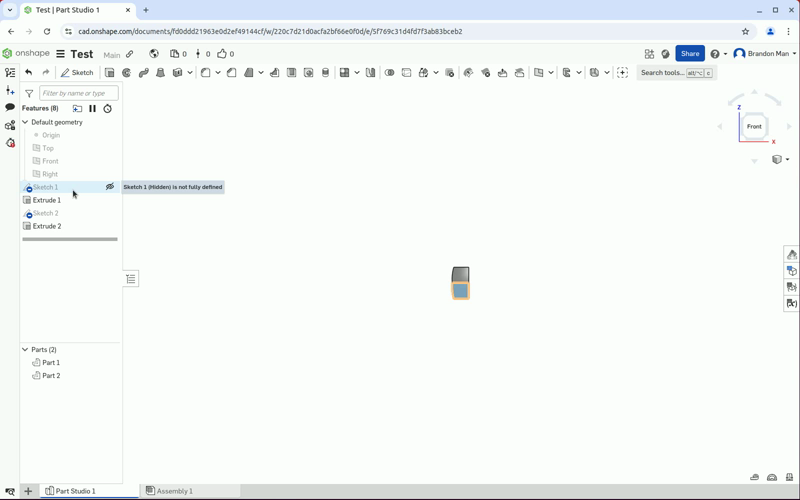
click(73, 189)
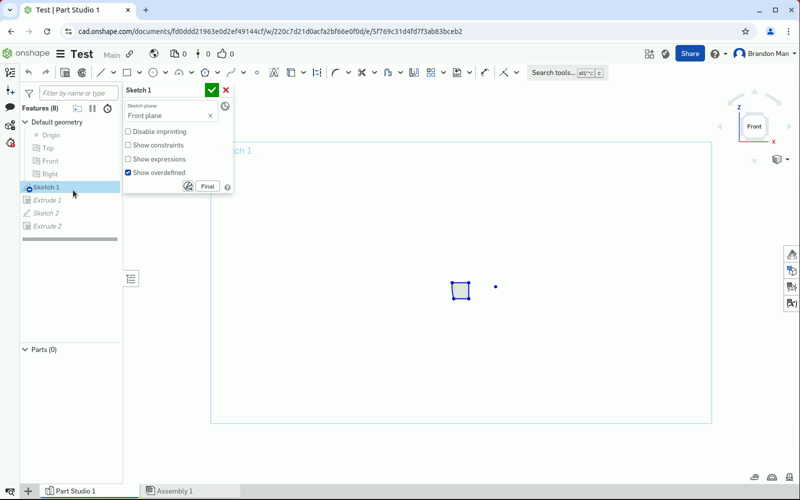
mouse_move(229, 92)
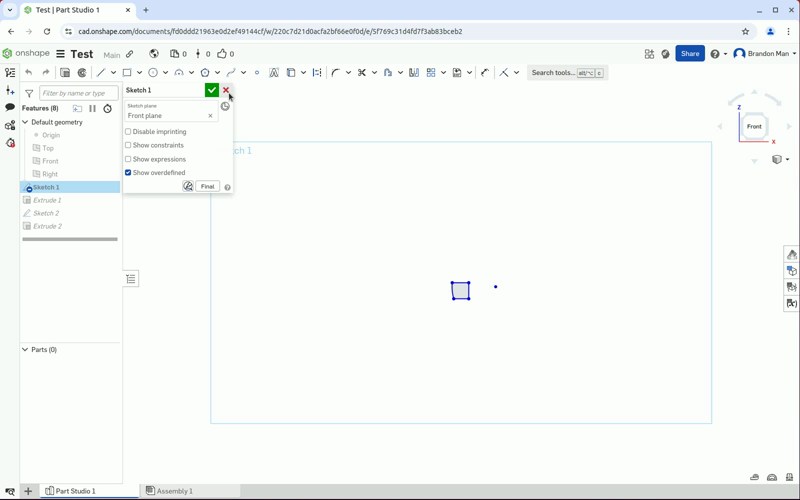
click(229, 92)
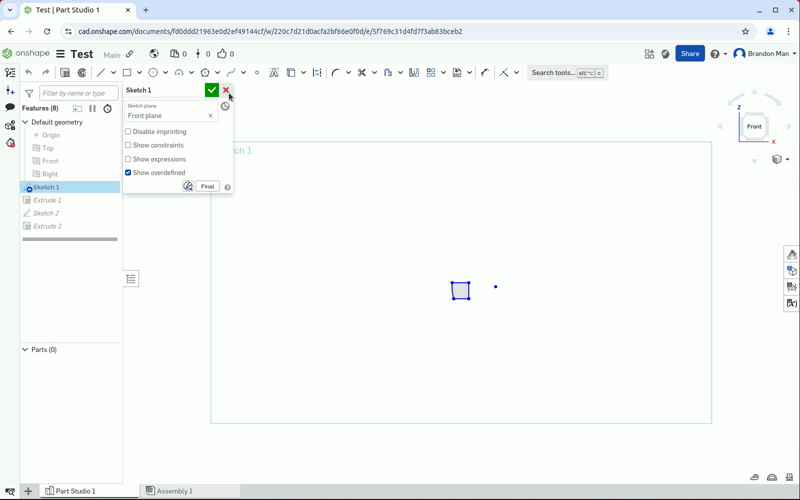
key(shift+s)
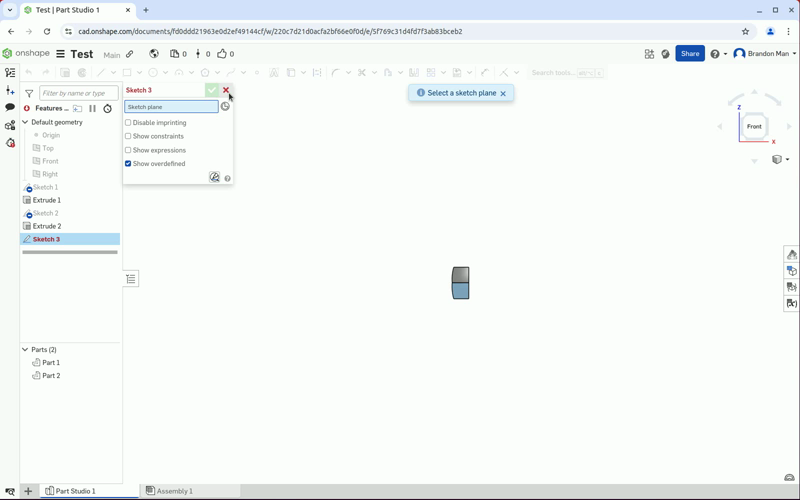
mouse_move(73, 163)
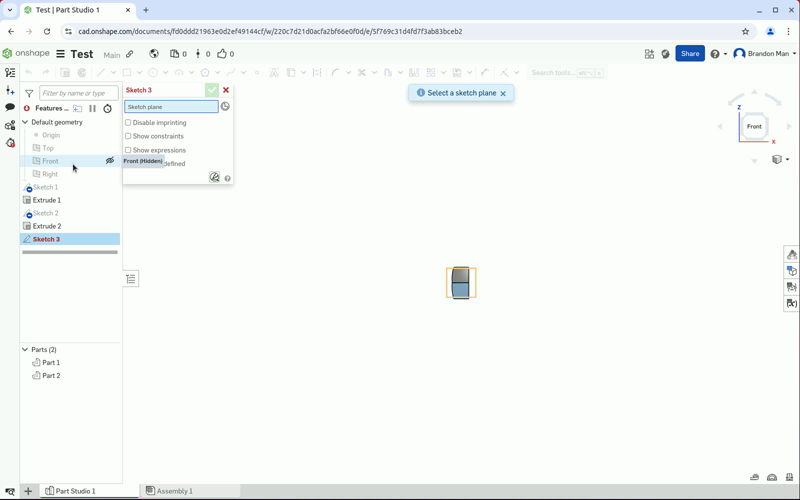
click(73, 163)
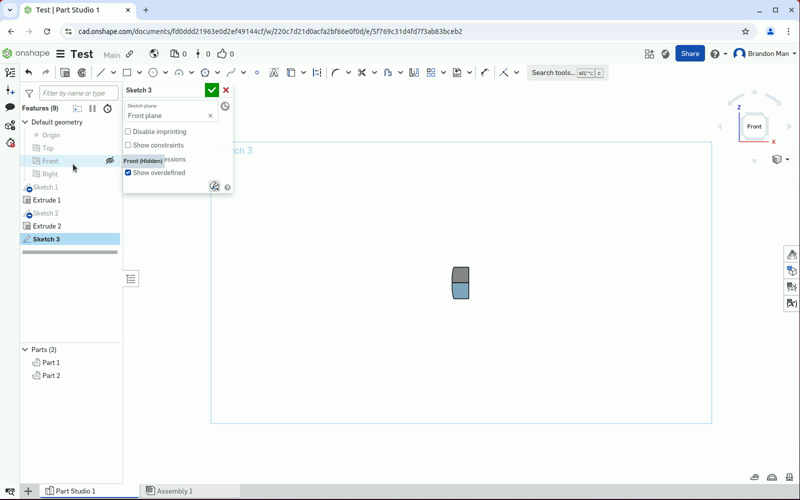
mouse_move(73, 352)
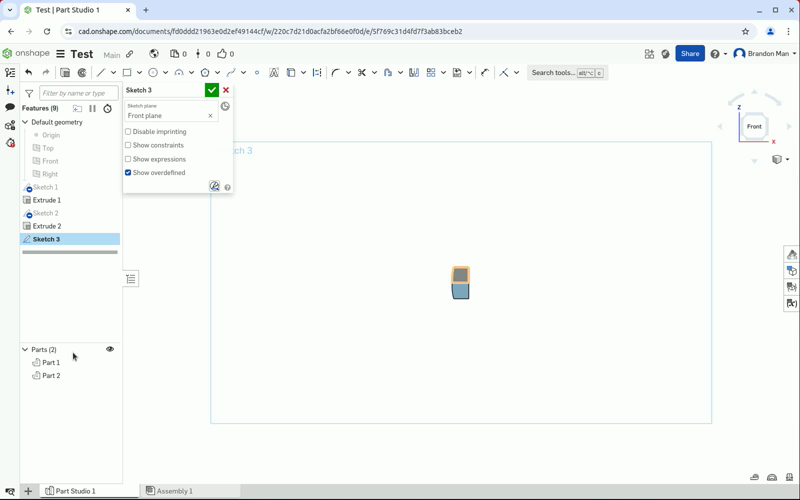
key(y)
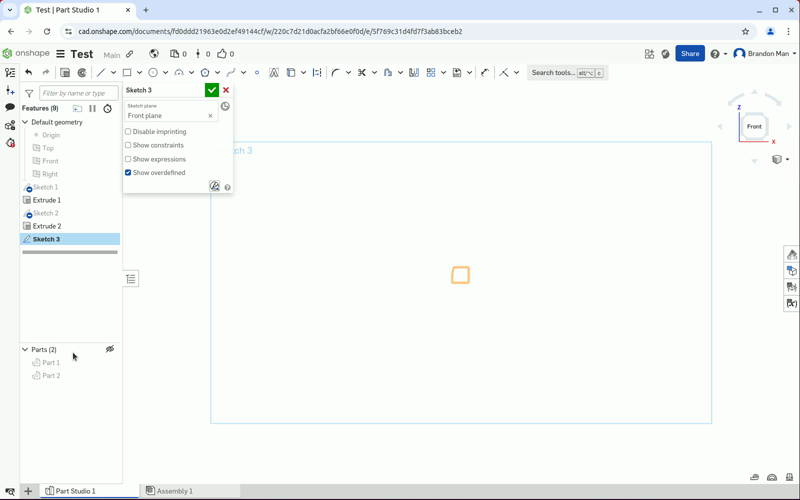
key(l)
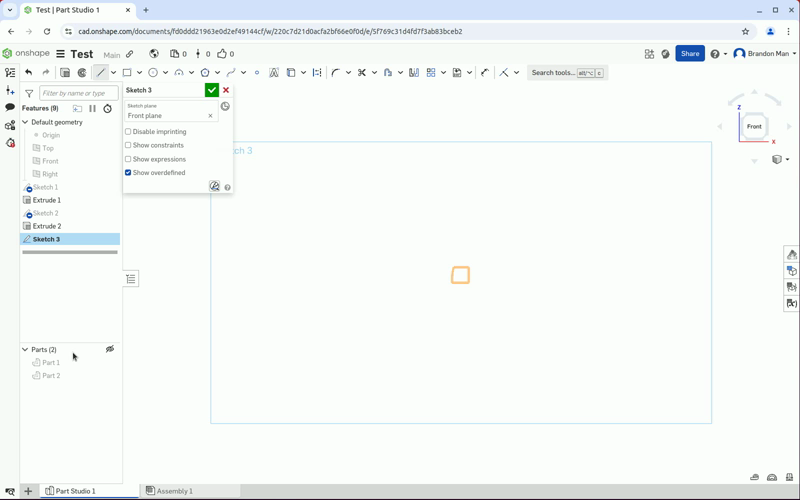
key_down(shift)
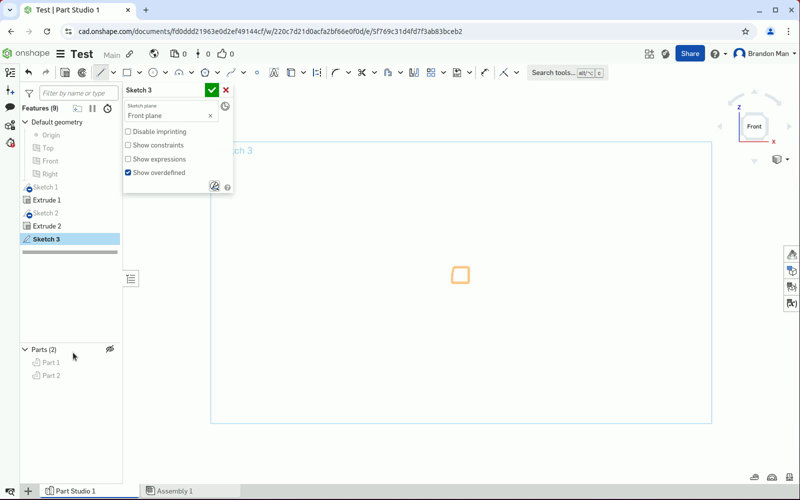
mouse_move(551, 288)
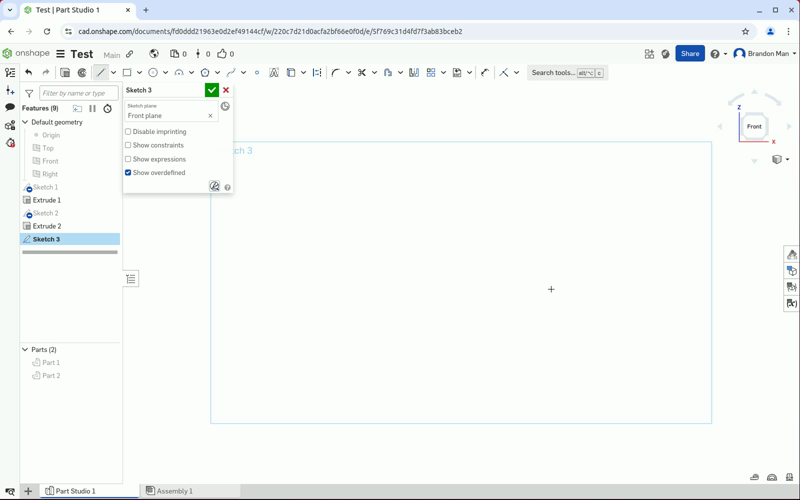
click(551, 288)
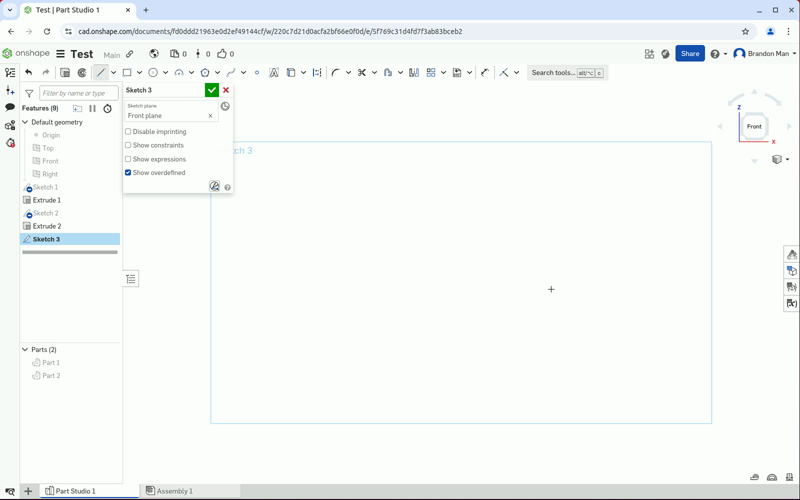
key_up(shift)
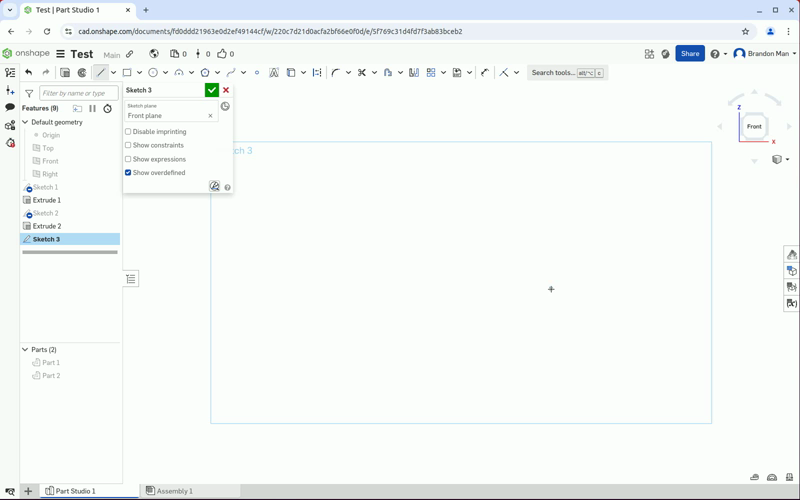
key_down(shift)
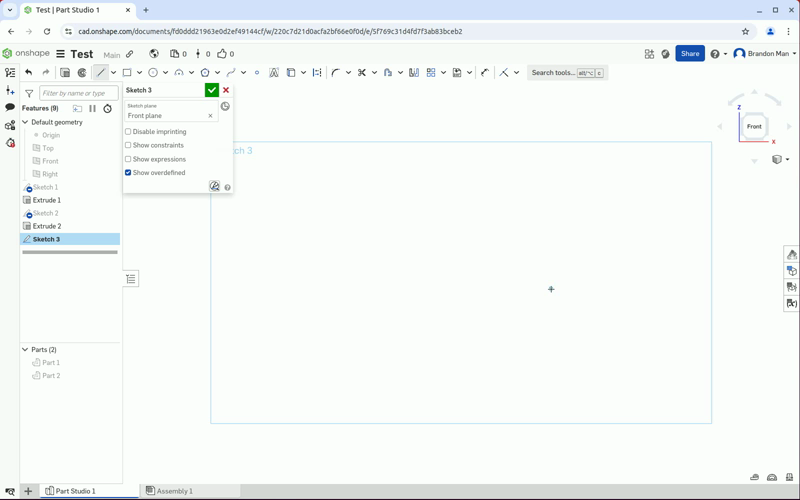
mouse_move(581, 288)
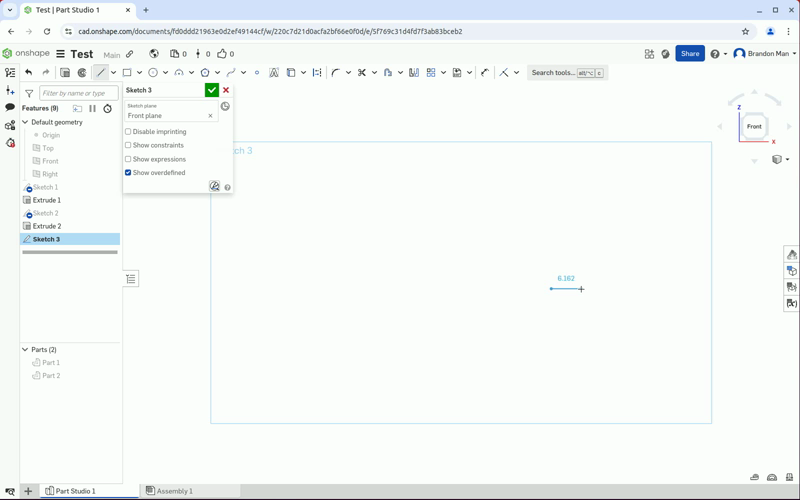
mouse_move(574, 288)
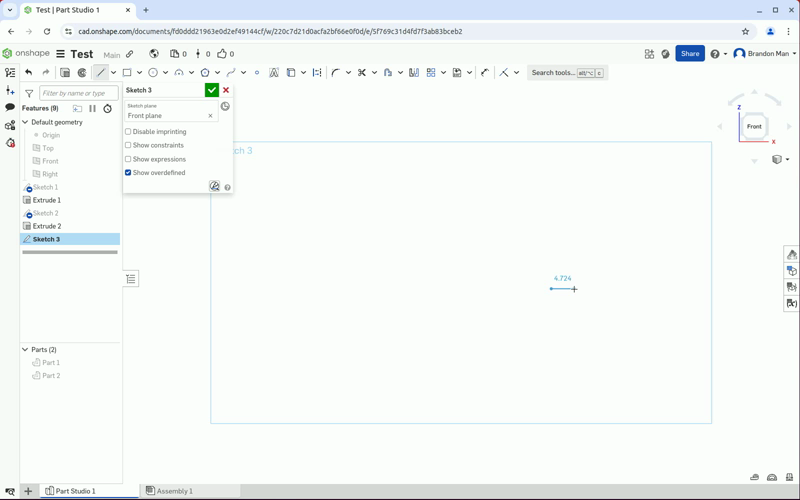
click(574, 288)
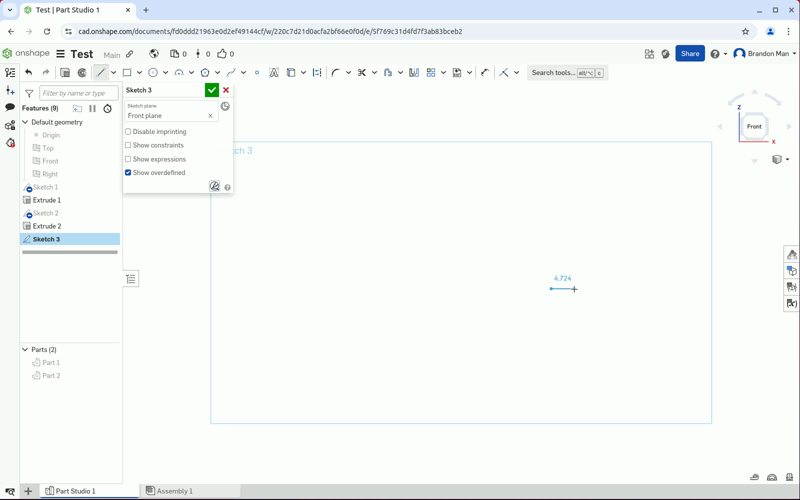
key_up(shift)
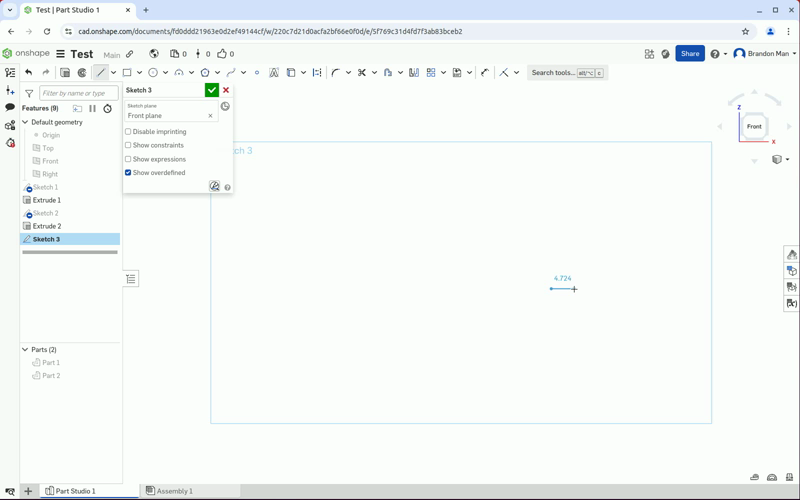
key_down(shift)
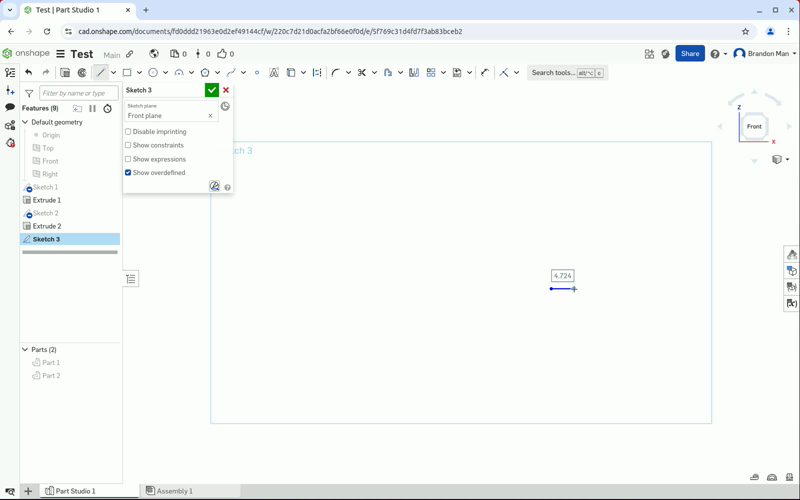
mouse_move(589, 288)
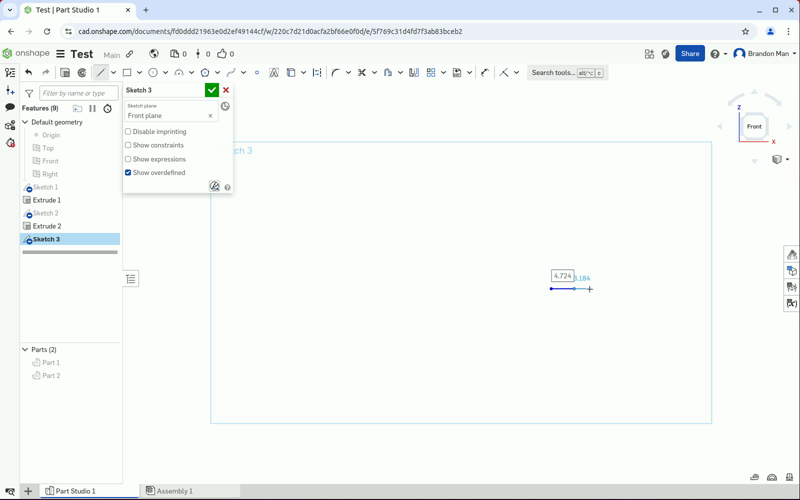
mouse_move(574, 276)
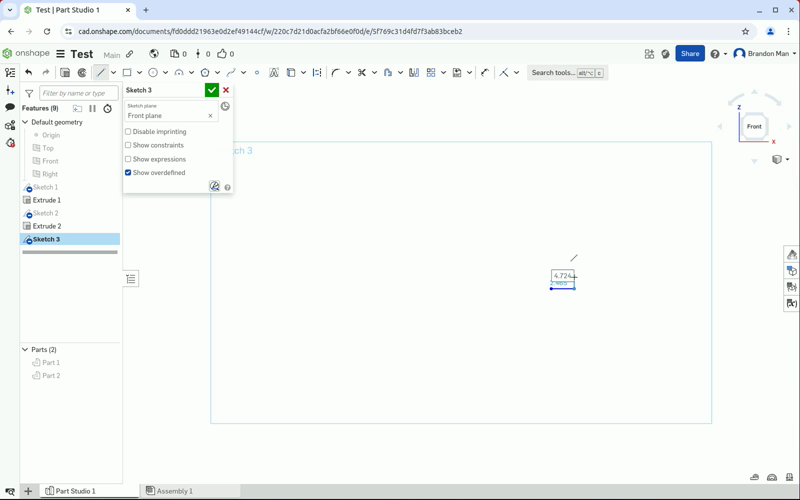
click(574, 276)
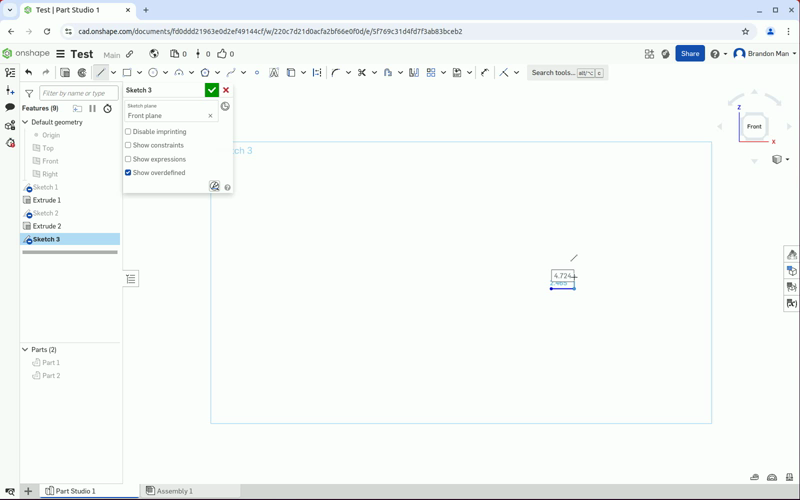
key_up(shift)
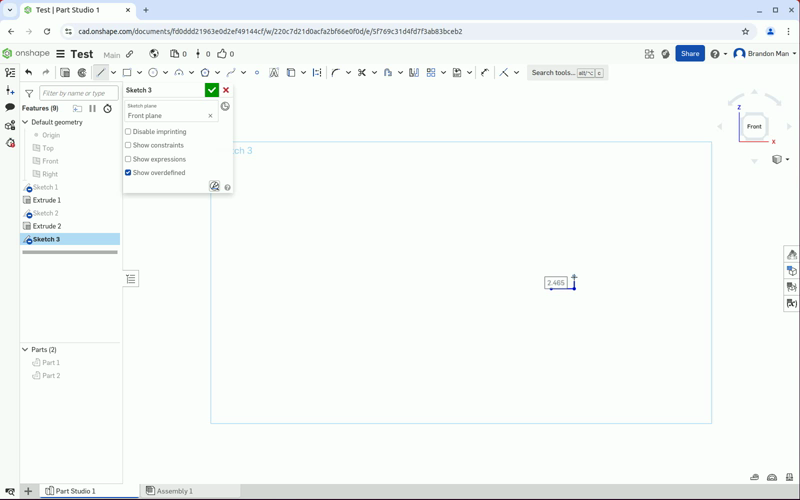
key_down(shift)
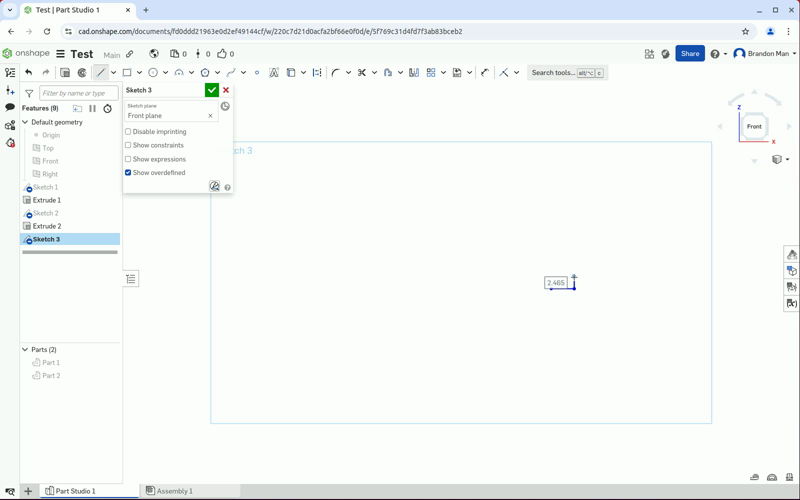
mouse_move(589, 276)
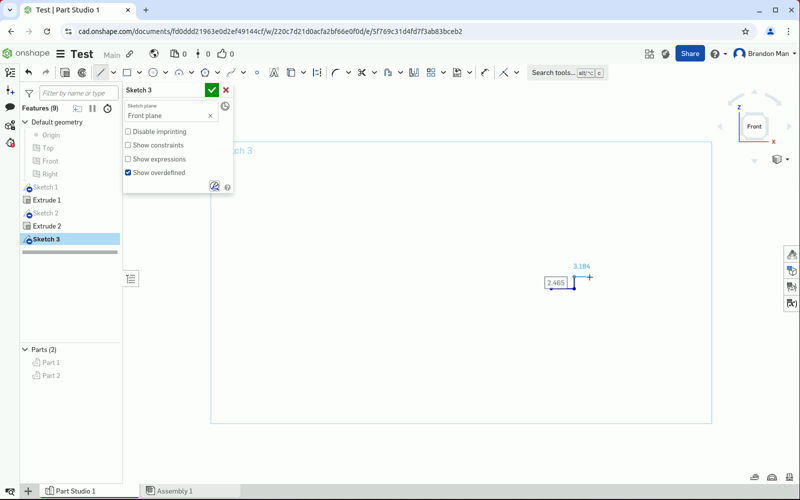
mouse_move(551, 276)
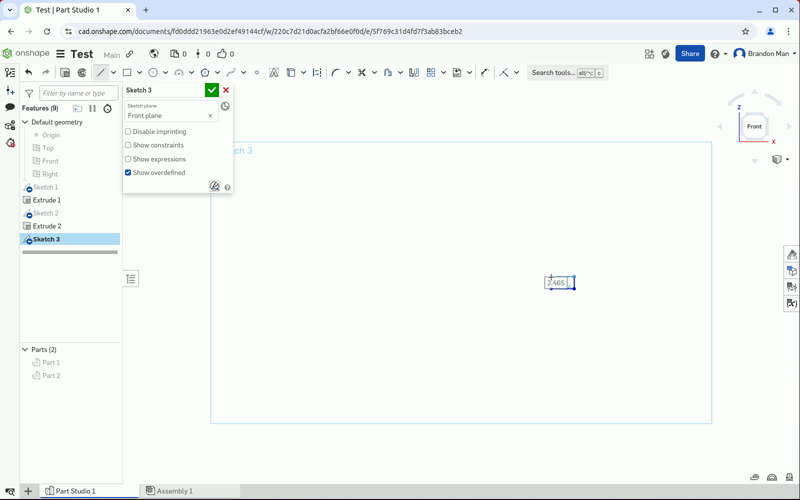
click(551, 276)
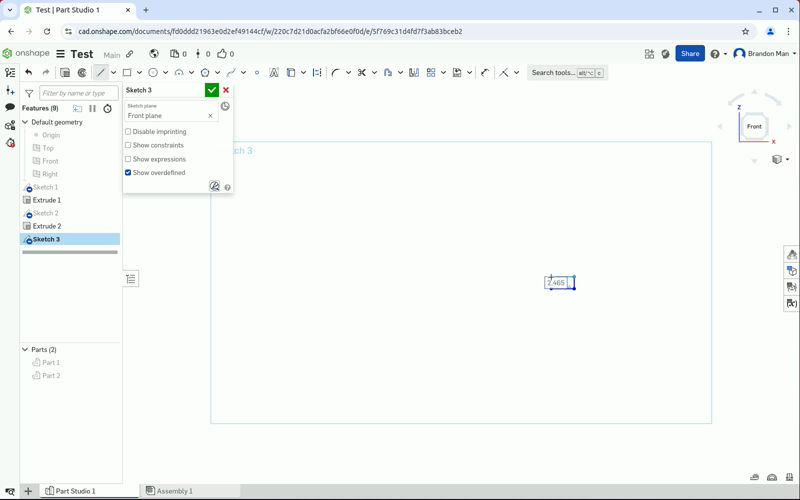
key_up(shift)
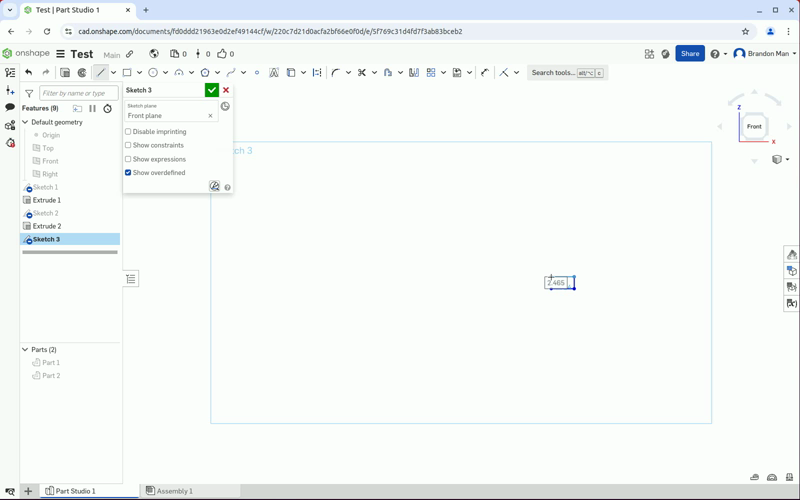
key_down(shift)
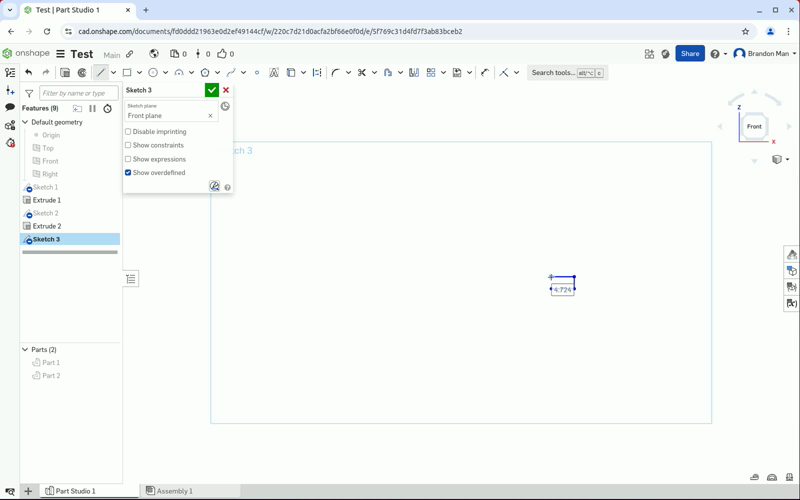
mouse_move(581, 276)
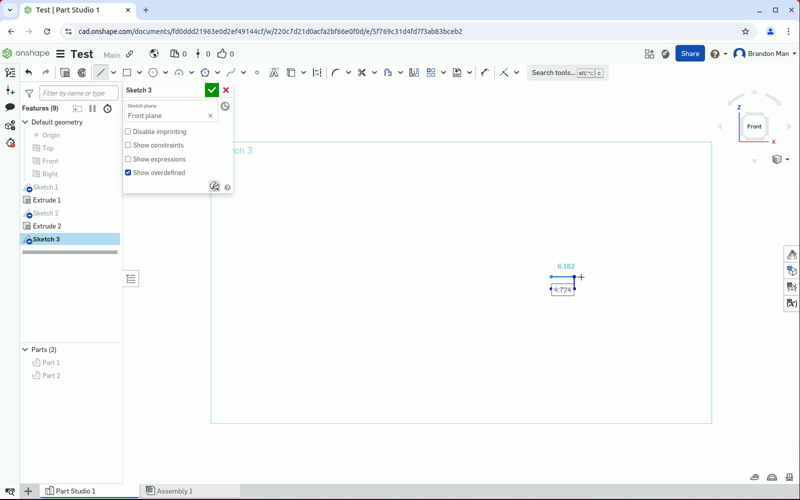
mouse_move(551, 282)
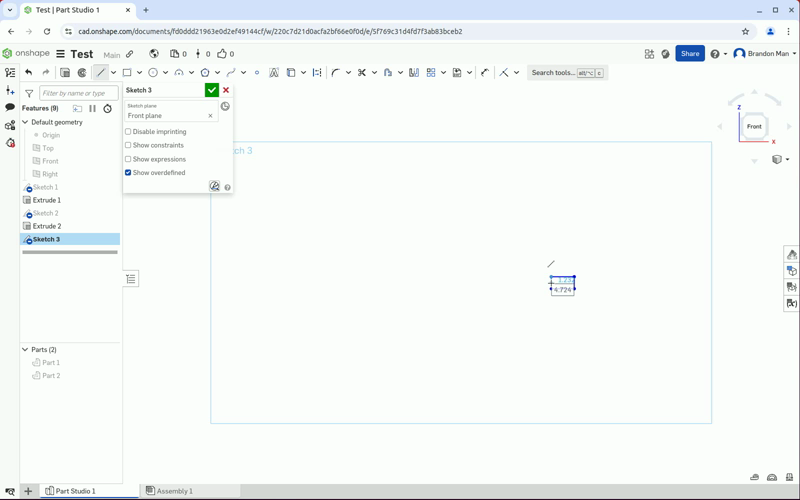
scroll(6)
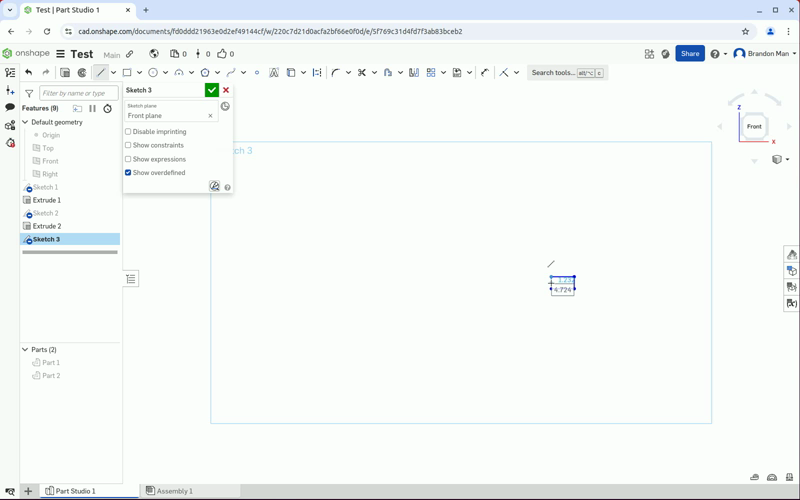
scroll(6)
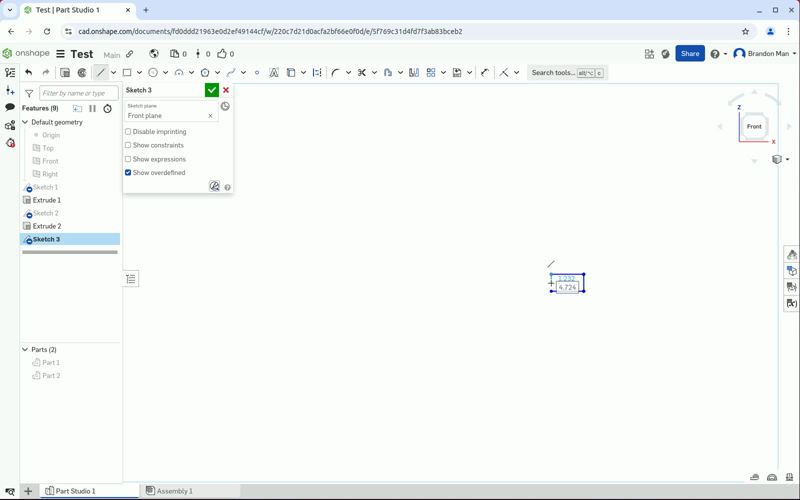
scroll(6)
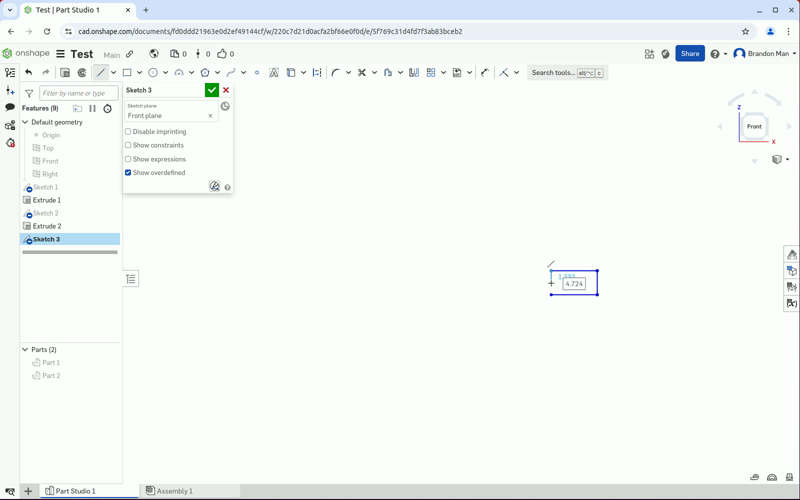
scroll(6)
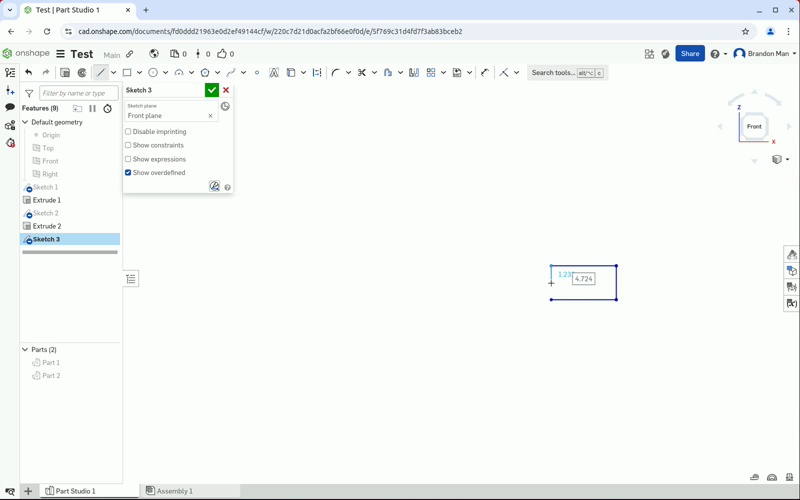
scroll(6)
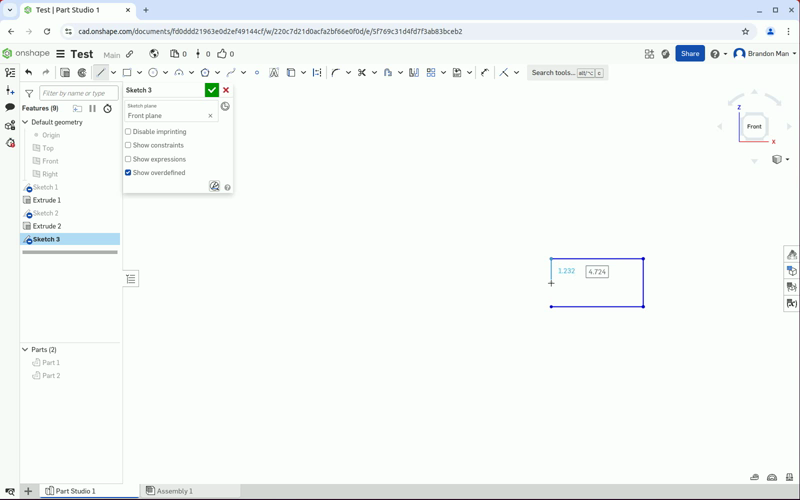
scroll(6)
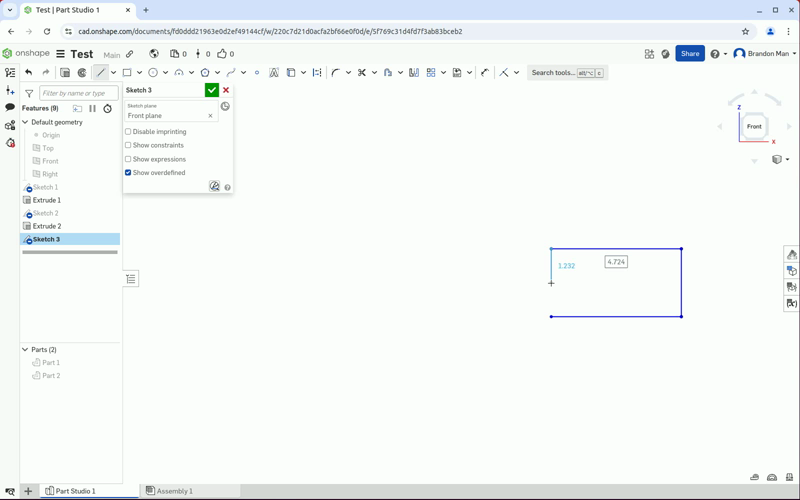
scroll(6)
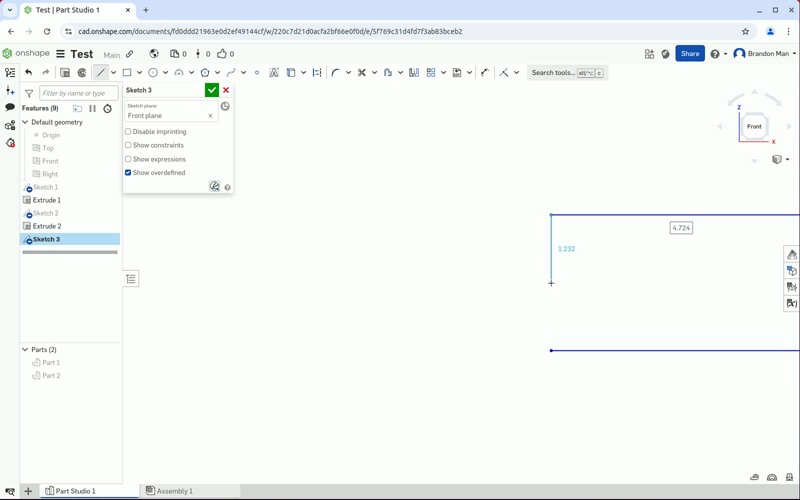
click(551, 282)
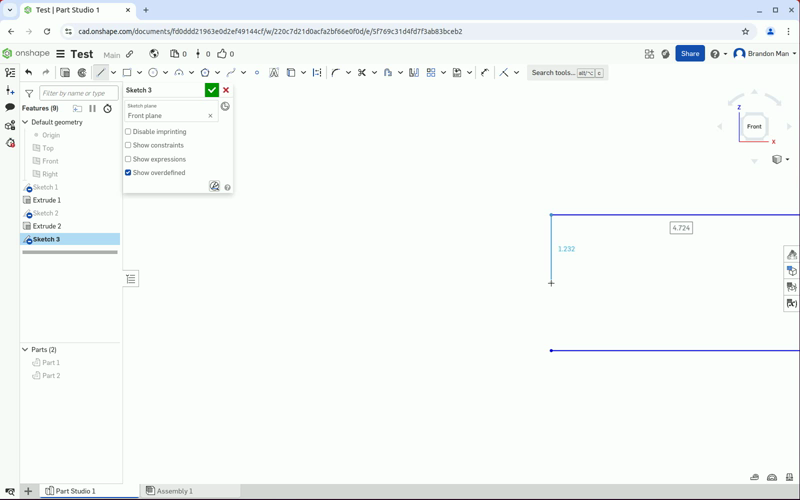
scroll(-6)
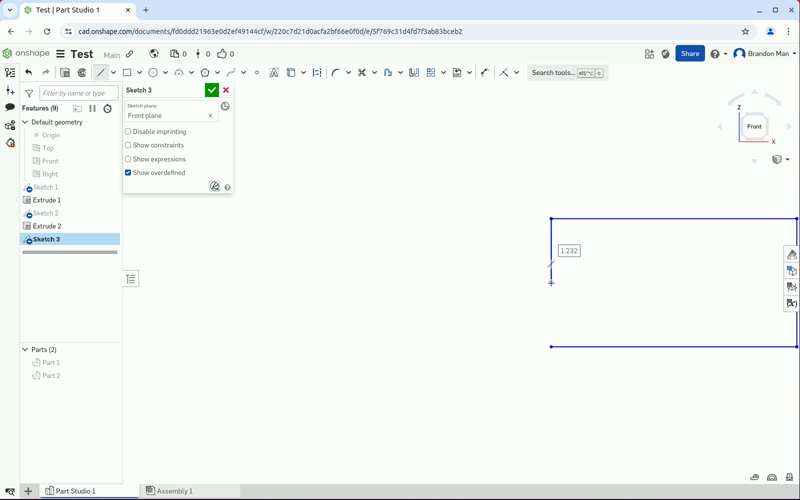
scroll(-6)
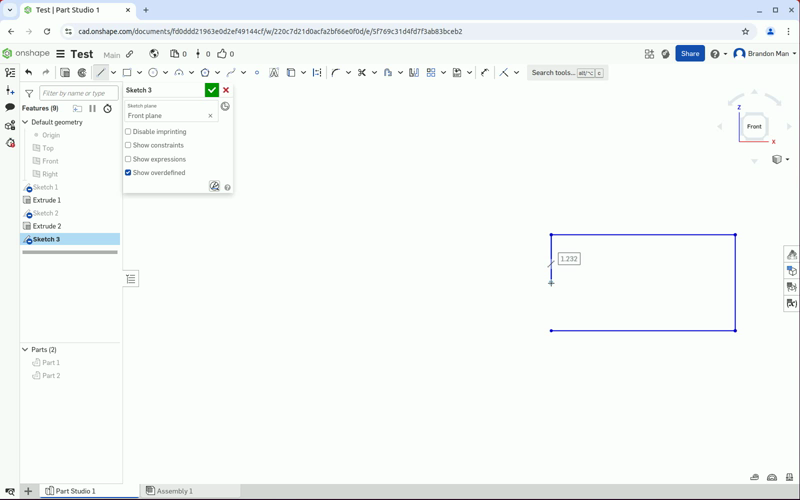
scroll(-6)
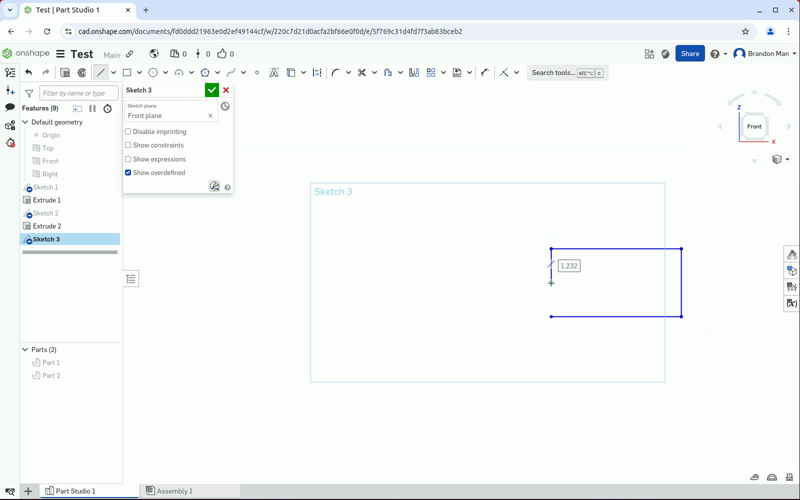
scroll(-6)
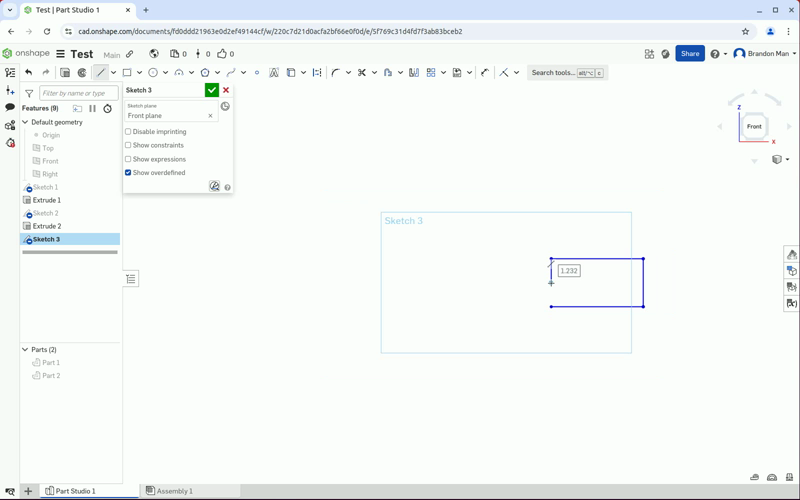
scroll(-6)
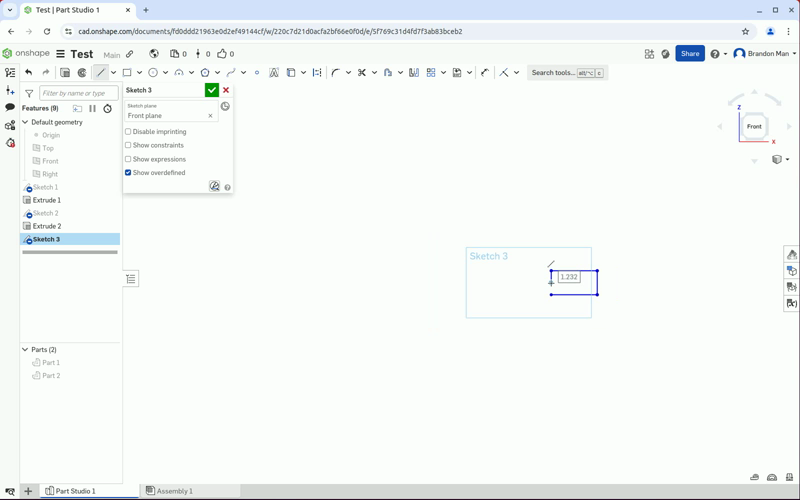
scroll(-6)
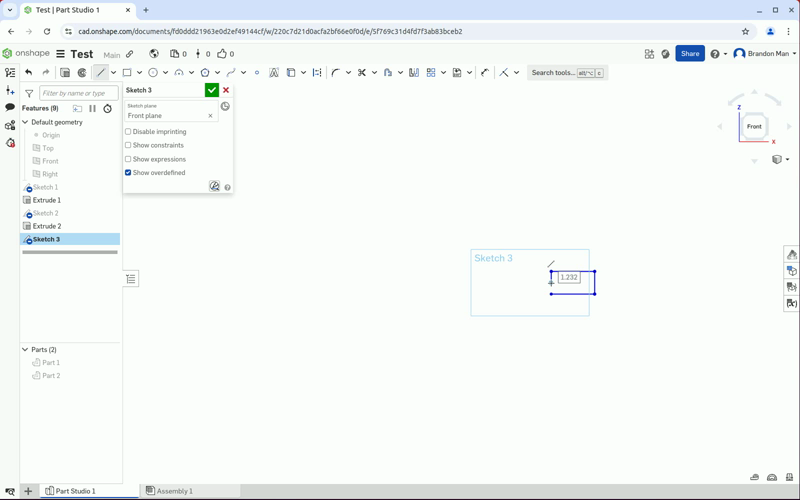
scroll(-6)
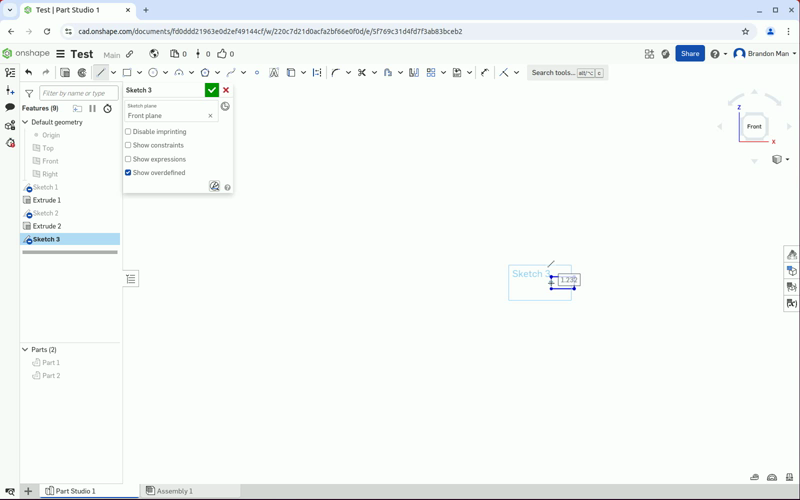
key_up(shift)
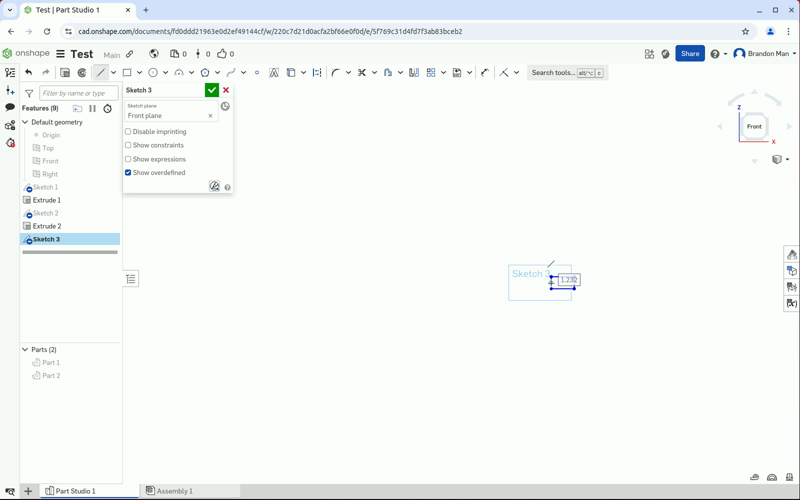
mouse_move(581, 282)
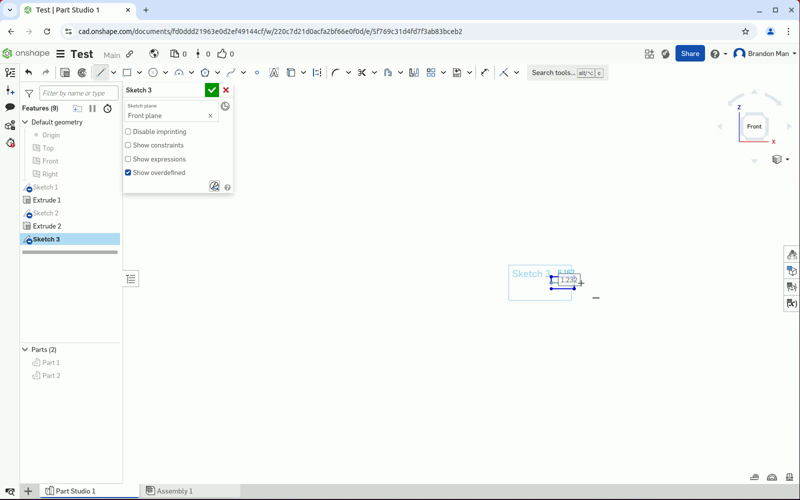
key_down(shift)
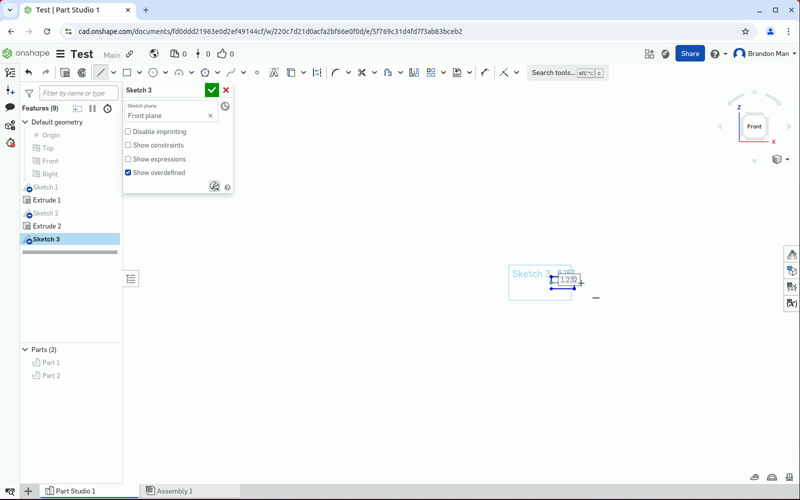
mouse_move(551, 288)
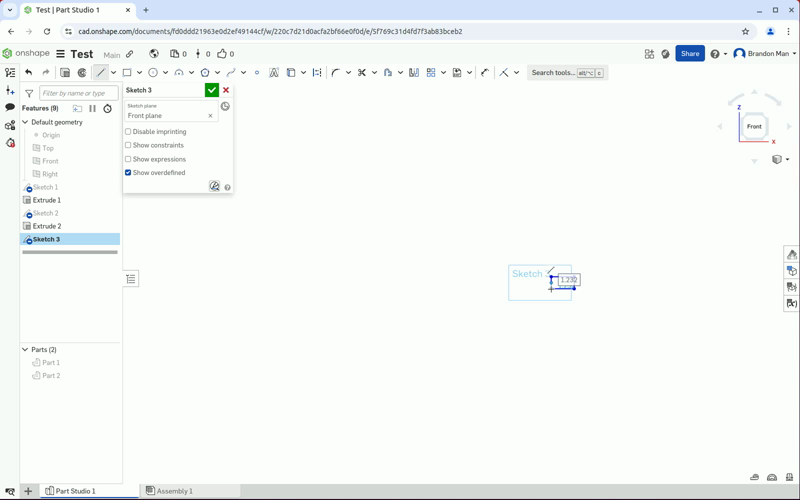
scroll(6)
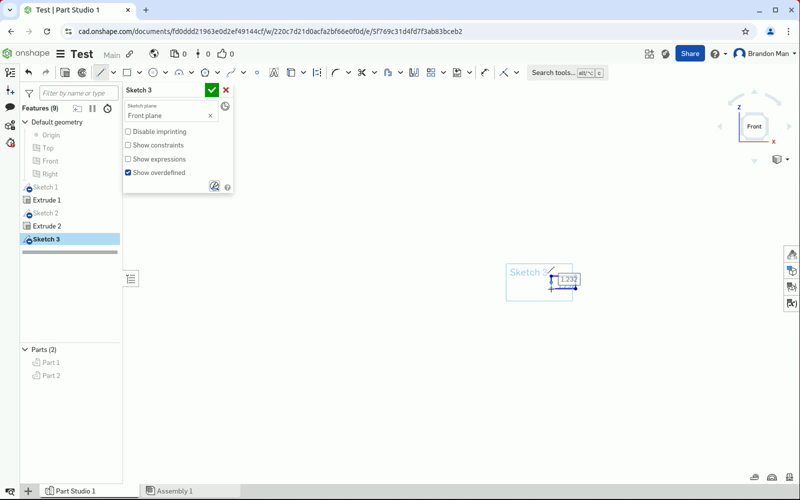
scroll(6)
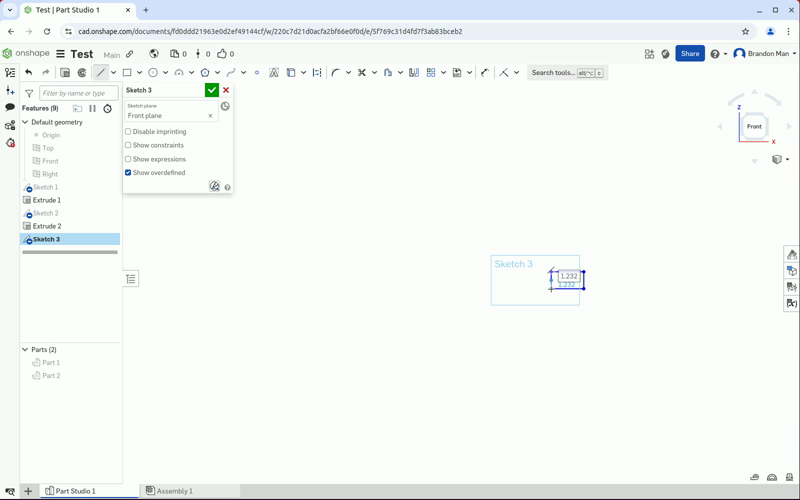
scroll(6)
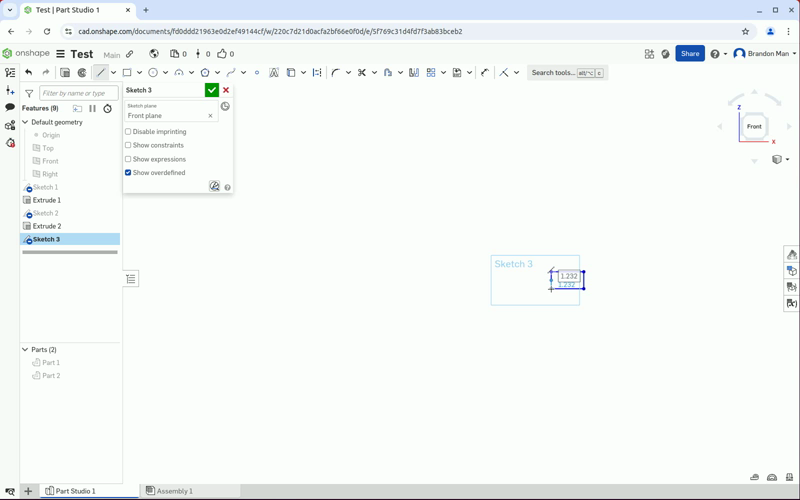
scroll(6)
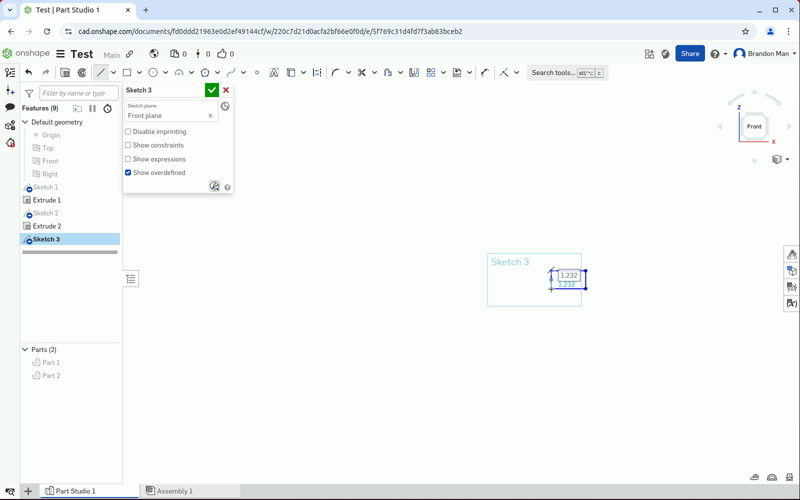
scroll(6)
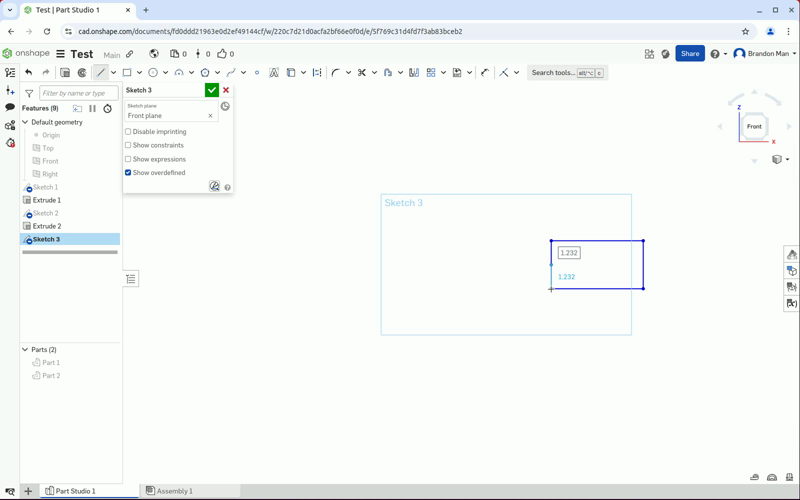
scroll(6)
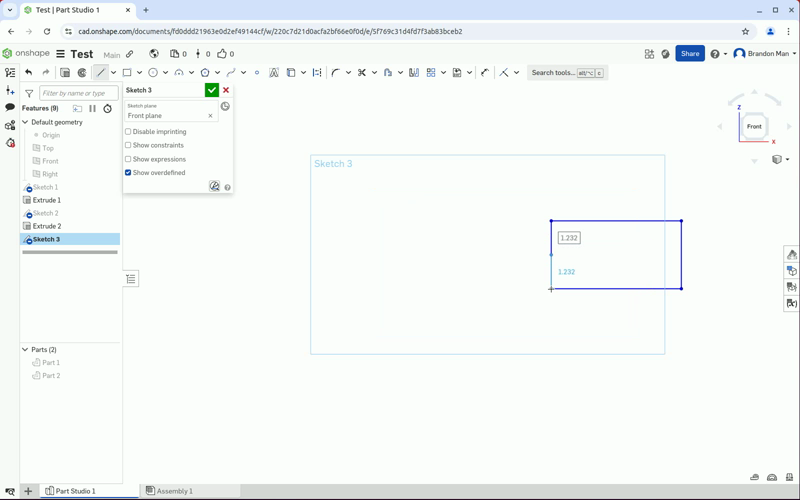
scroll(6)
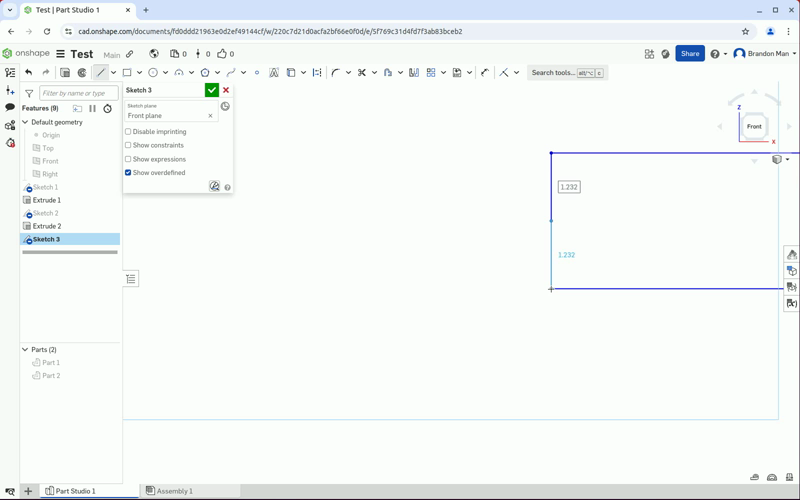
key_up(shift)
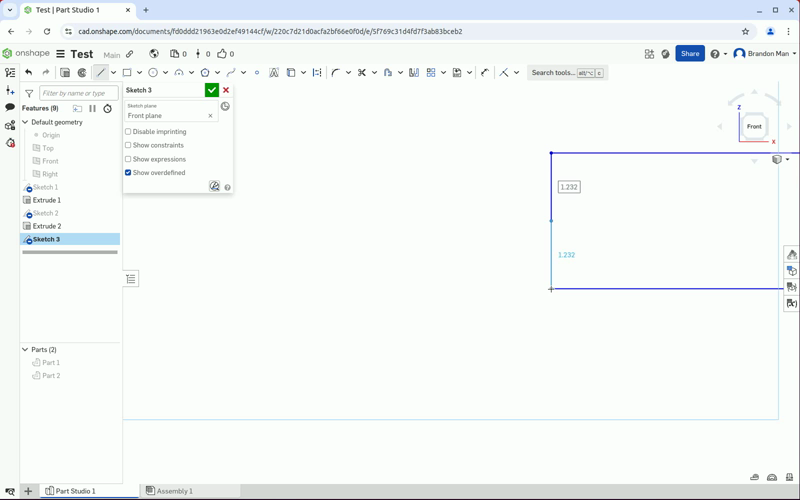
click(551, 288)
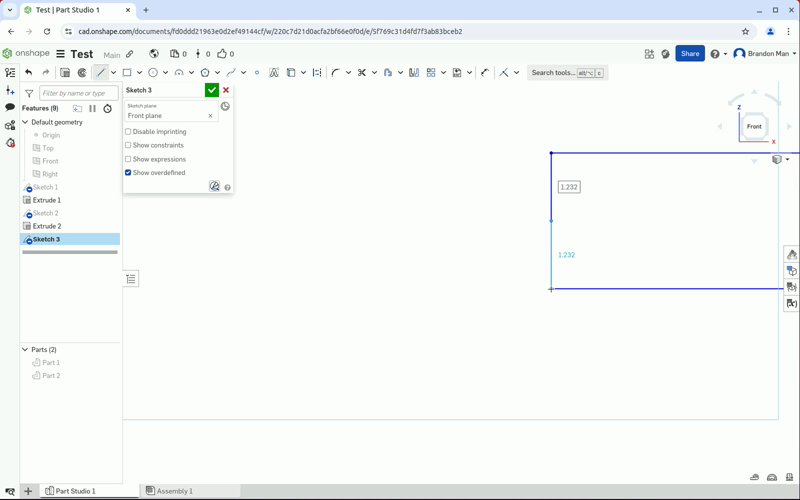
scroll(-6)
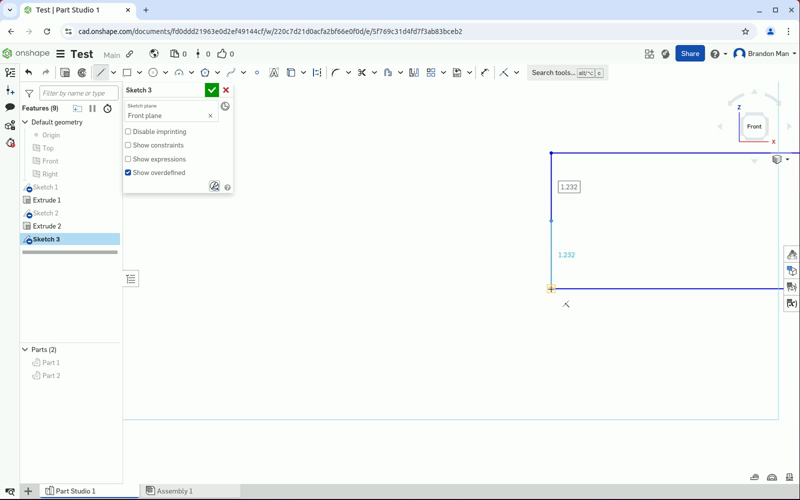
scroll(-6)
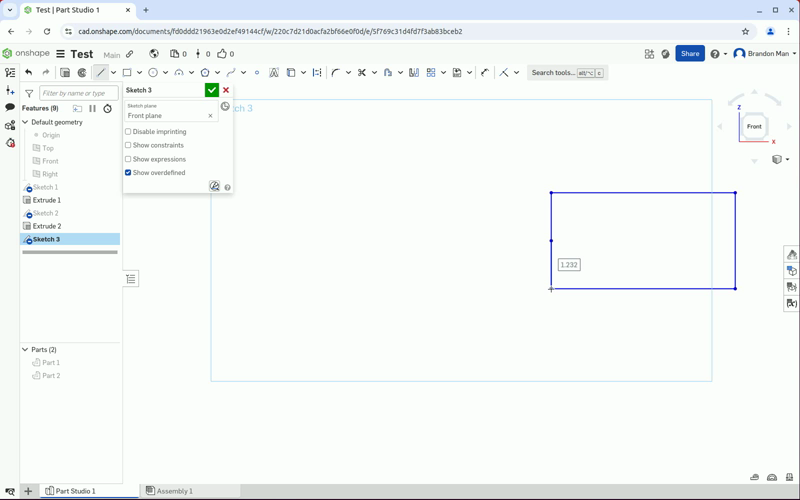
scroll(-6)
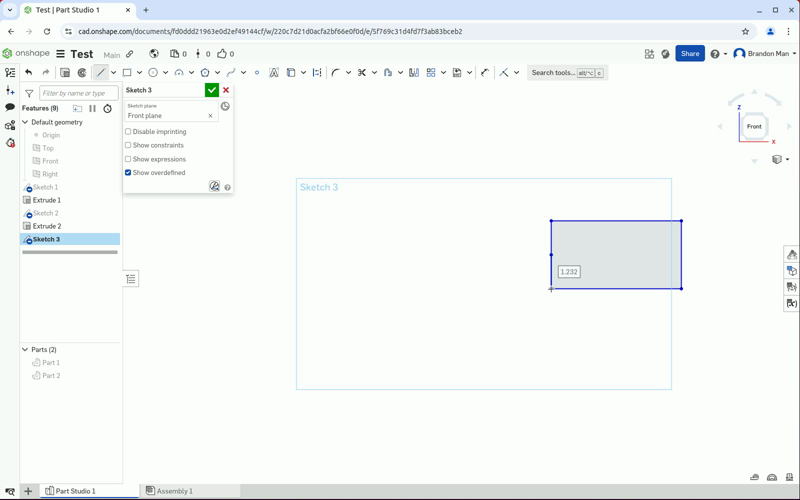
scroll(-6)
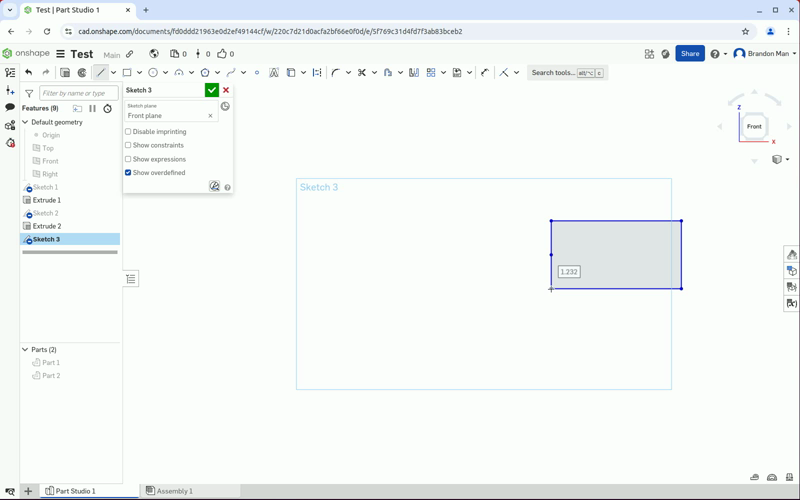
scroll(-6)
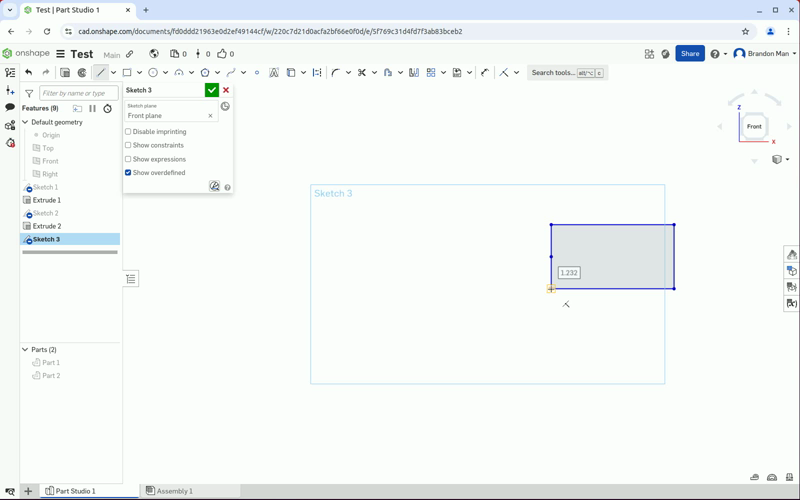
scroll(-6)
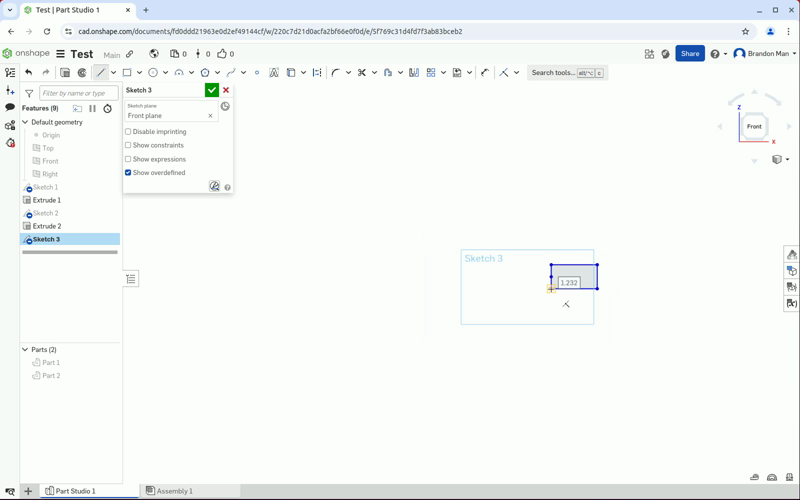
scroll(-6)
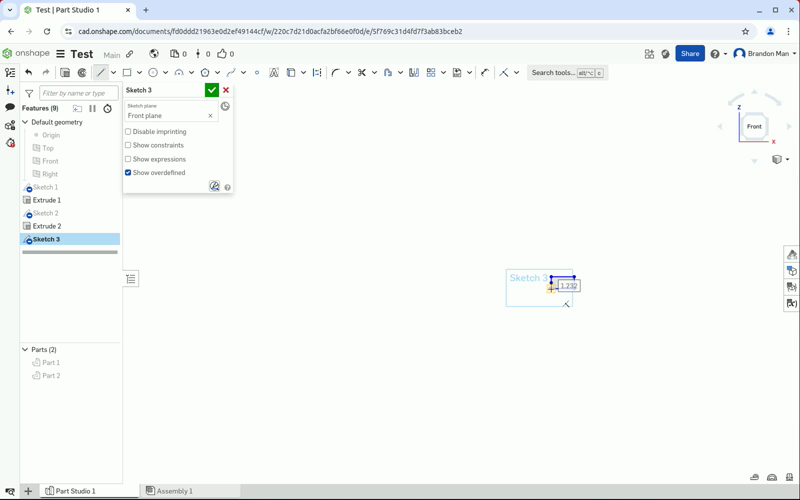
key(esc)
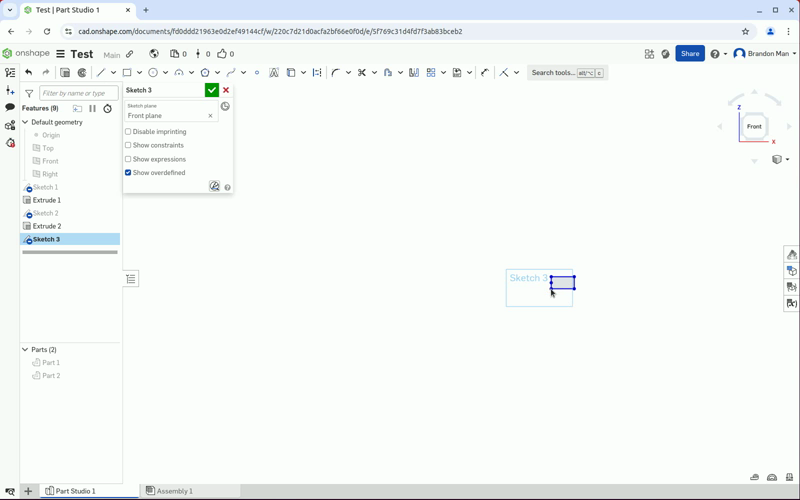
mouse_move(563, 282)
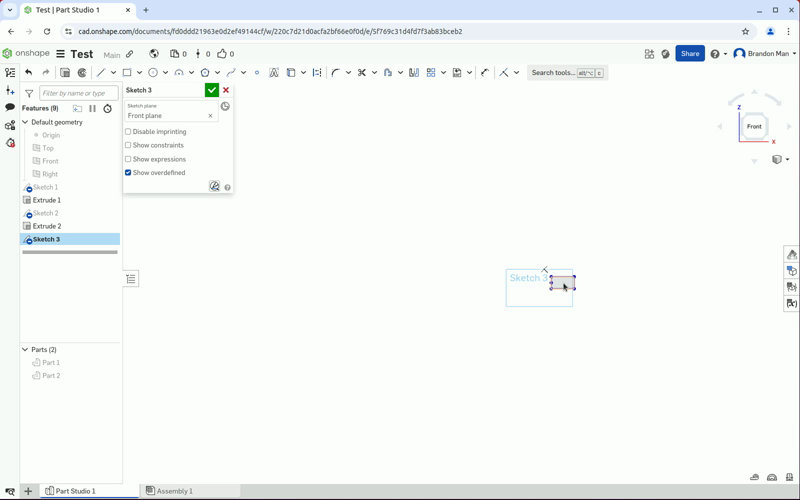
scroll(6)
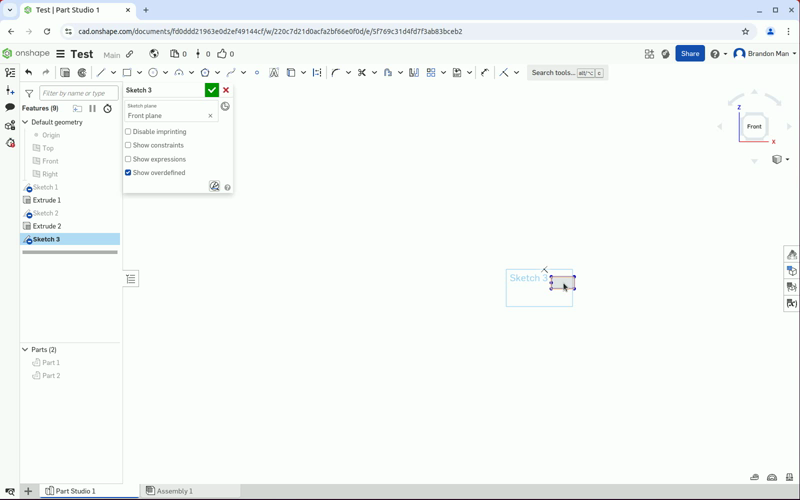
scroll(6)
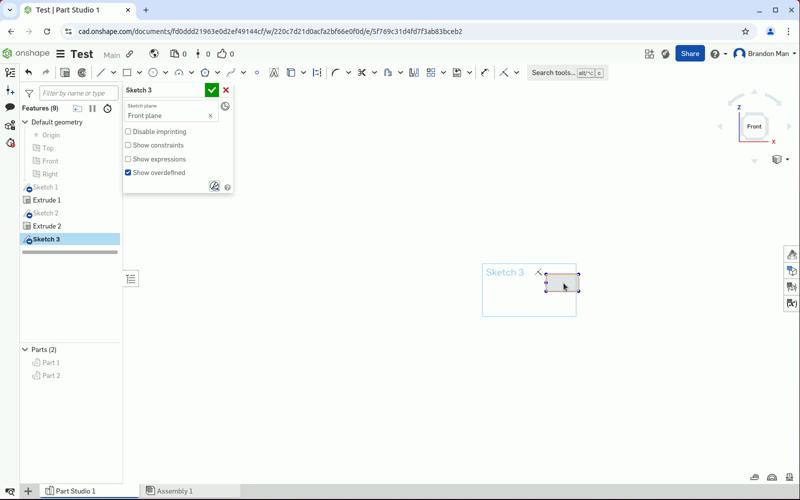
scroll(6)
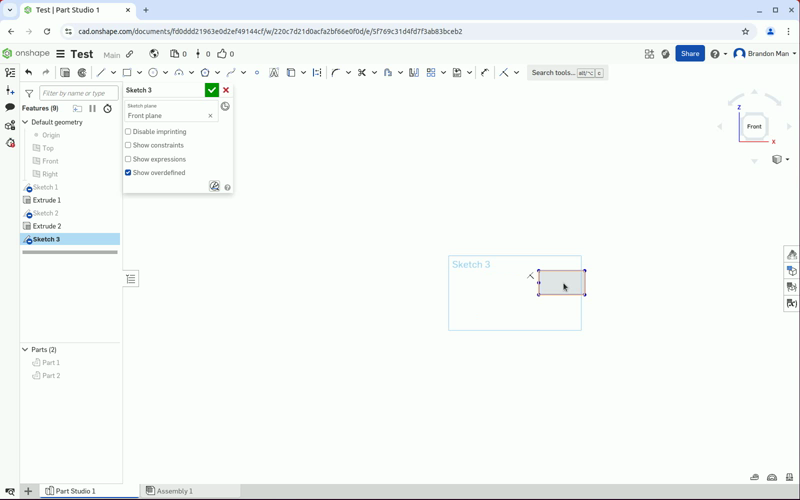
scroll(6)
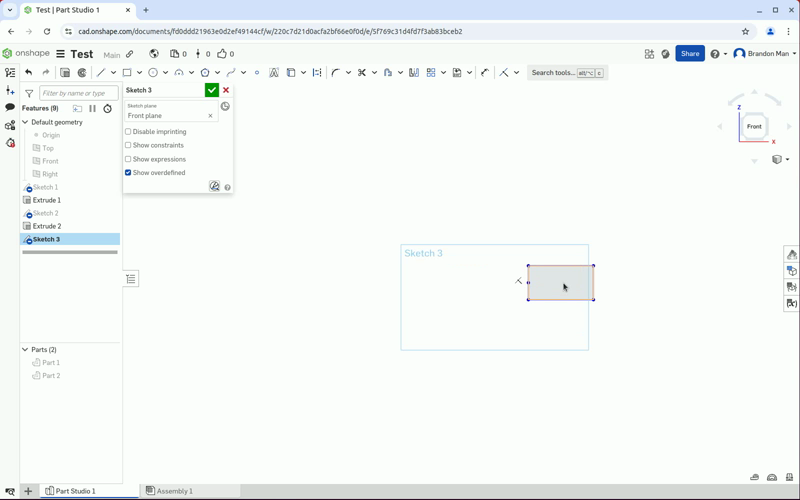
scroll(6)
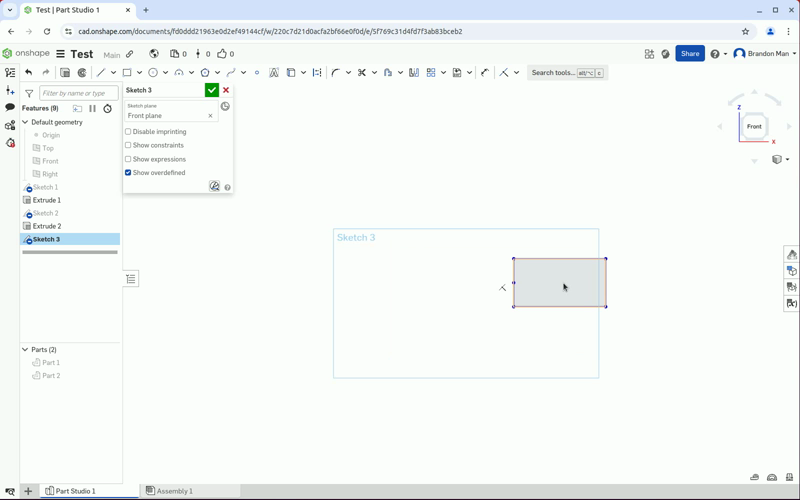
scroll(6)
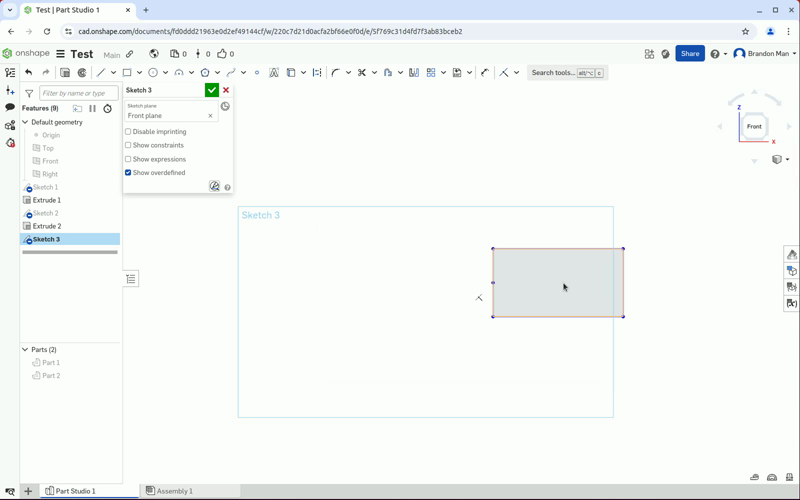
scroll(6)
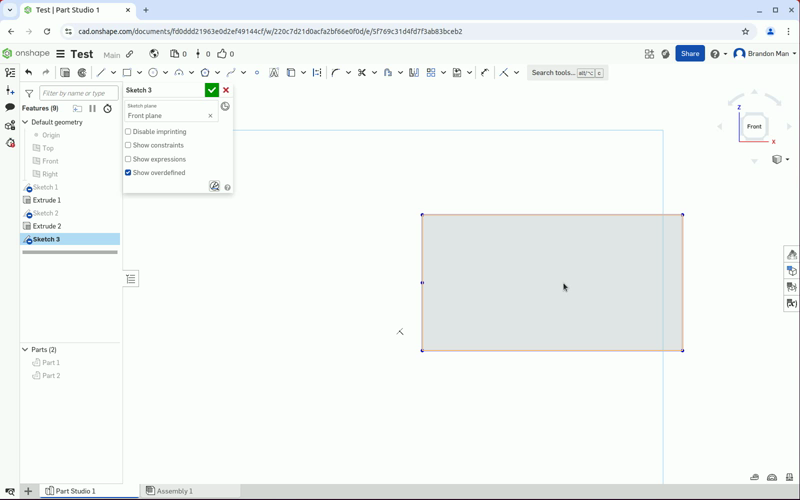
click(563, 282)
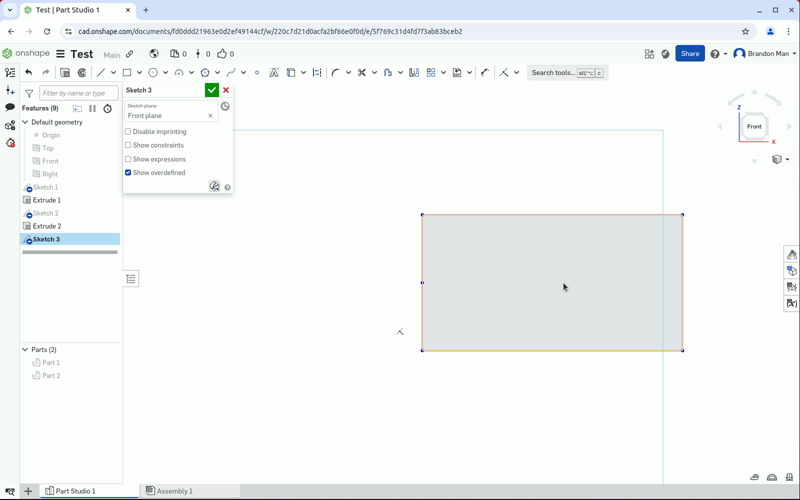
scroll(-6)
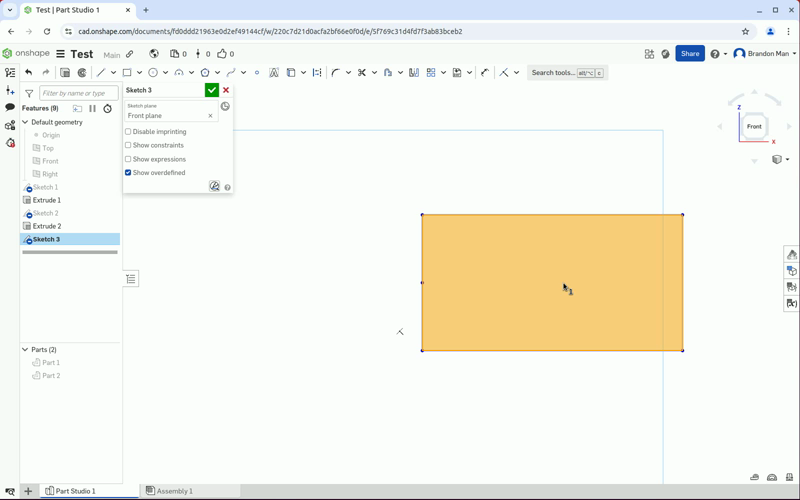
scroll(-6)
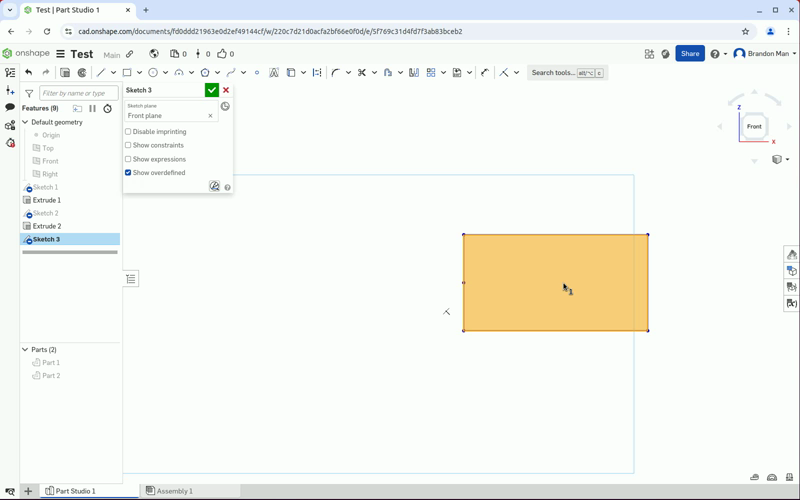
scroll(-6)
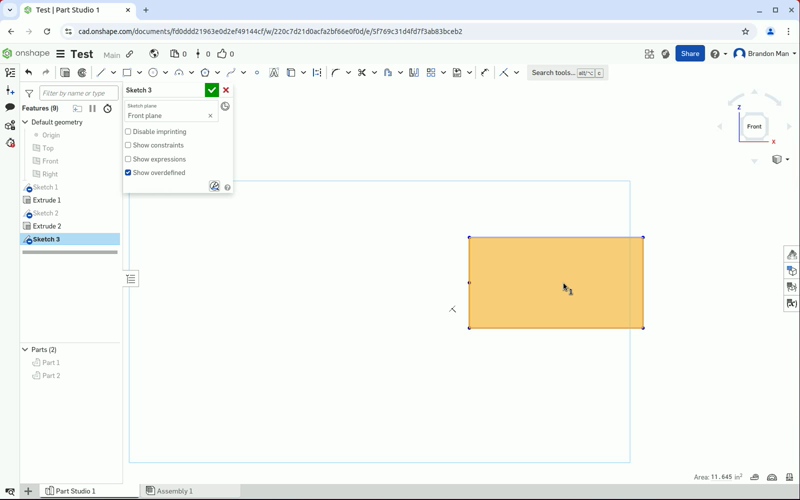
scroll(-6)
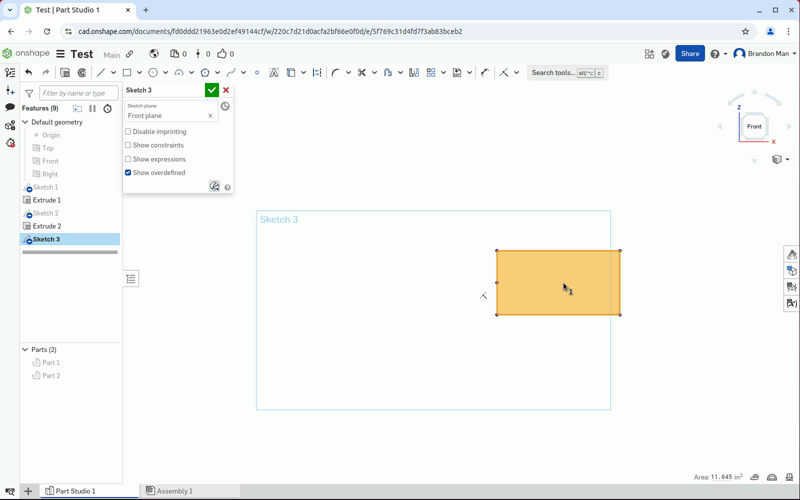
scroll(-6)
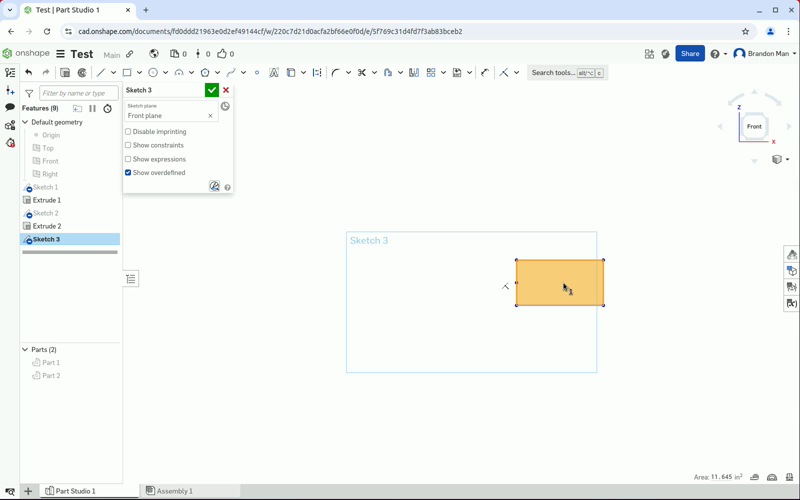
scroll(-6)
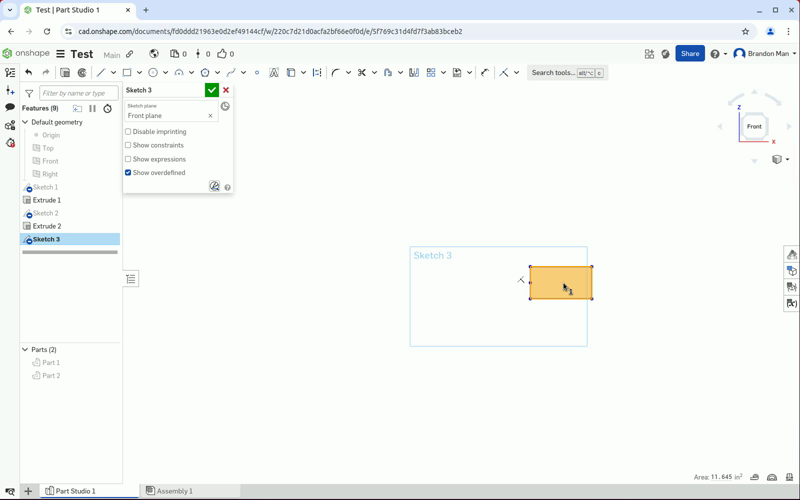
scroll(-6)
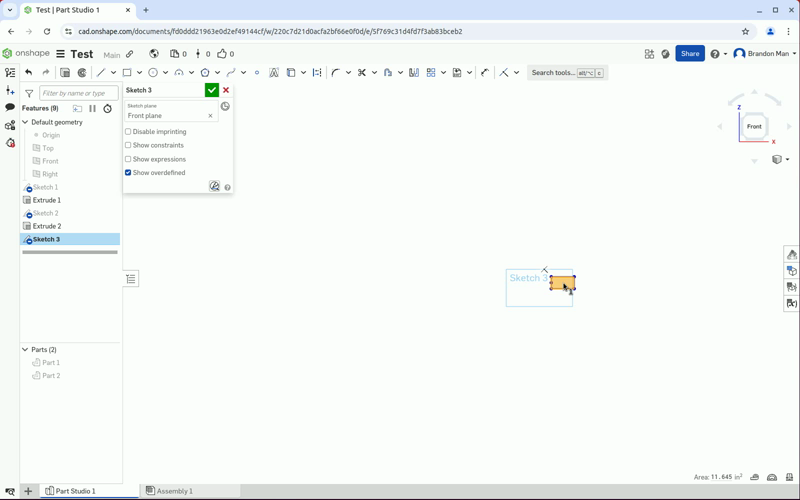
mouse_move(73, 352)
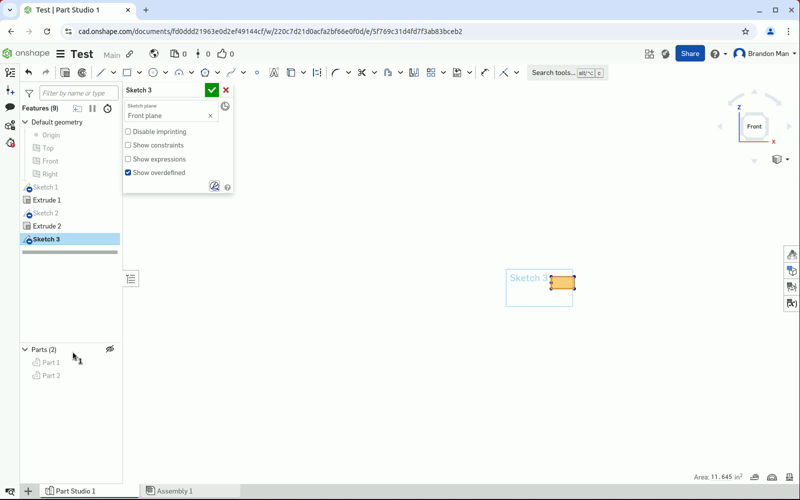
key(shift+y)
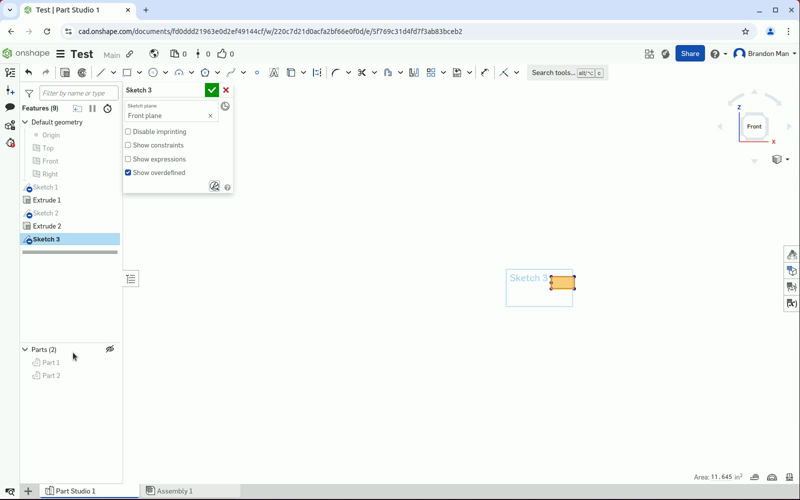
key(shift+e)
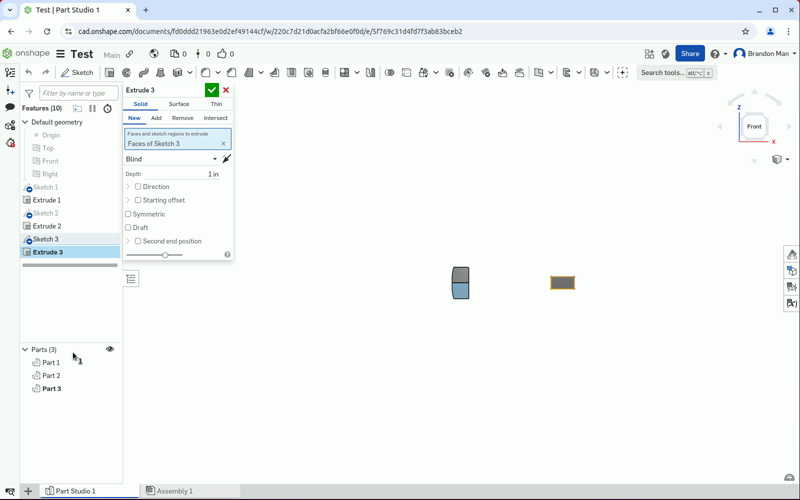
mouse_move(143, 106)
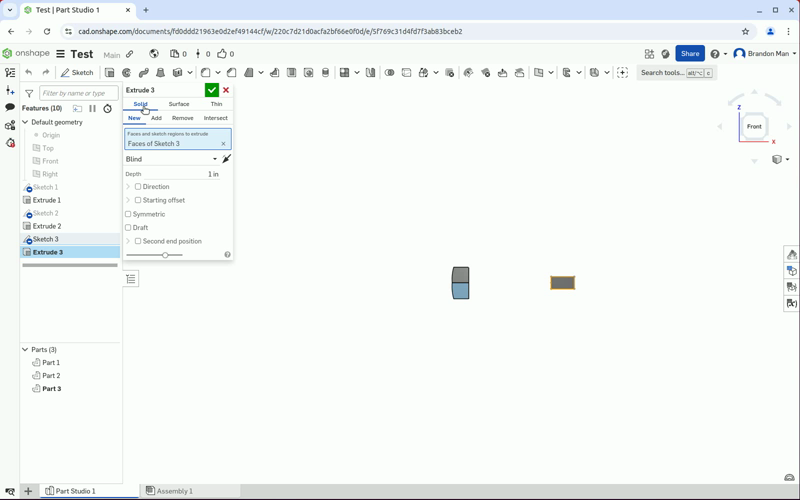
click(143, 106)
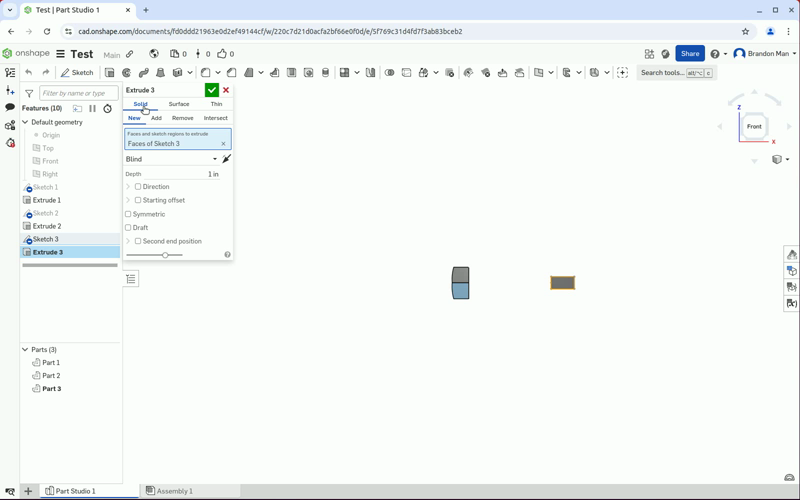
mouse_move(137, 120)
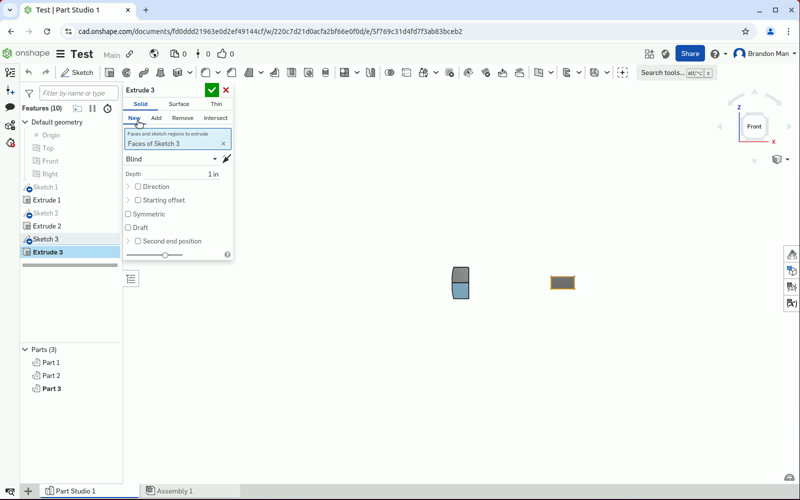
click(137, 120)
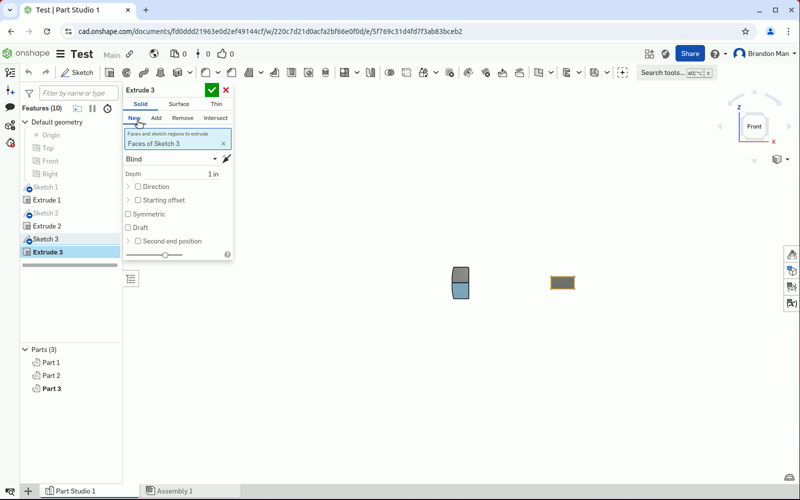
key(tab, 4)
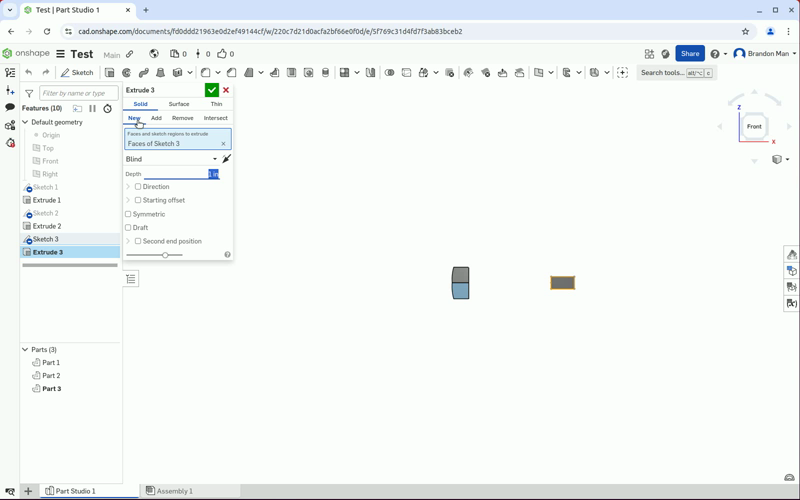
text(0.722)
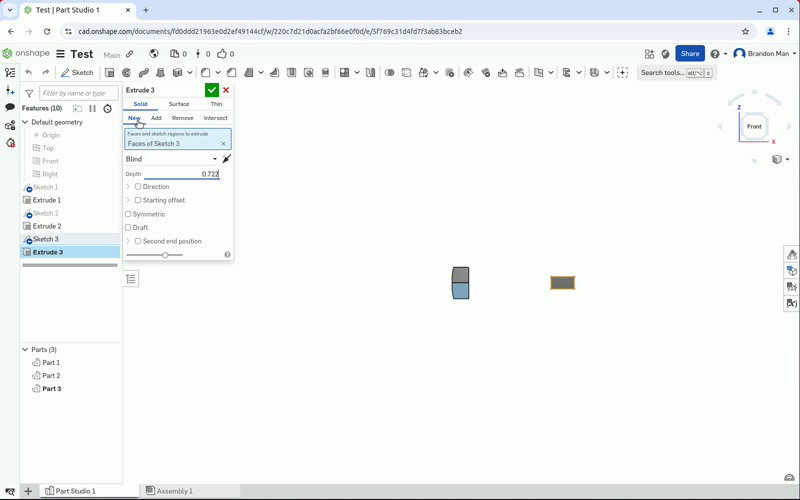
key(enter)
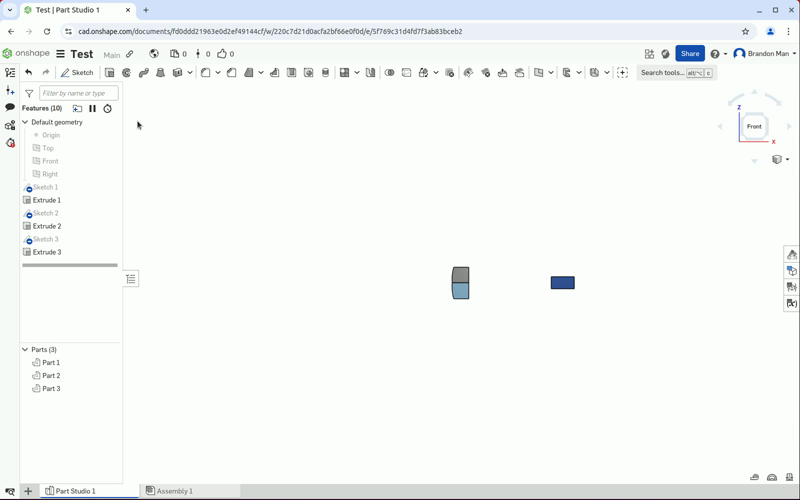
key(shift+h)
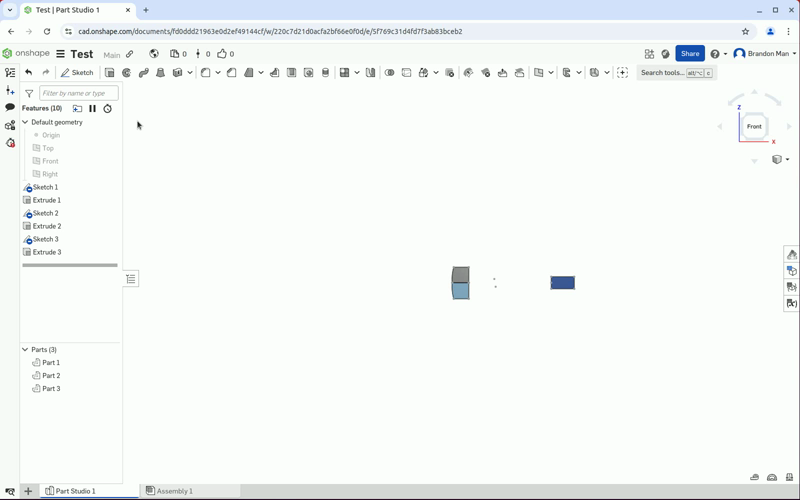
key(shift+h)
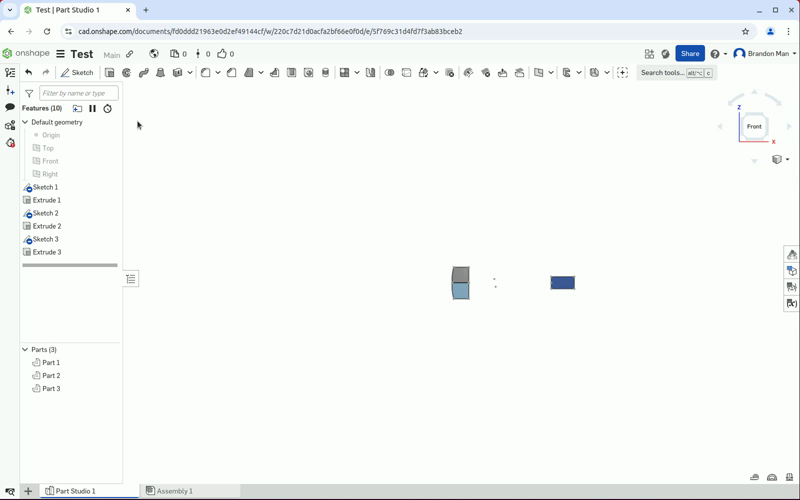
key(shift+7)
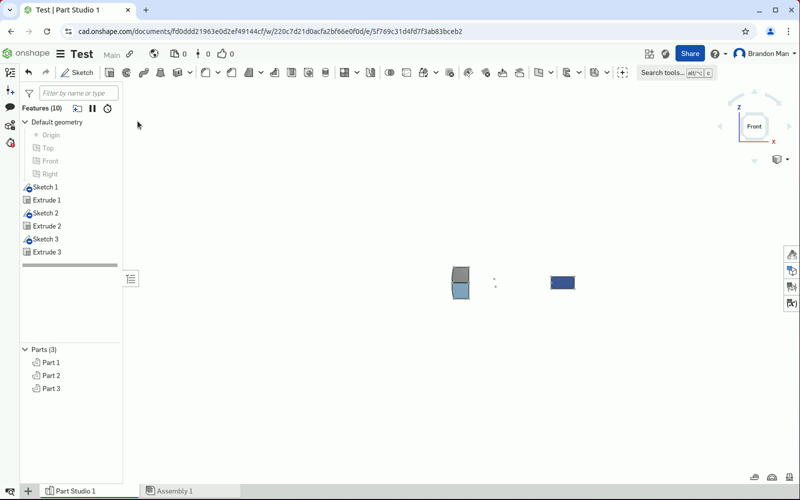
key(left, 2)
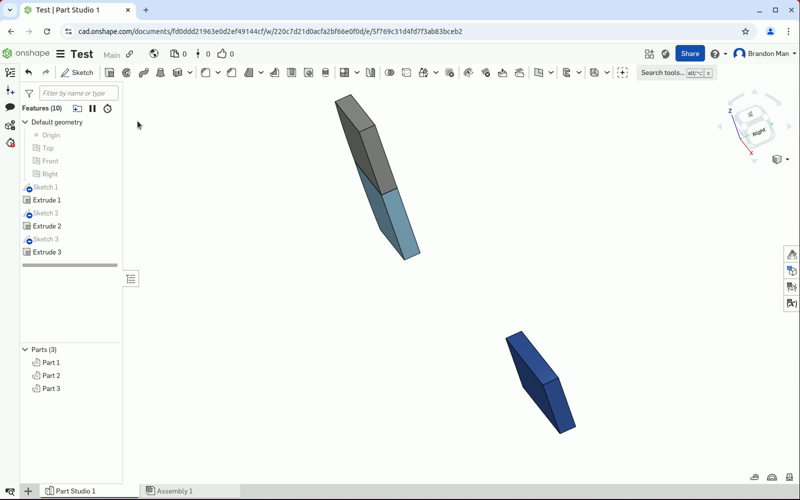
key(down, 2)
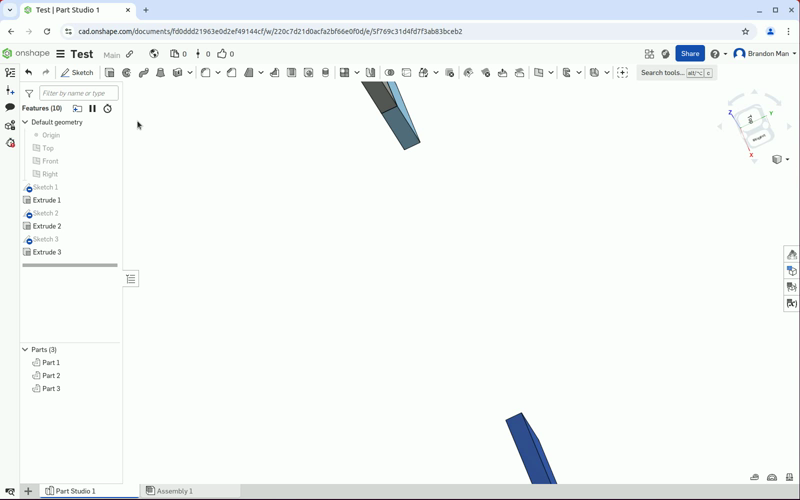
key(up, 2)
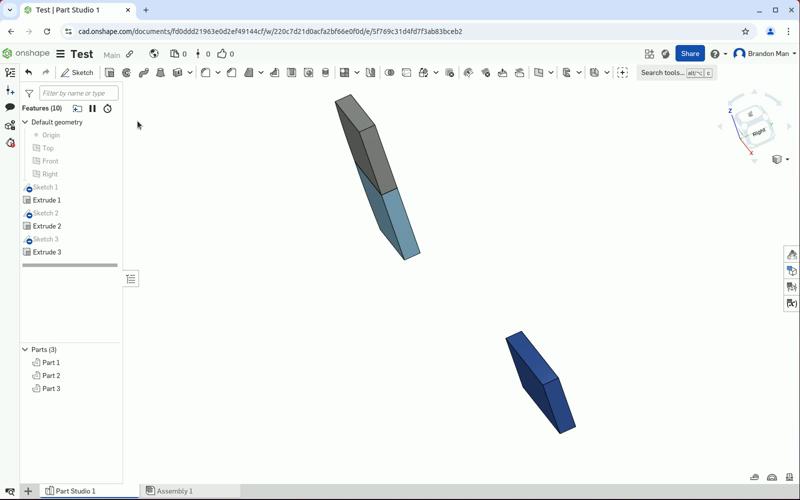
key(right, 2)
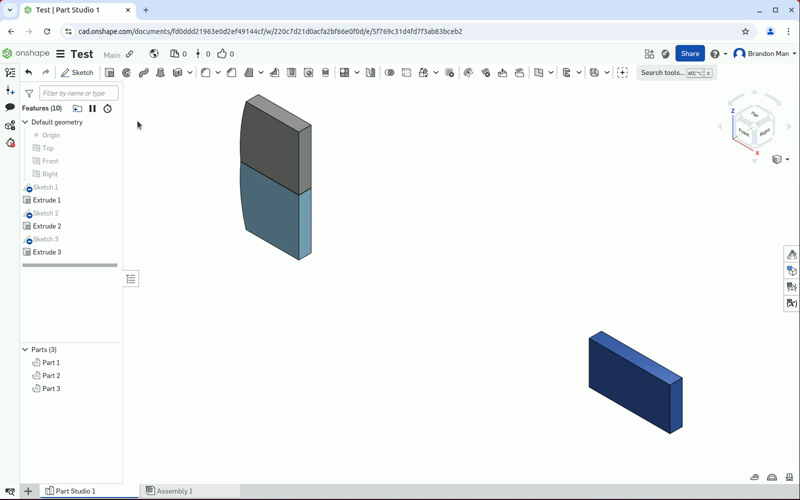
mouse_move(73, 189)
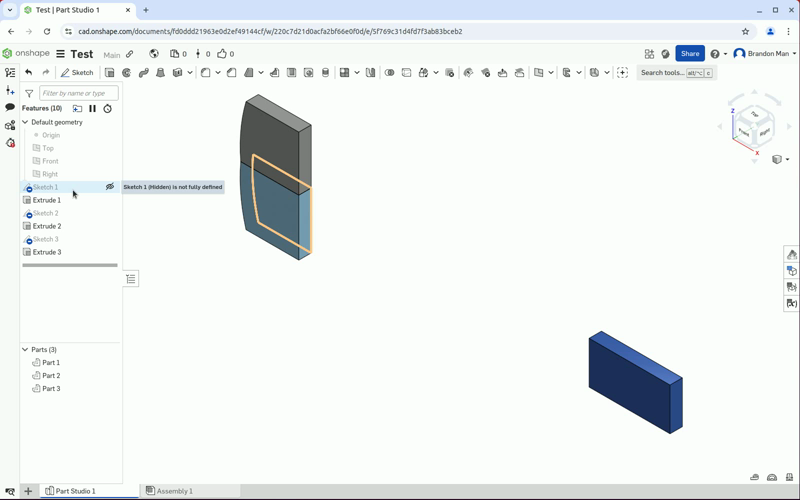
click(73, 189)